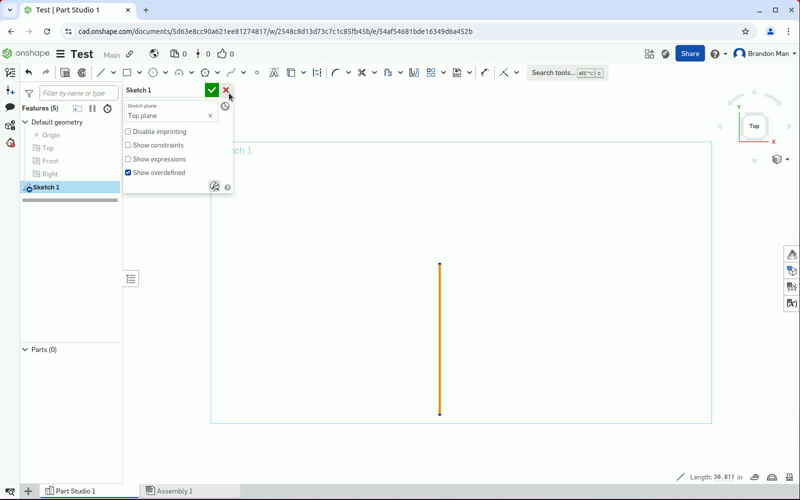
key(shift+h)
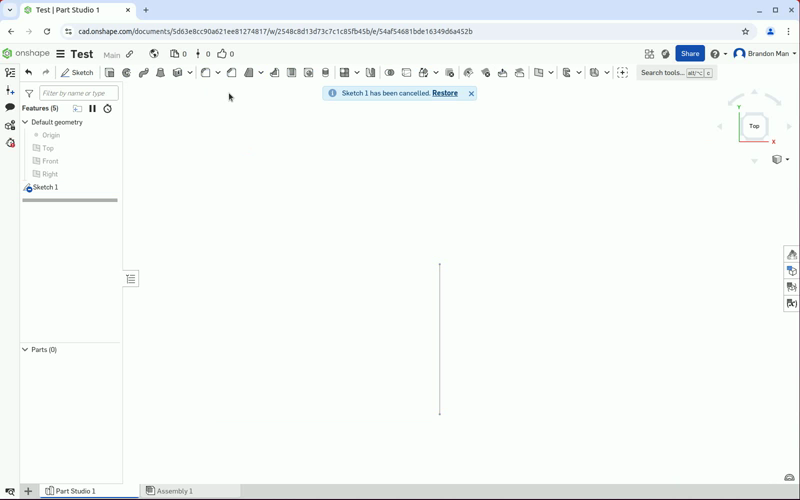
key(shift+s)
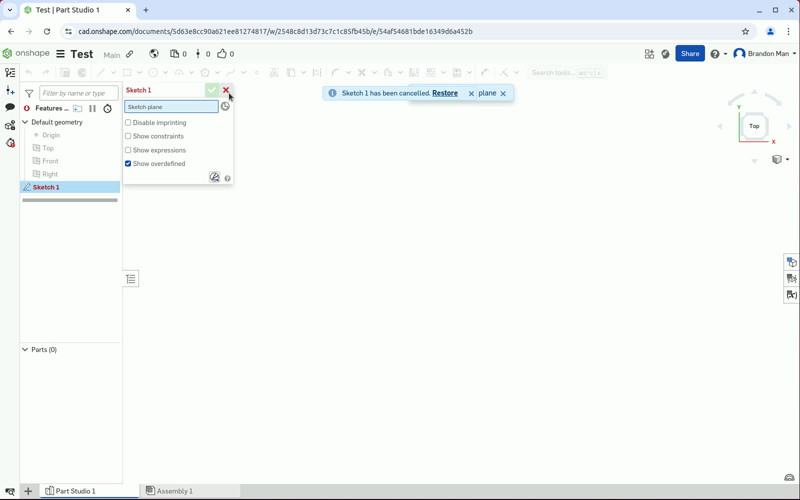
mouse_move(73, 150)
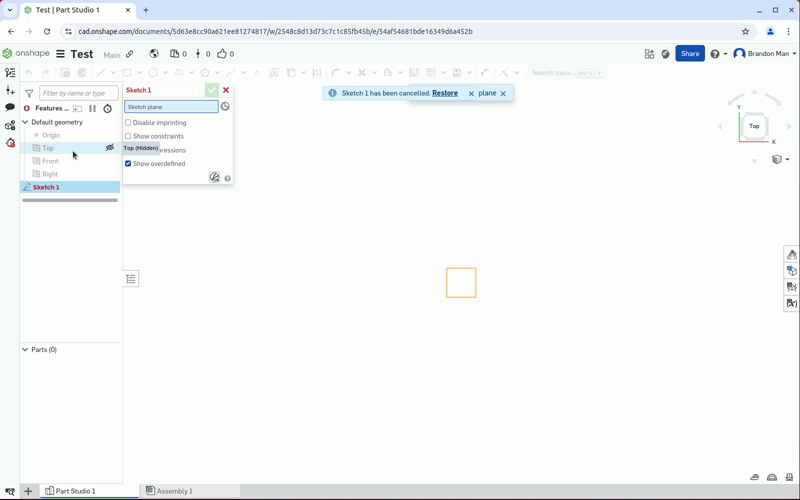
click(73, 150)
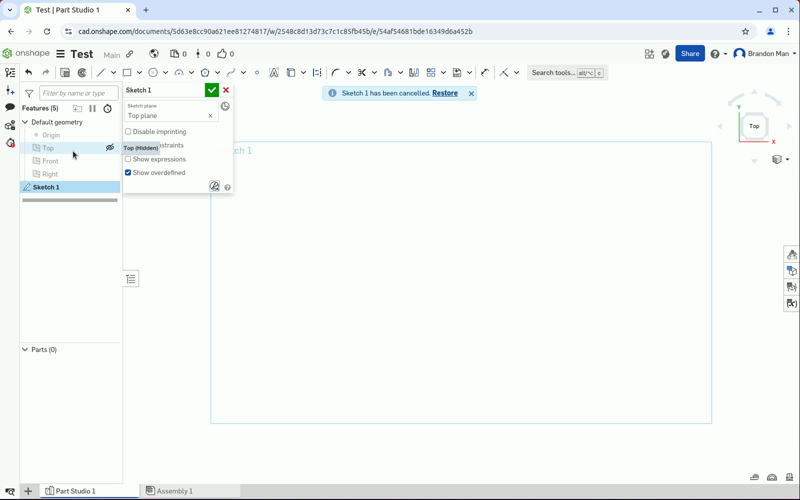
mouse_move(73, 352)
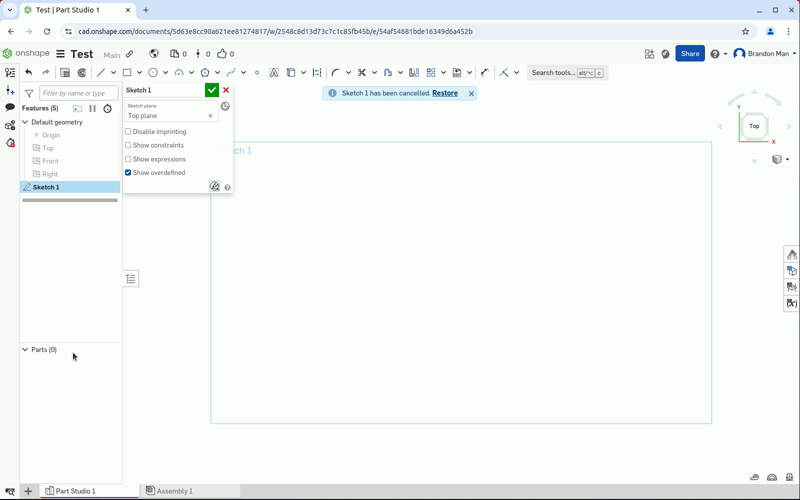
key(y)
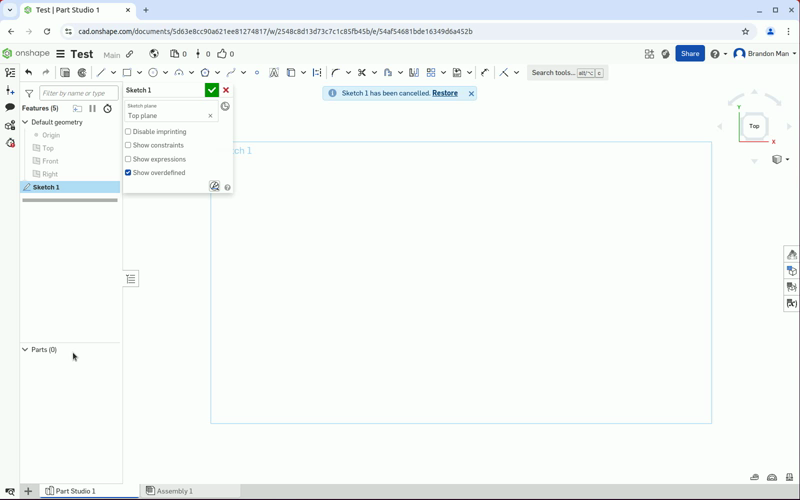
key(c)
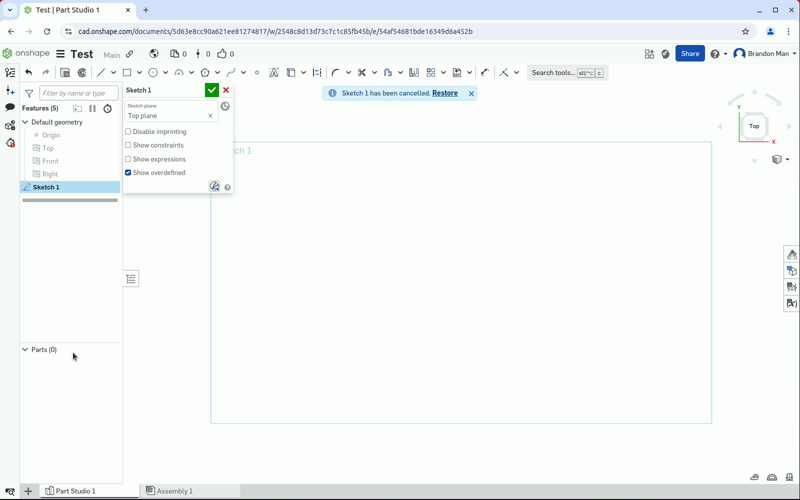
key_down(shift)
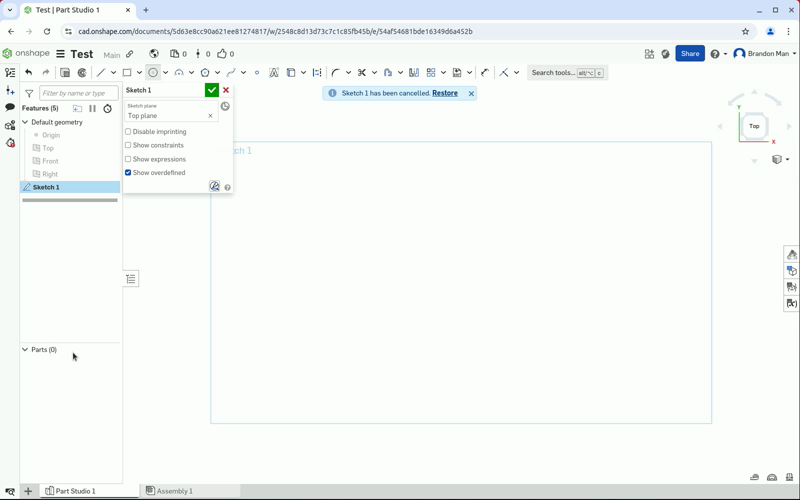
mouse_move(461, 282)
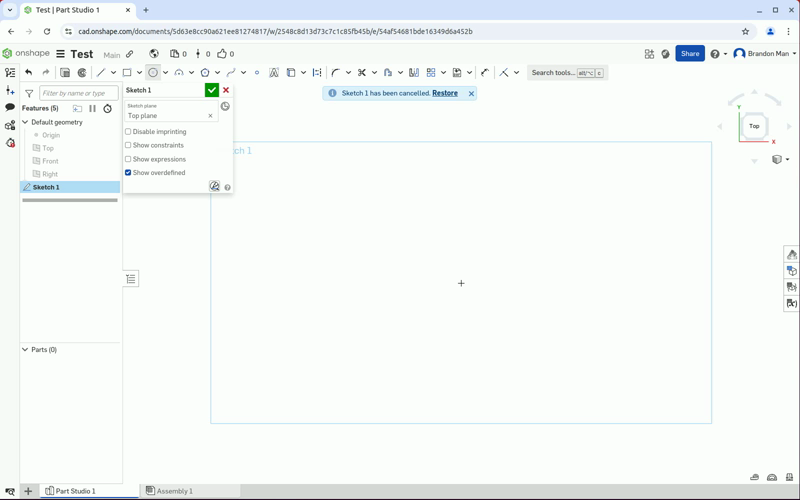
click(461, 282)
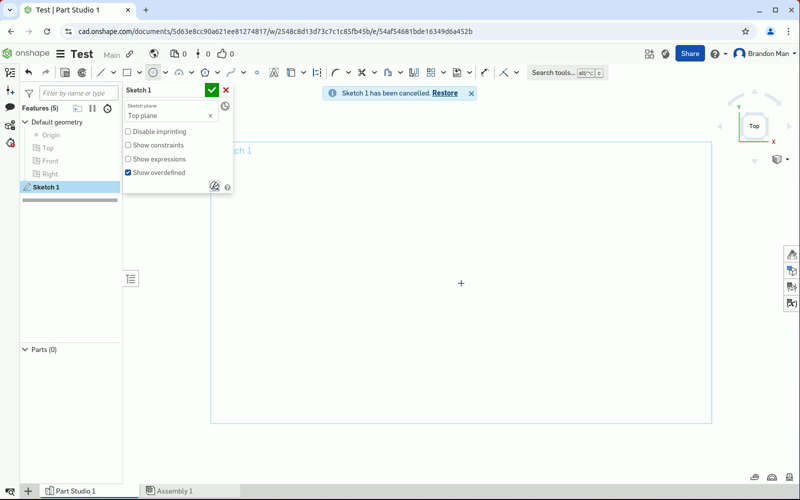
key_up(shift)
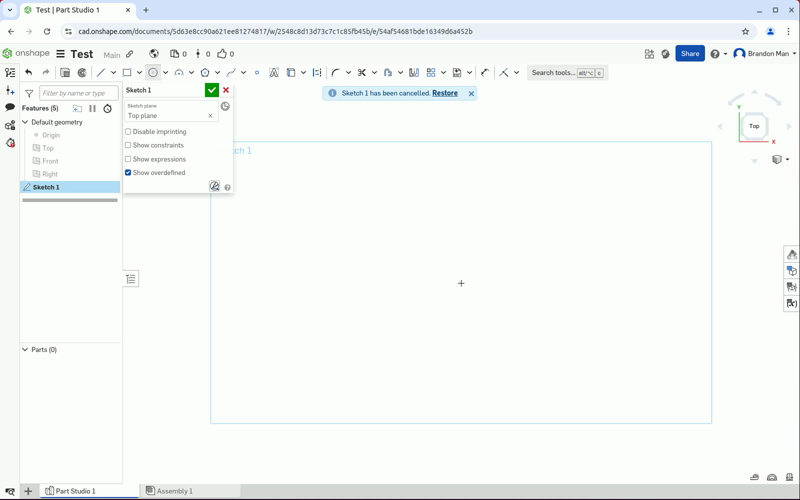
mouse_move(546, 282)
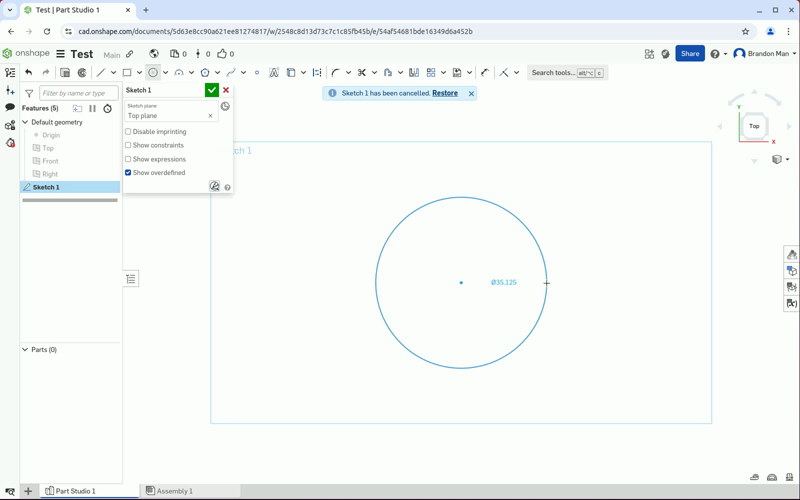
click(546, 282)
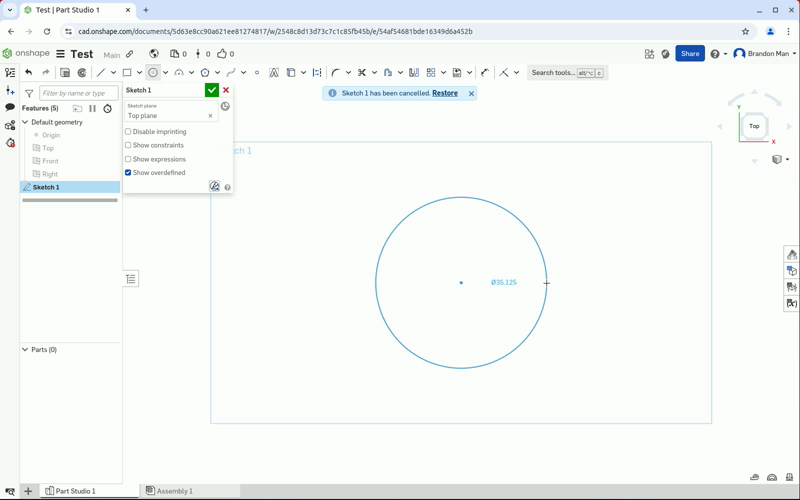
key(esc)
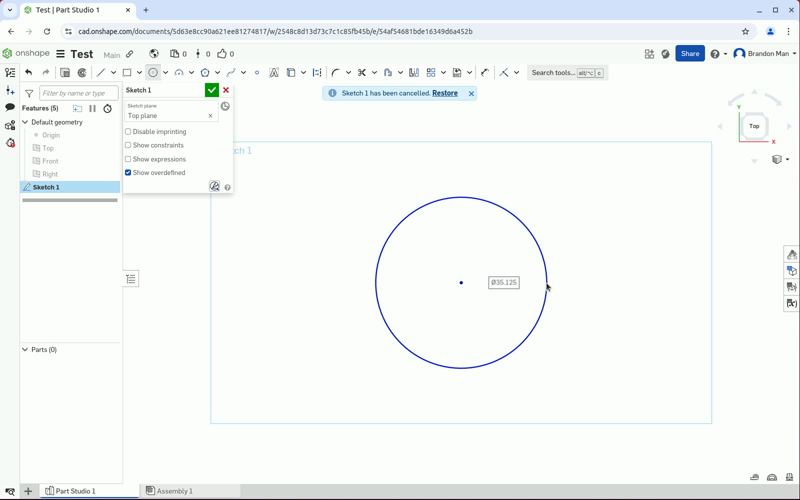
key(c)
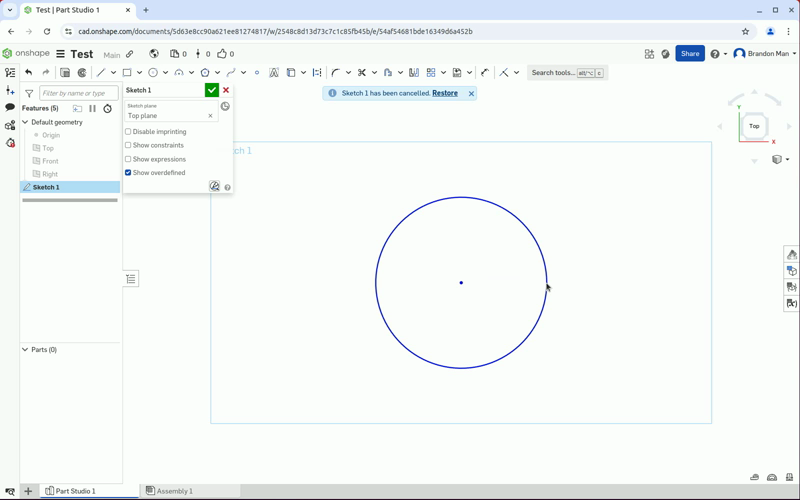
key_down(shift)
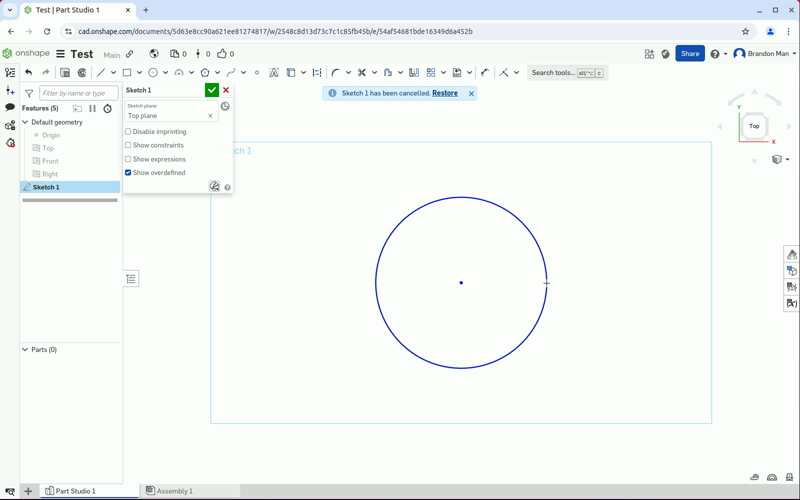
mouse_move(461, 282)
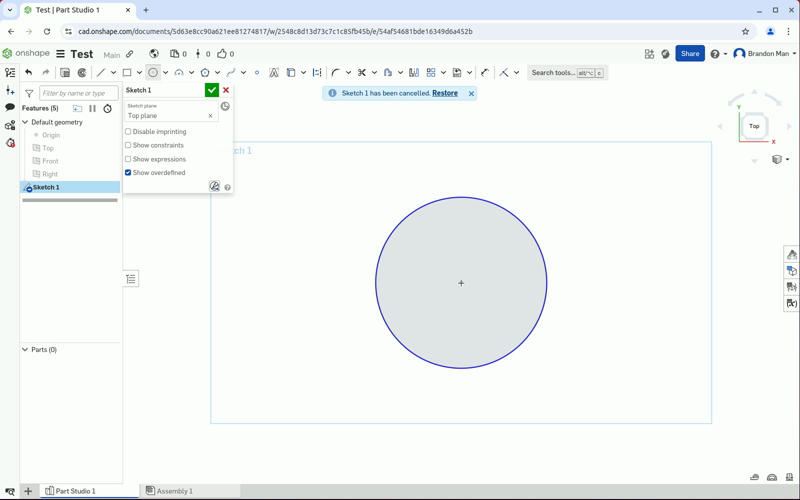
click(461, 282)
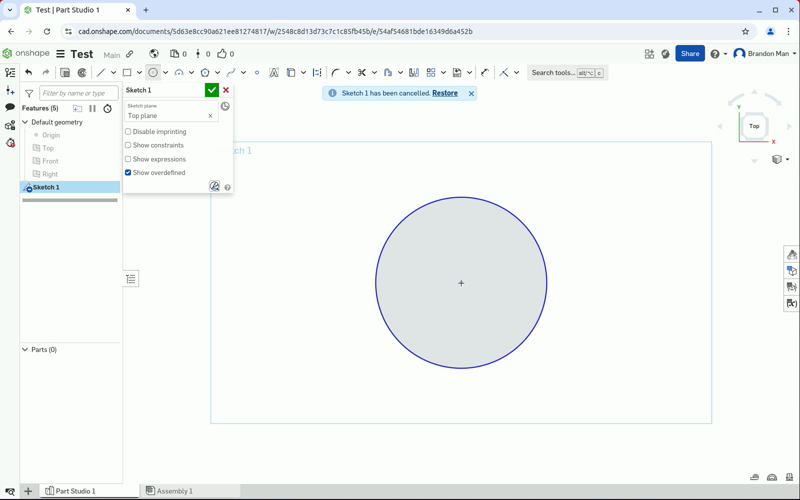
key_up(shift)
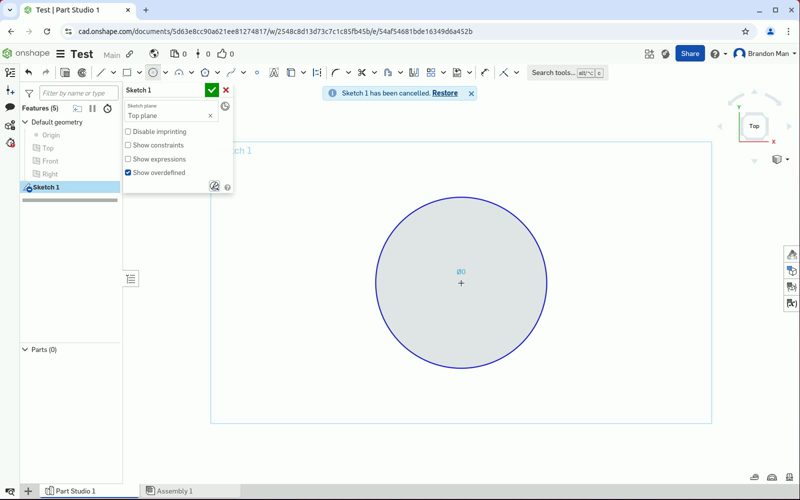
mouse_move(541, 282)
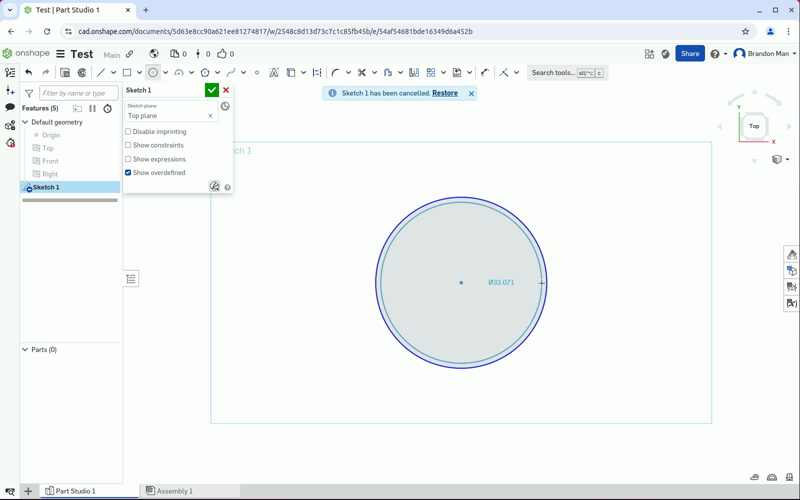
click(541, 282)
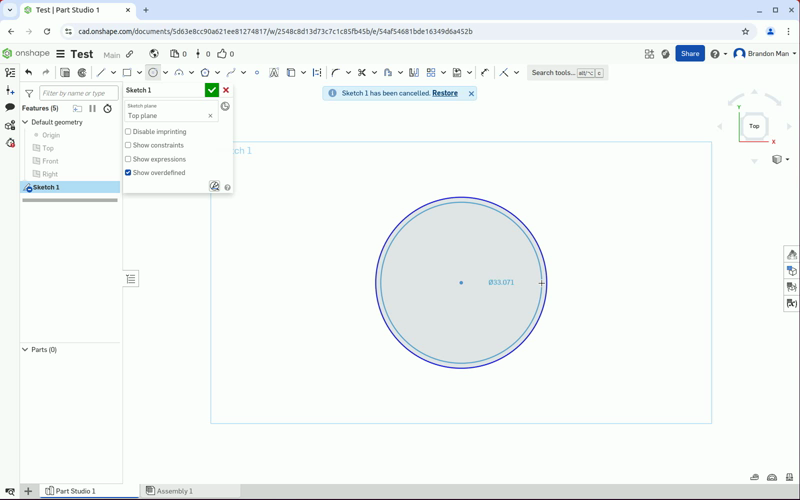
key(esc)
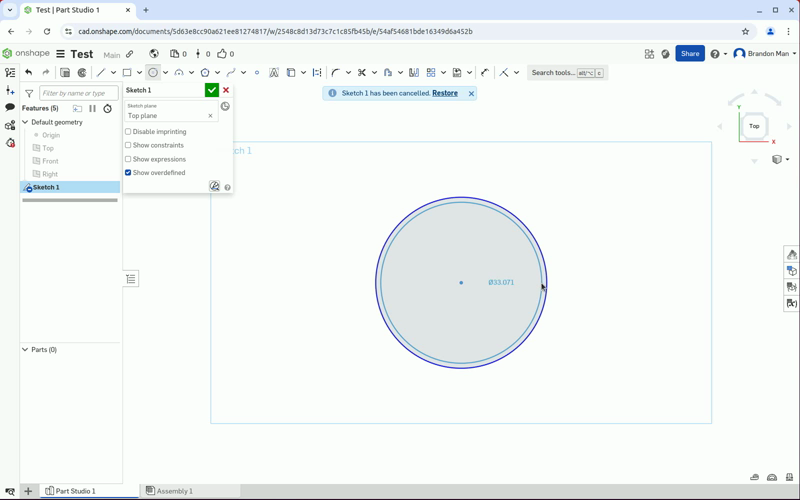
mouse_move(381, 259)
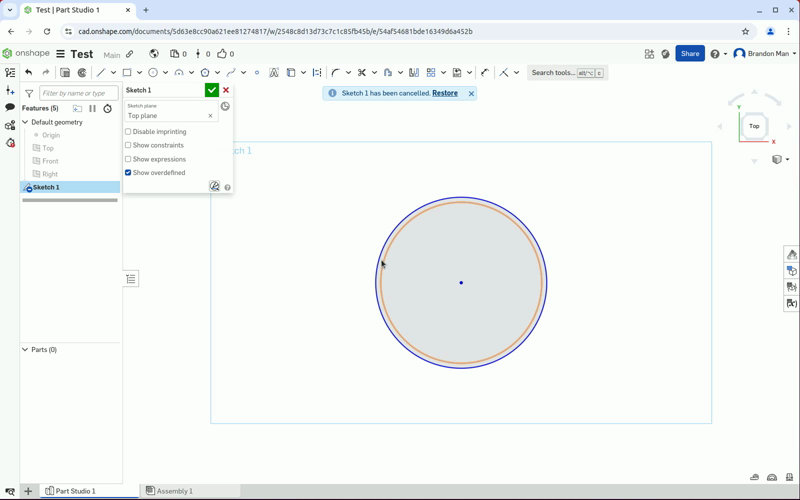
click(381, 259)
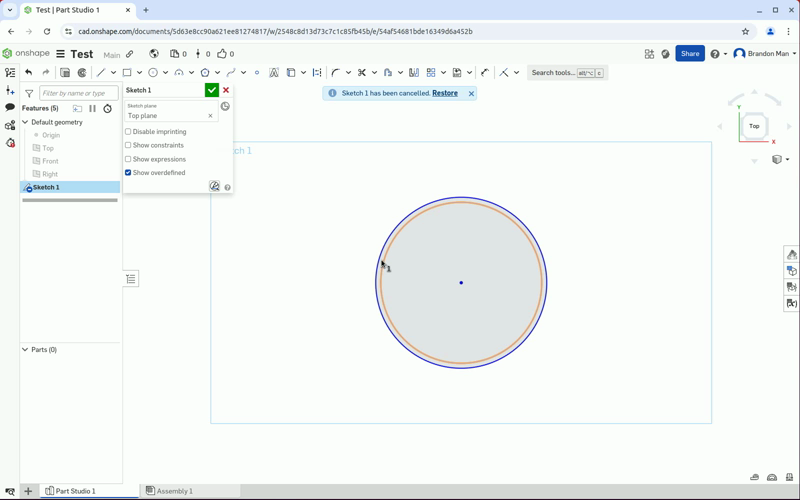
mouse_move(73, 352)
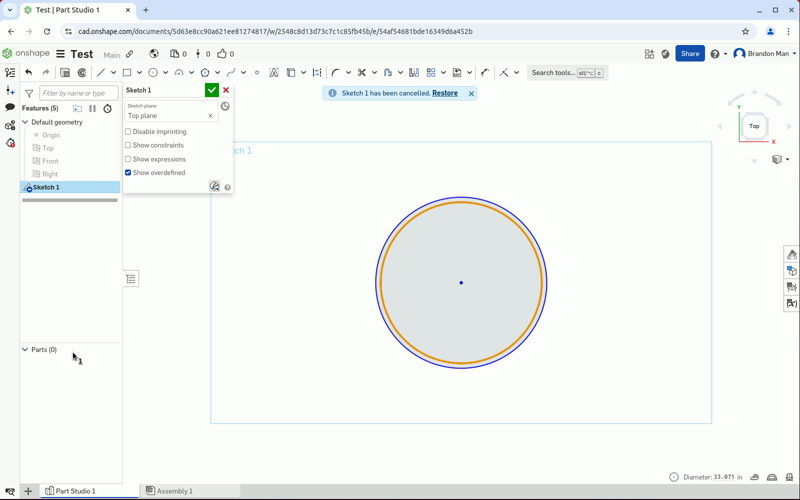
key(shift+y)
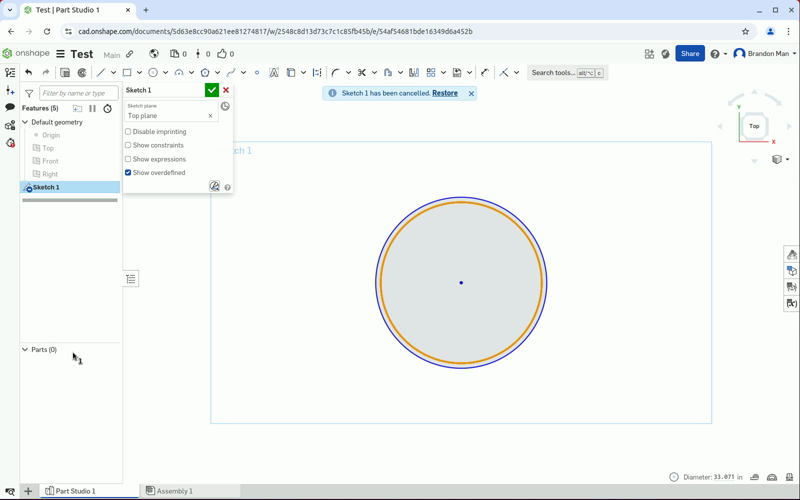
key(shift+e)
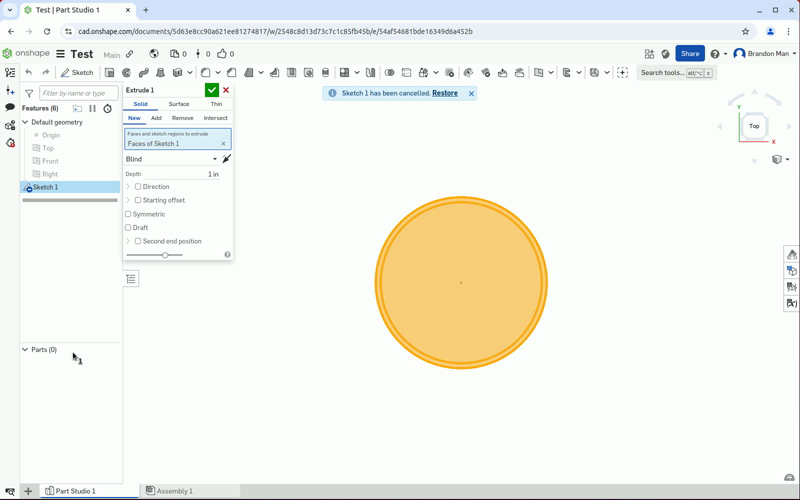
mouse_move(143, 106)
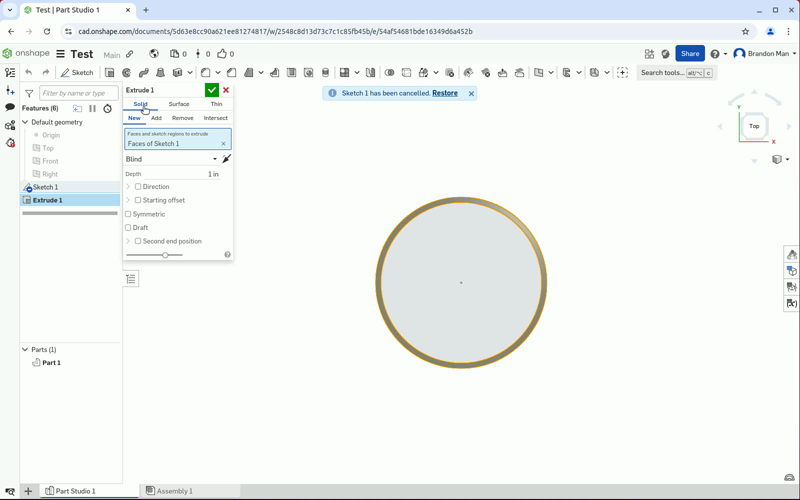
click(143, 106)
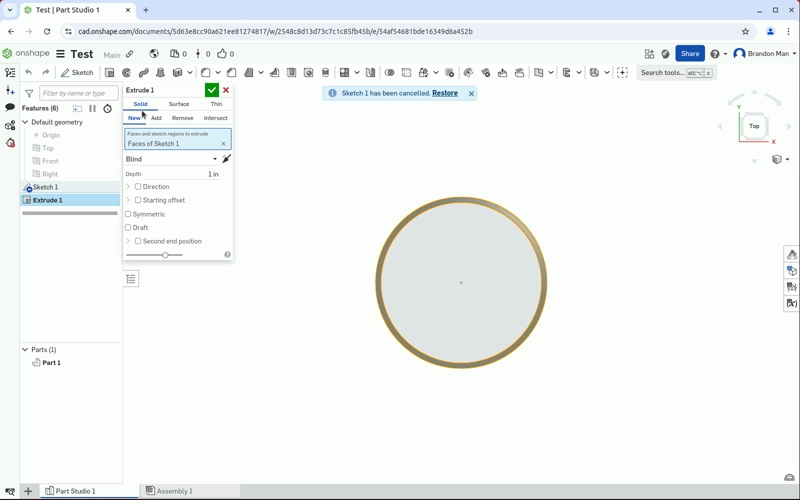
mouse_move(137, 120)
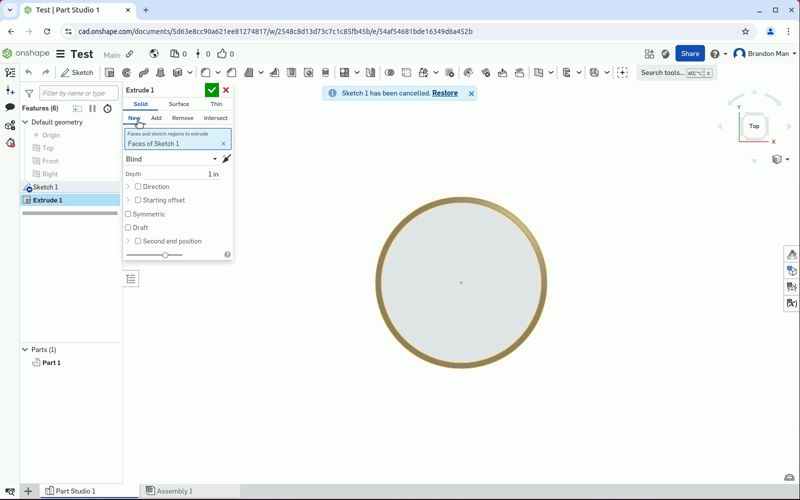
click(137, 120)
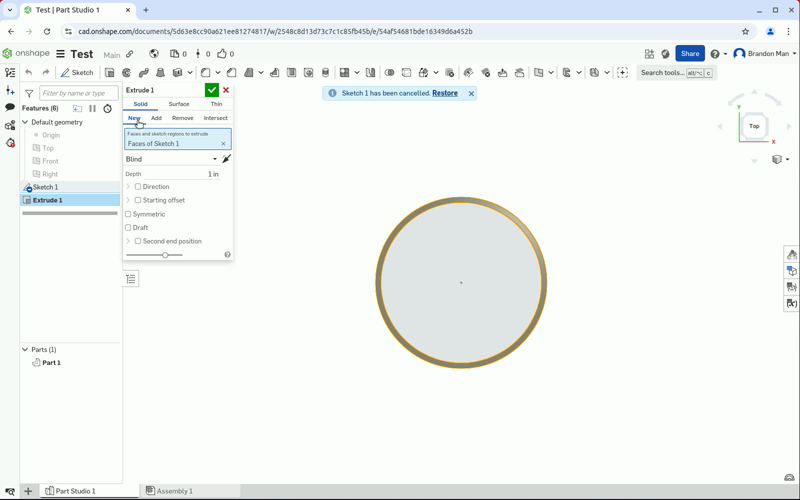
key(tab, 4)
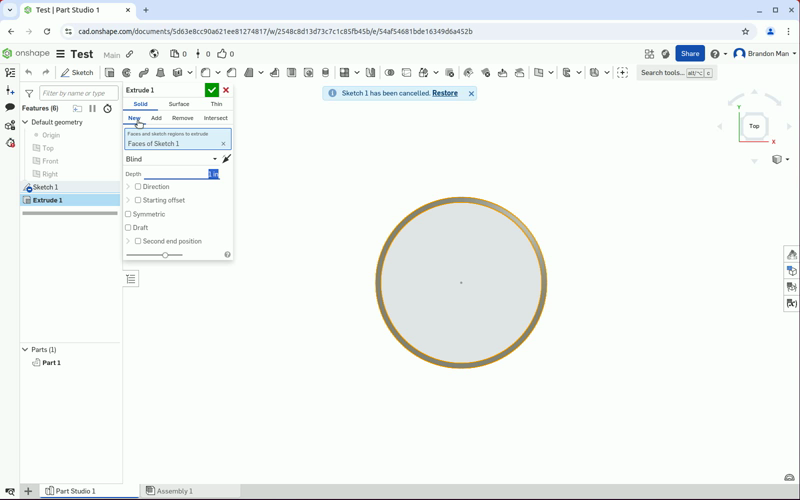
text(35.626)
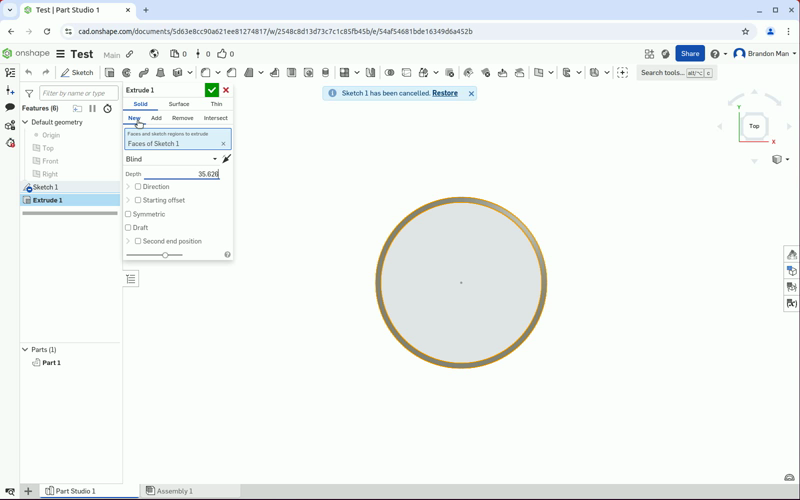
key(tab, 3)
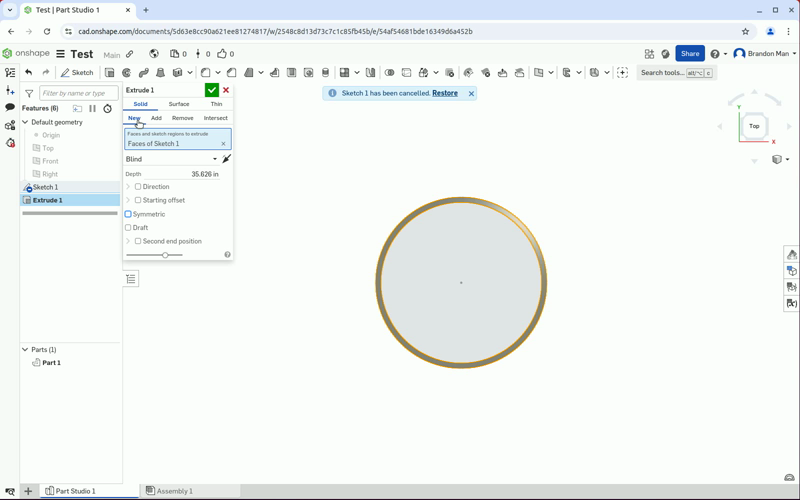
key(space)
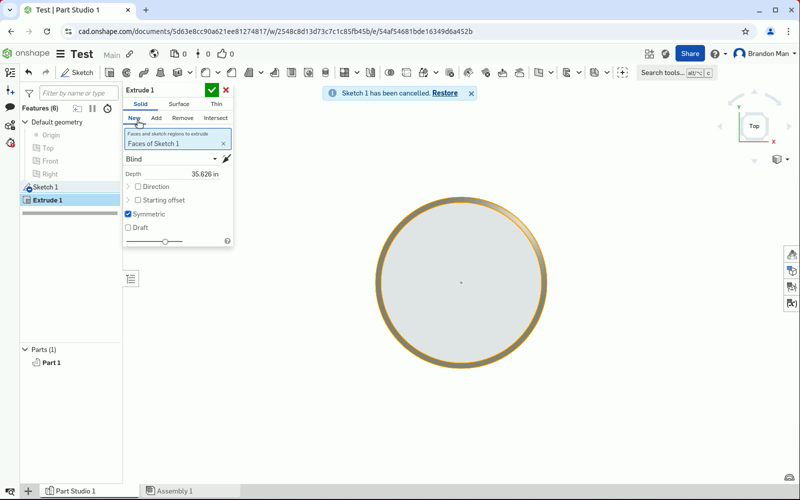
key(enter)
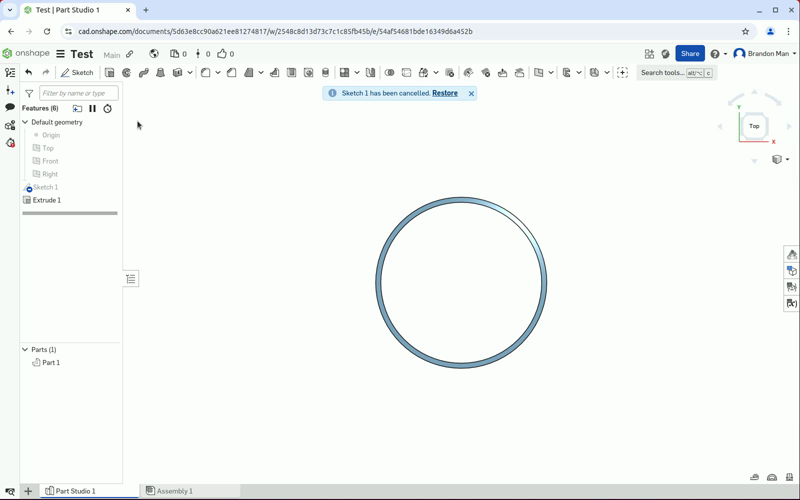
key(shift+h)
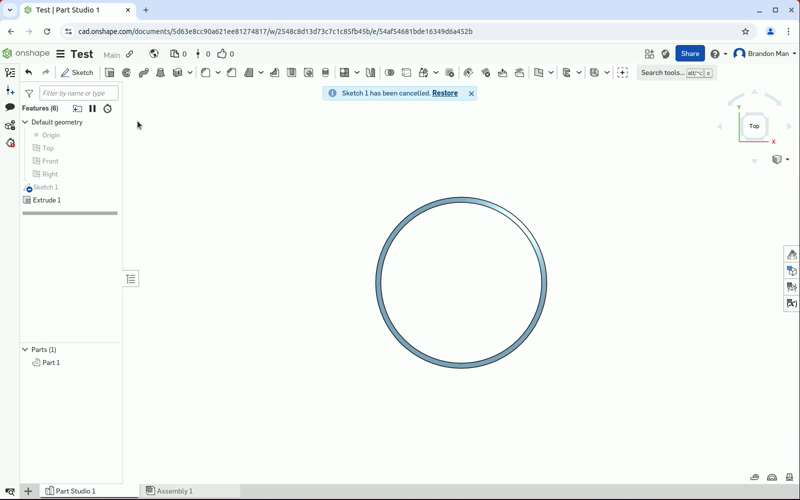
key(shift+h)
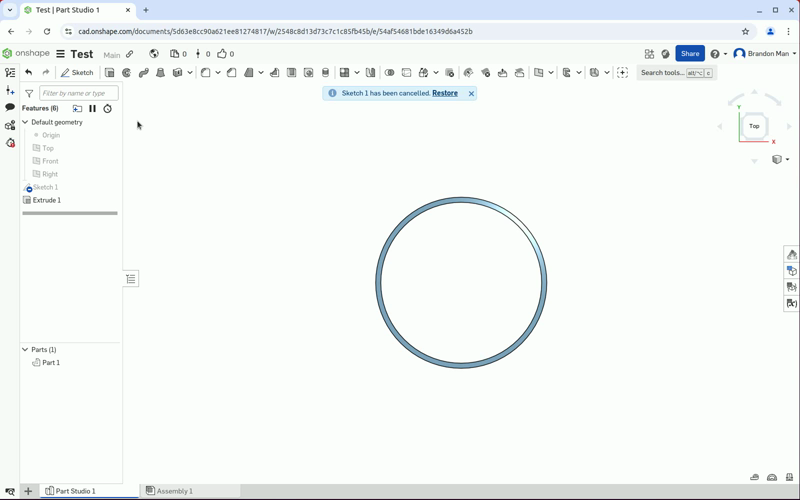
mouse_move(73, 189)
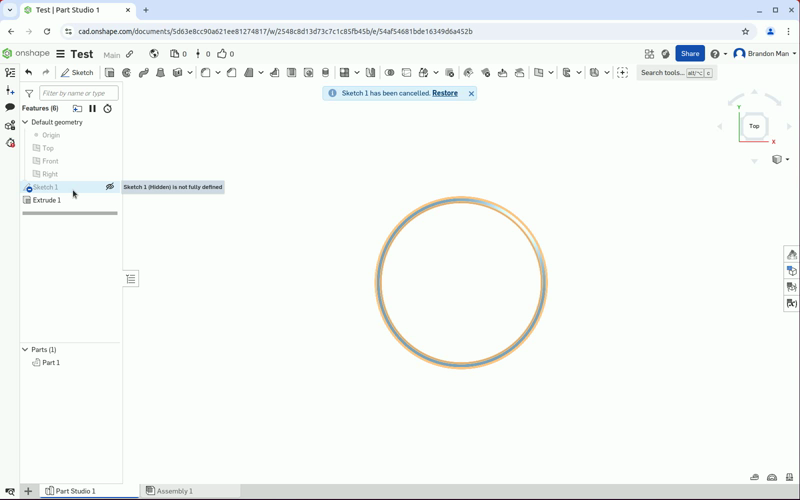
click(73, 189)
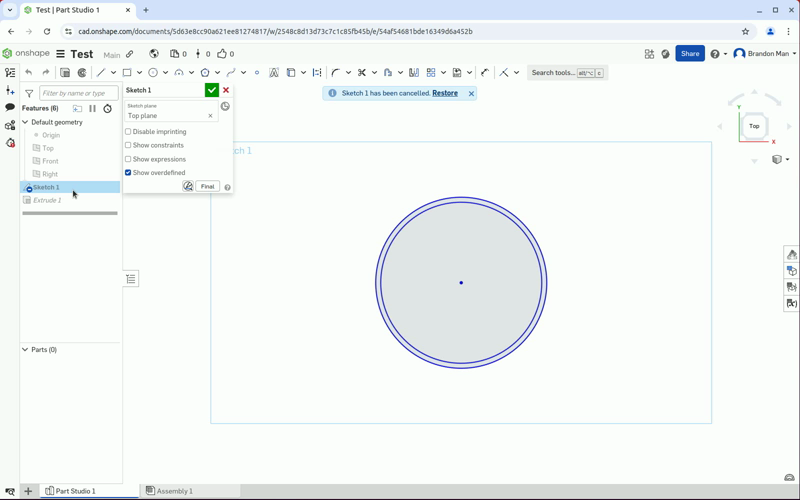
mouse_move(229, 92)
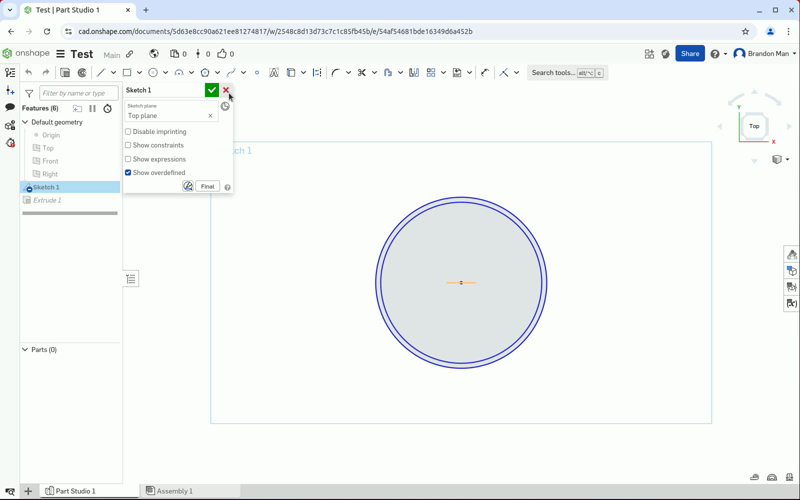
click(229, 92)
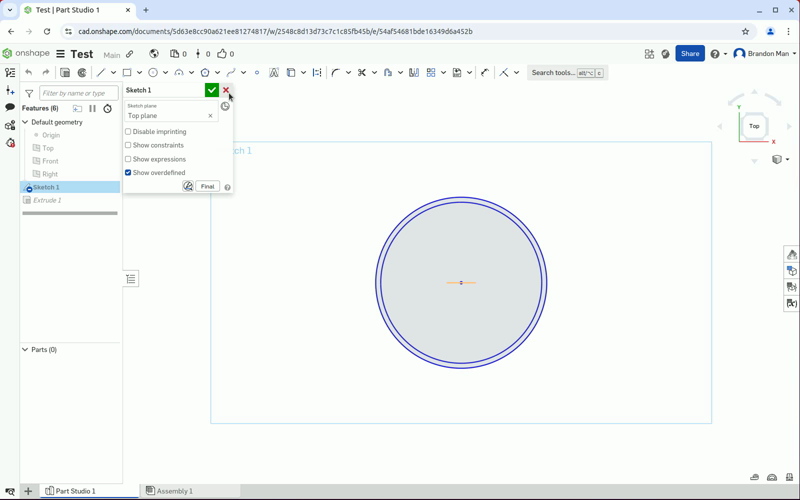
key(shift+s)
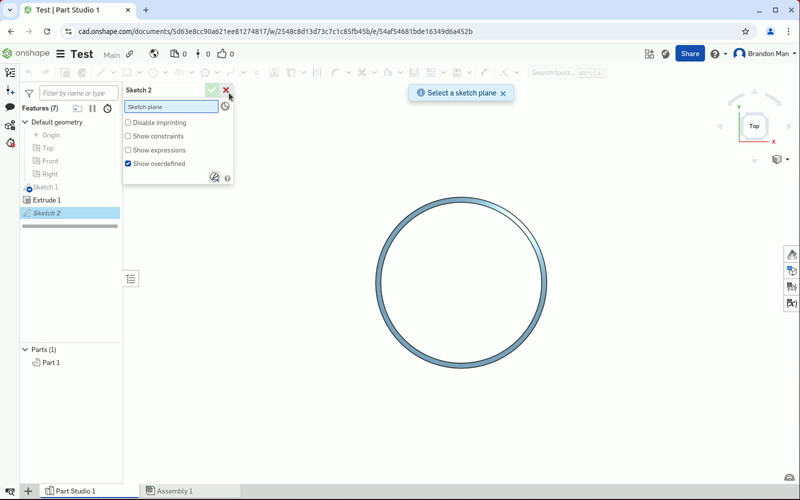
mouse_move(73, 150)
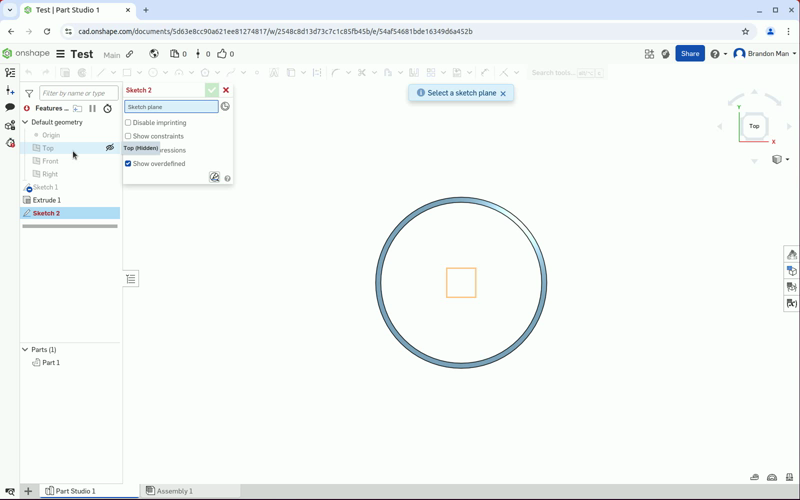
click(73, 150)
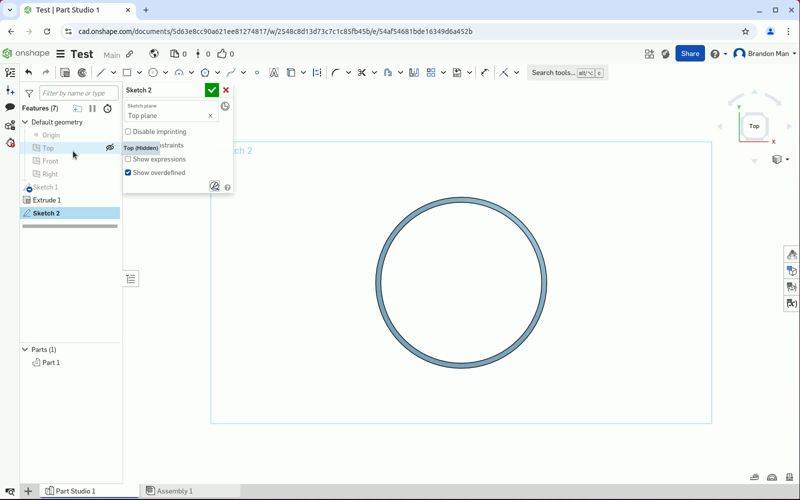
mouse_move(73, 352)
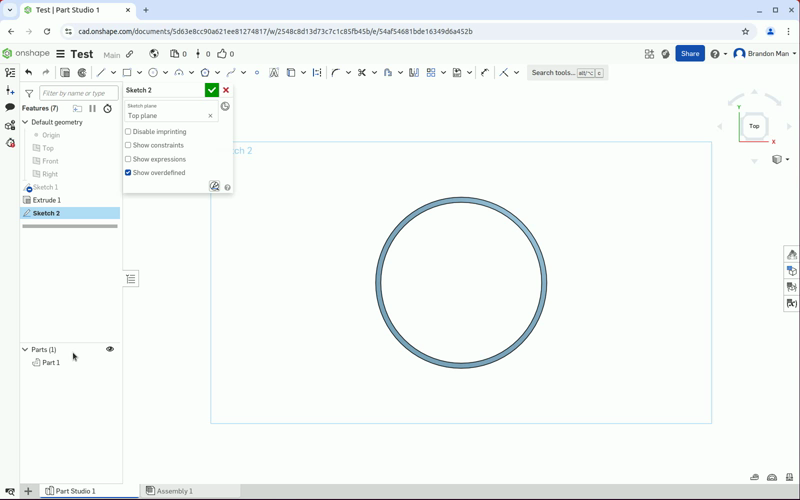
key(y)
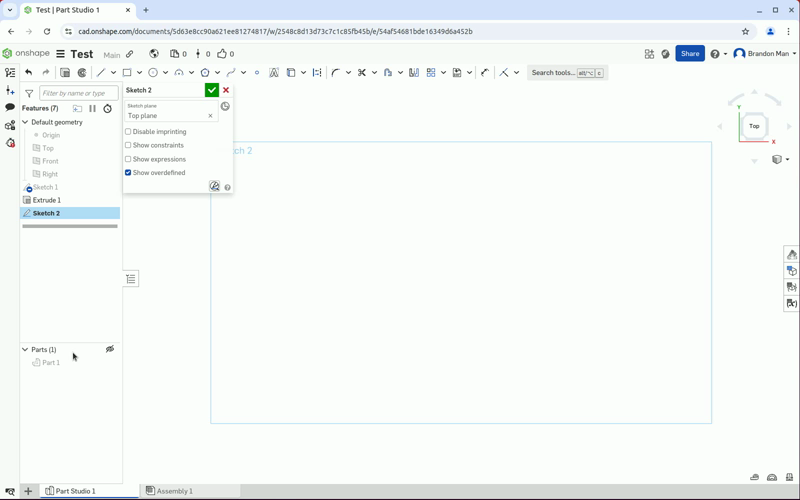
key(l)
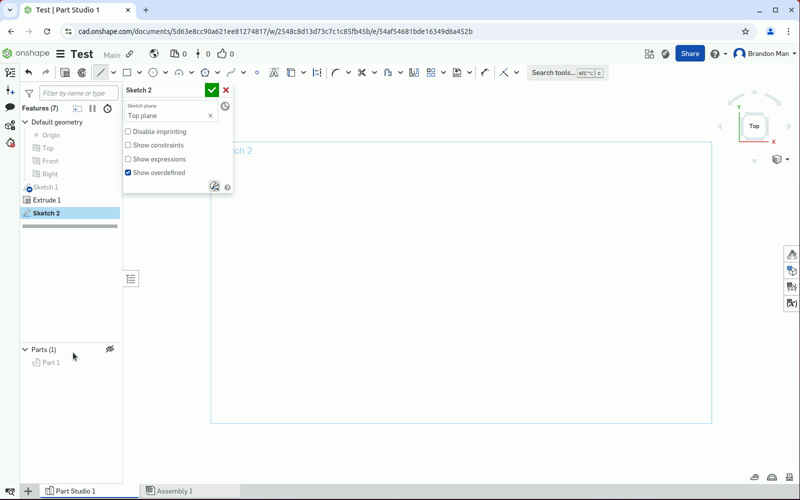
key_down(shift)
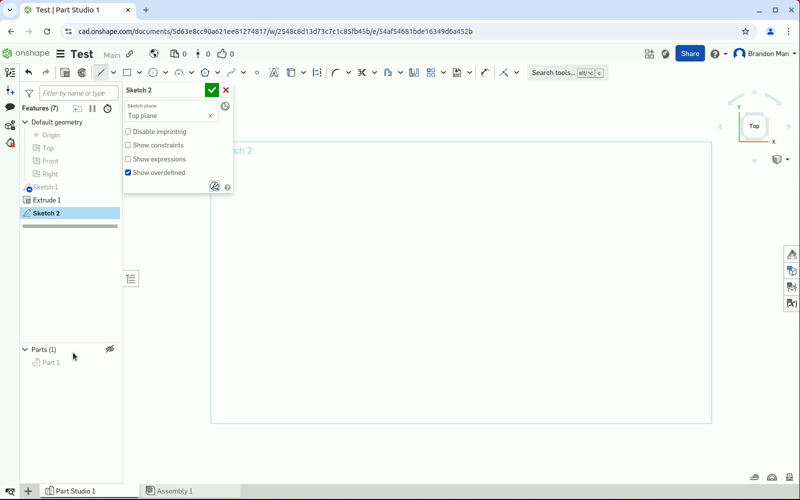
mouse_move(546, 297)
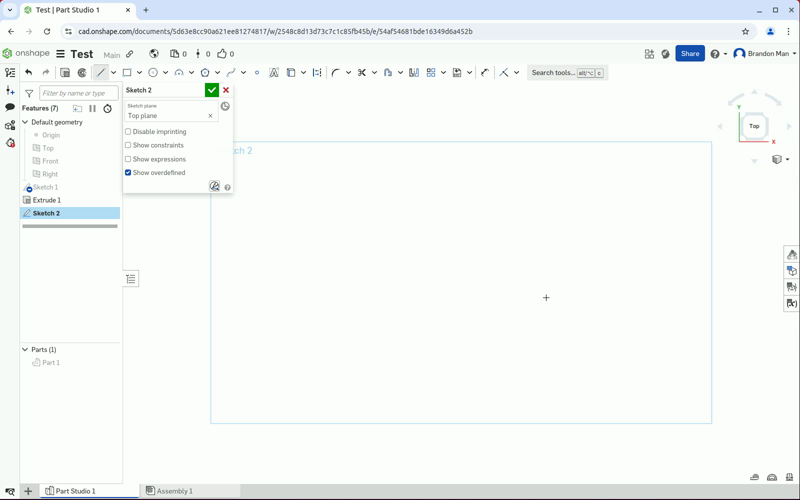
click(546, 297)
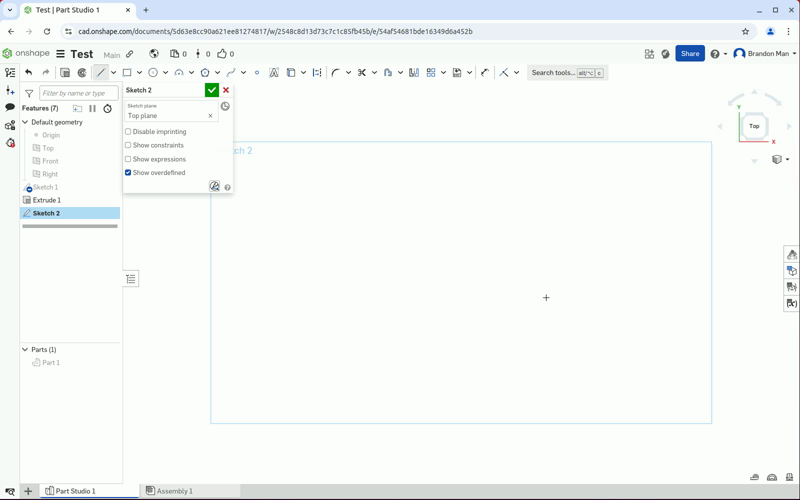
key_up(shift)
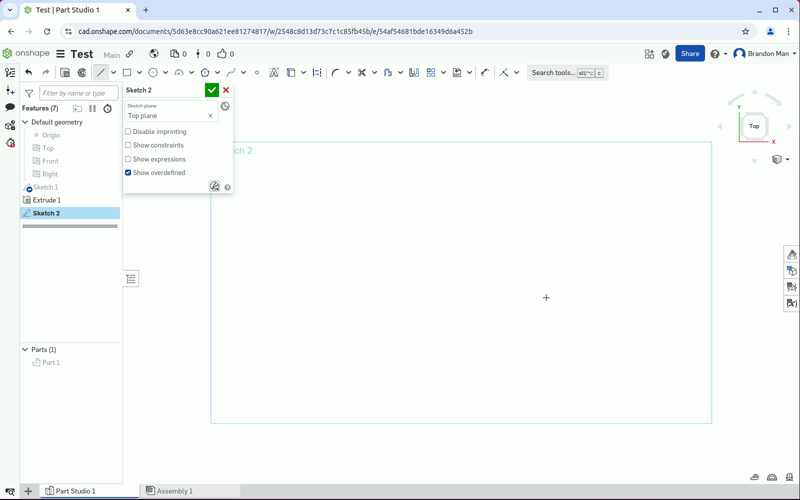
key_down(shift)
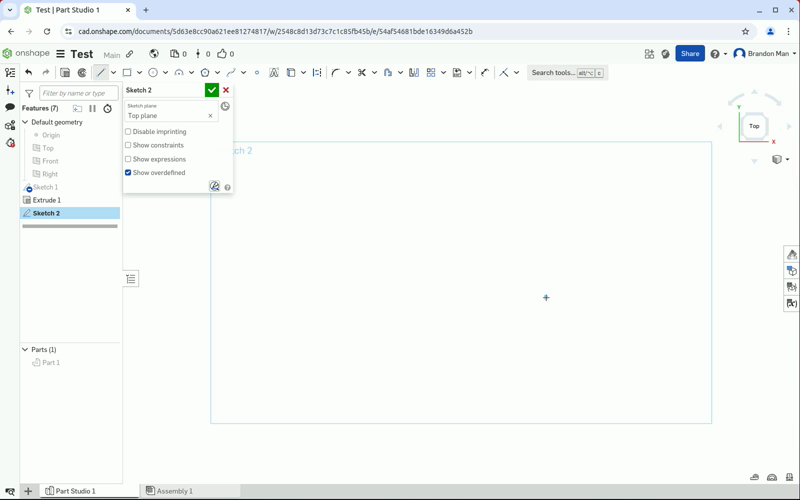
mouse_move(576, 297)
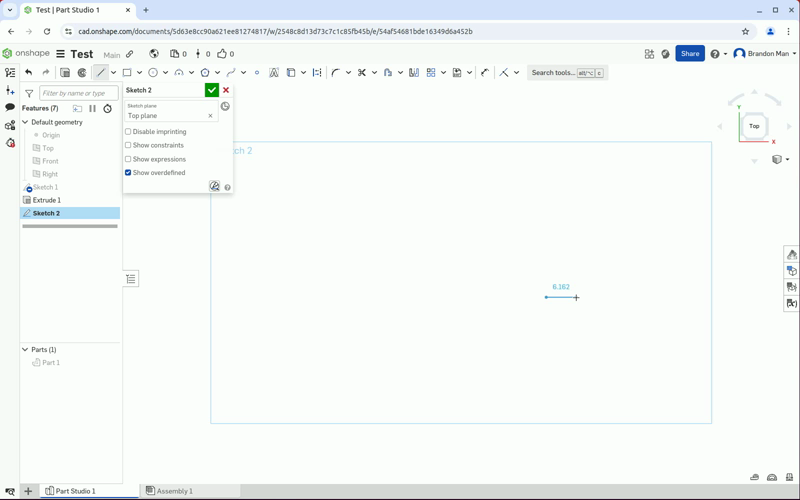
mouse_move(564, 293)
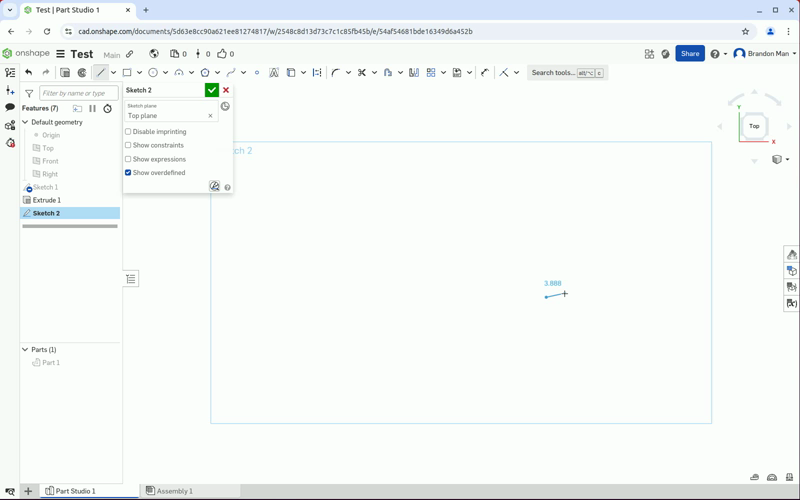
click(564, 293)
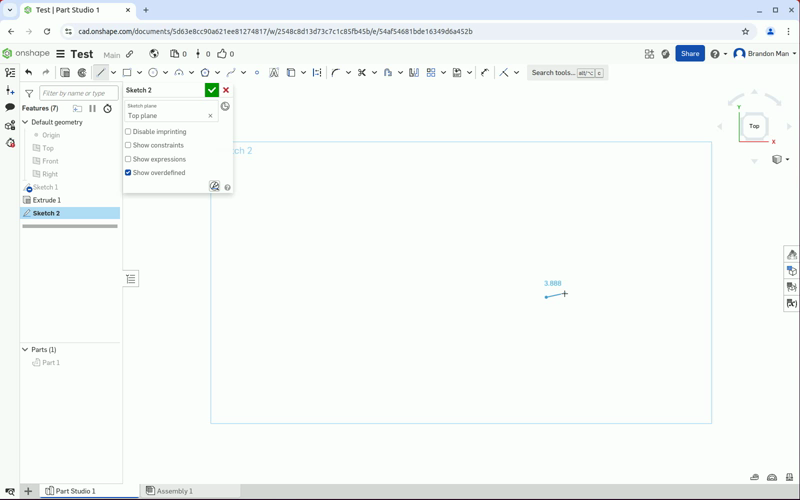
key_up(shift)
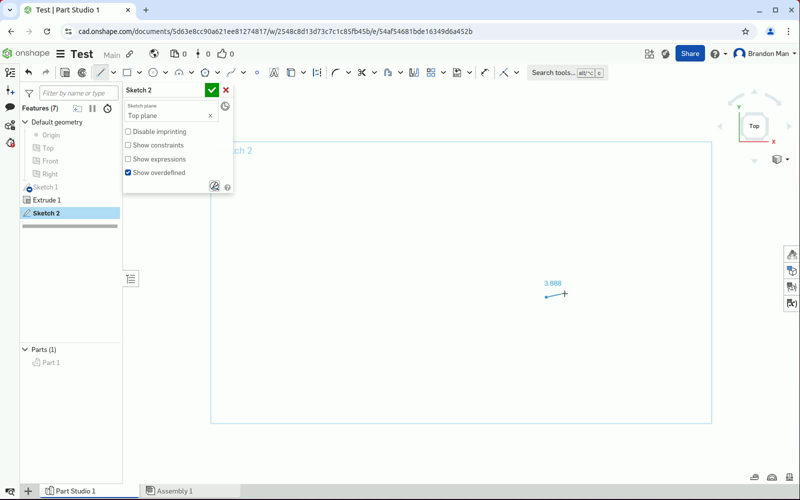
key(esc)
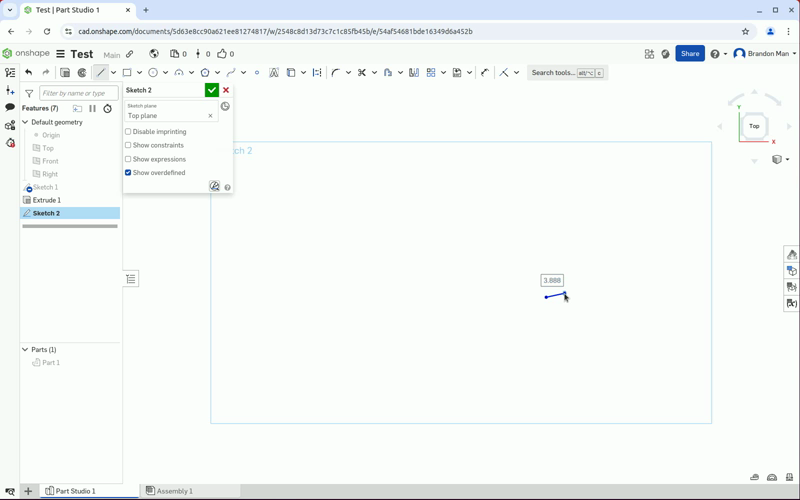
key(a)
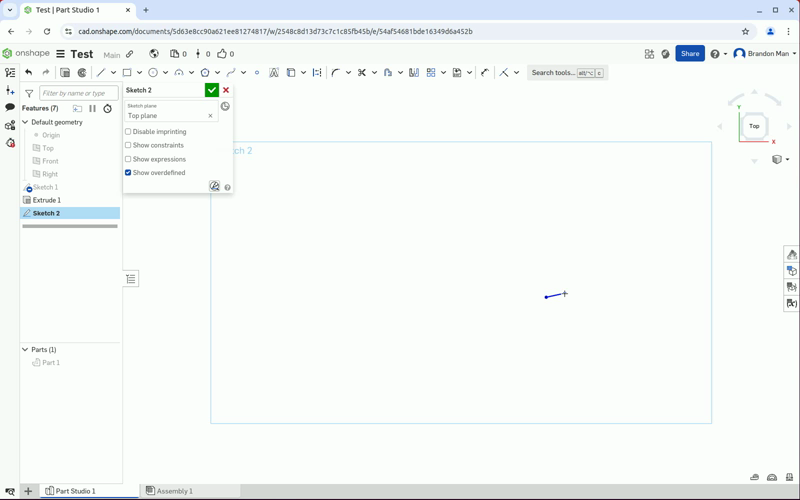
mouse_move(564, 293)
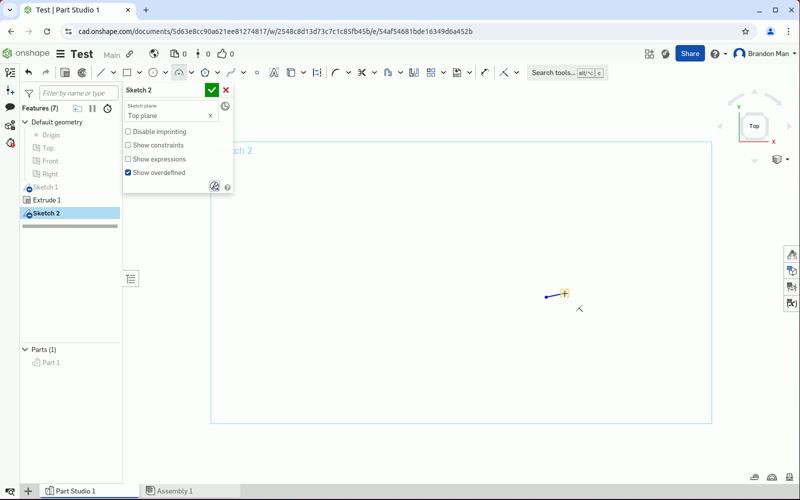
click(564, 293)
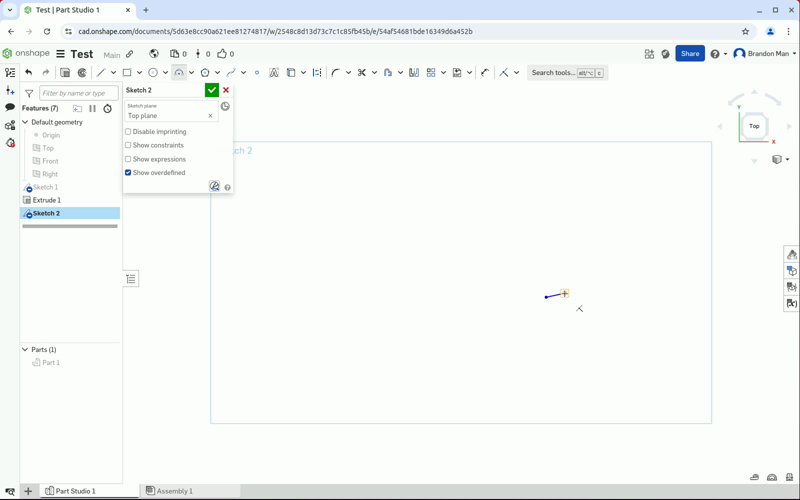
key_down(shift)
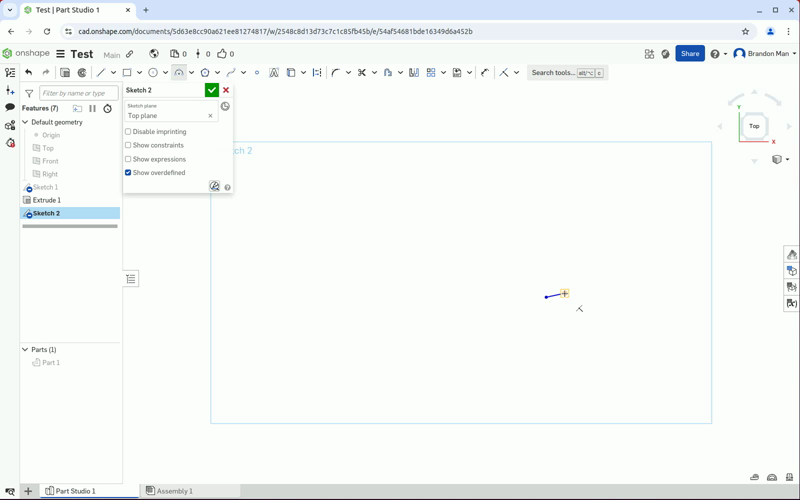
mouse_move(564, 270)
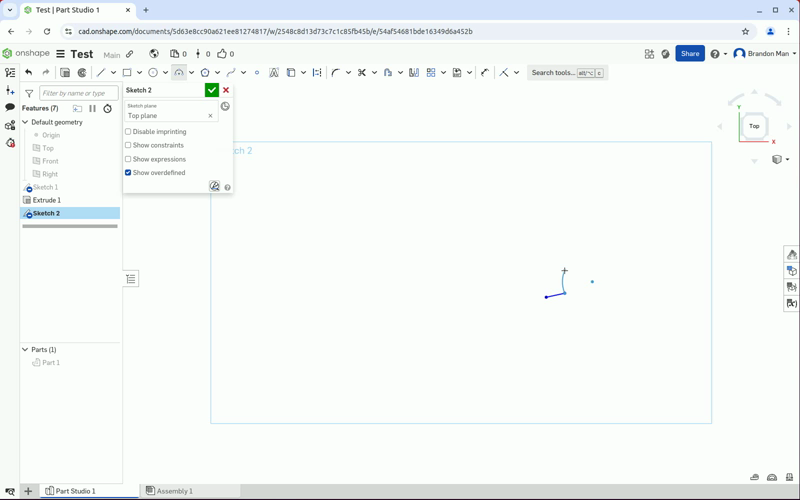
click(564, 270)
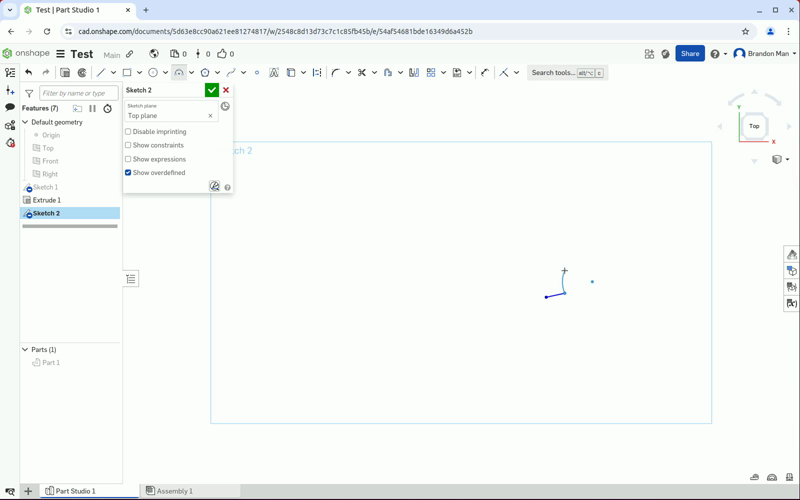
mouse_move(550, 282)
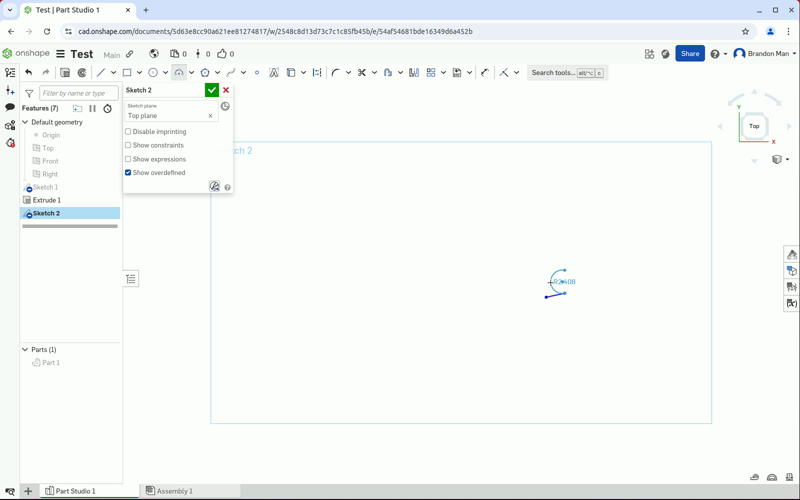
click(550, 282)
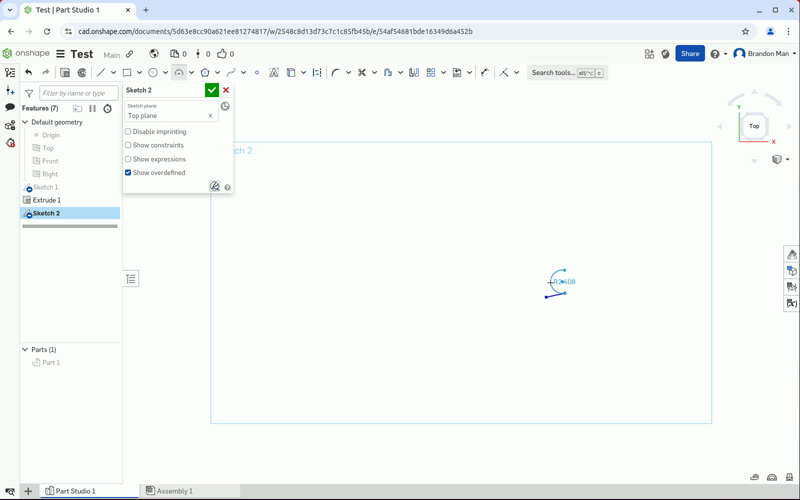
key_up(shift)
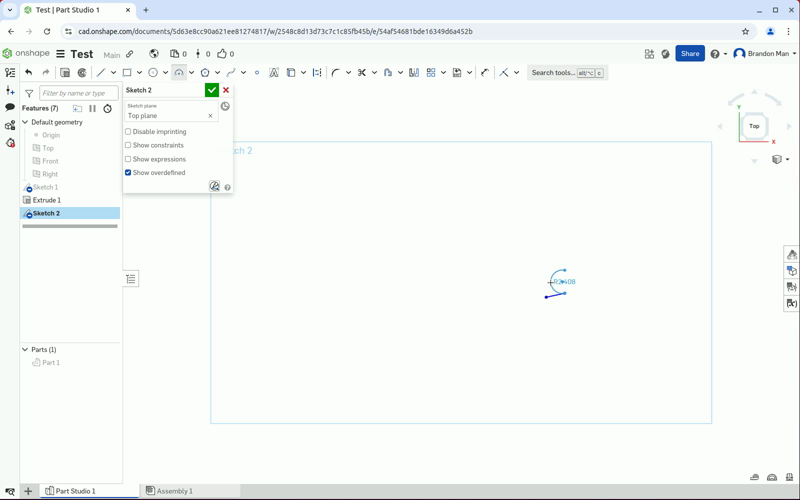
key(esc)
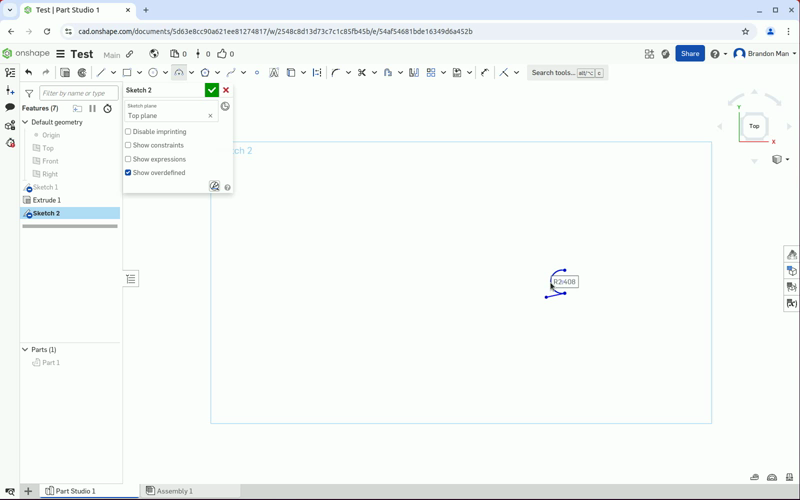
key(l)
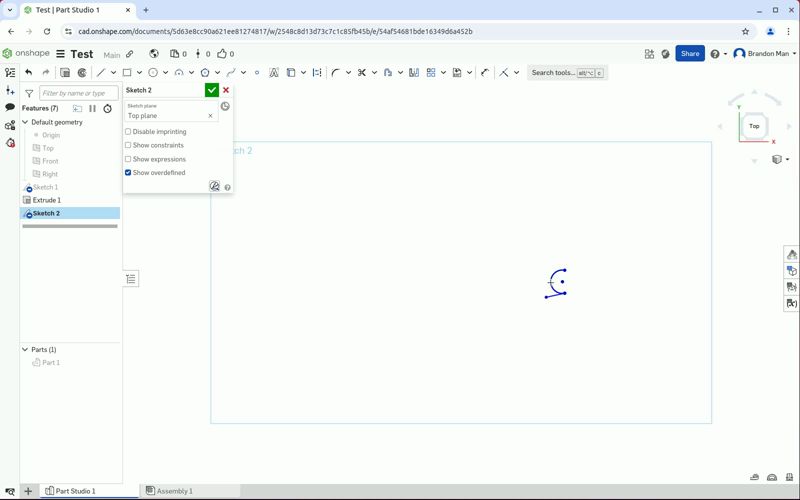
mouse_move(564, 270)
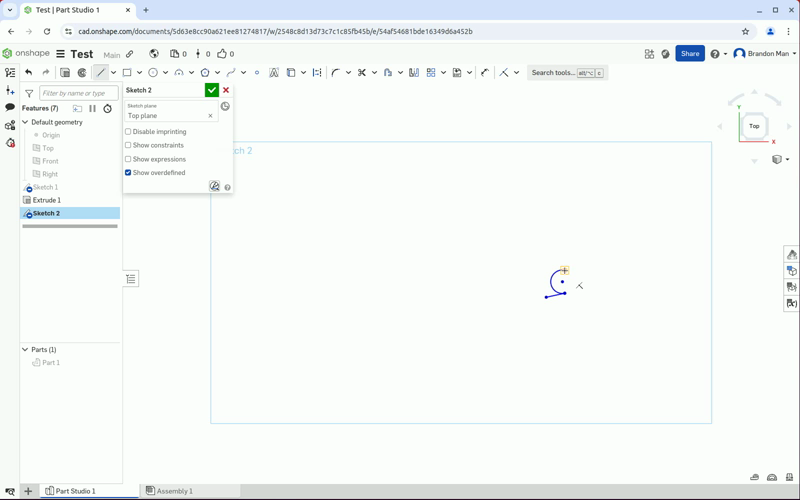
click(564, 270)
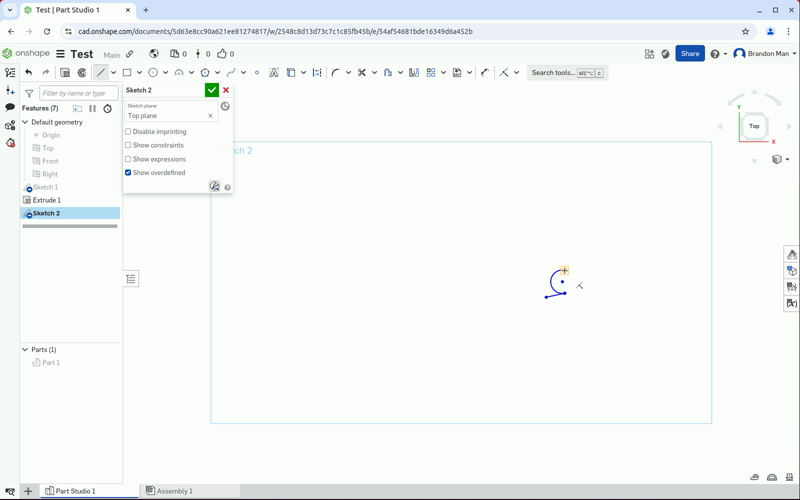
key_down(shift)
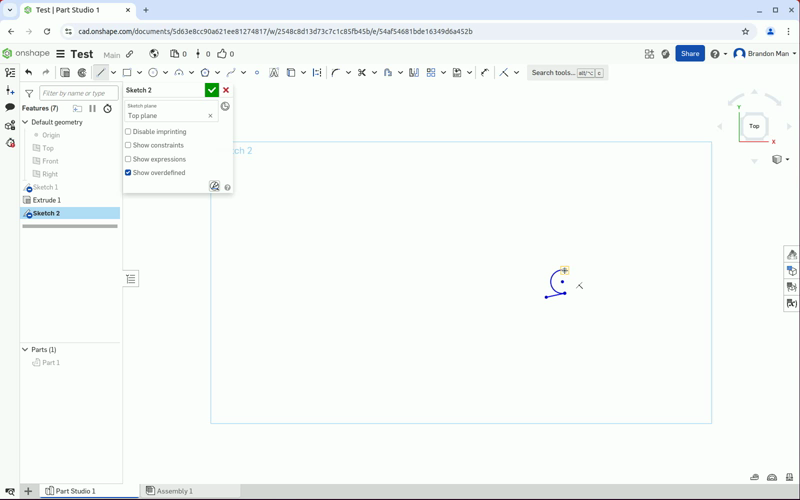
mouse_move(589, 270)
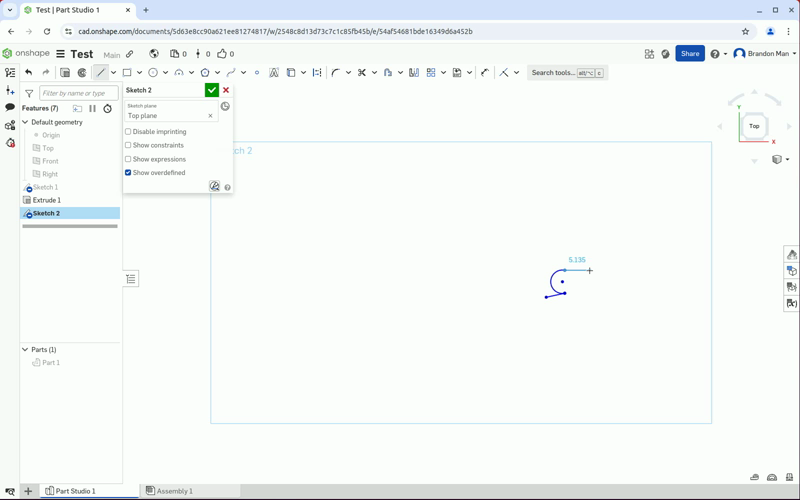
mouse_move(546, 266)
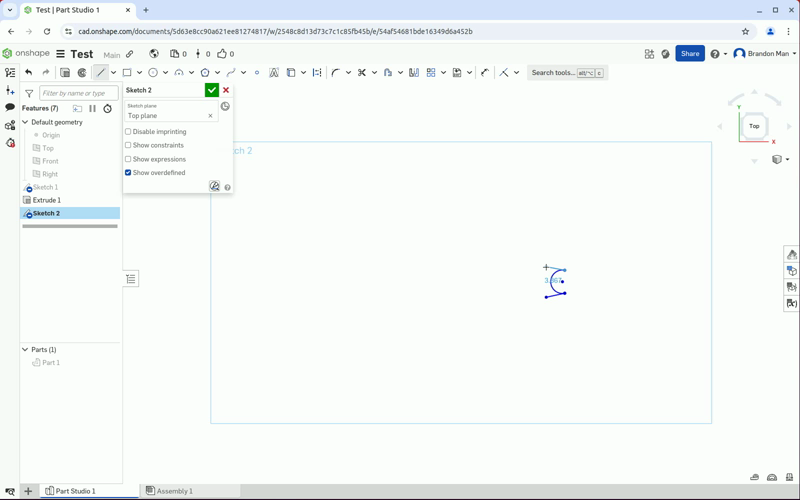
click(546, 266)
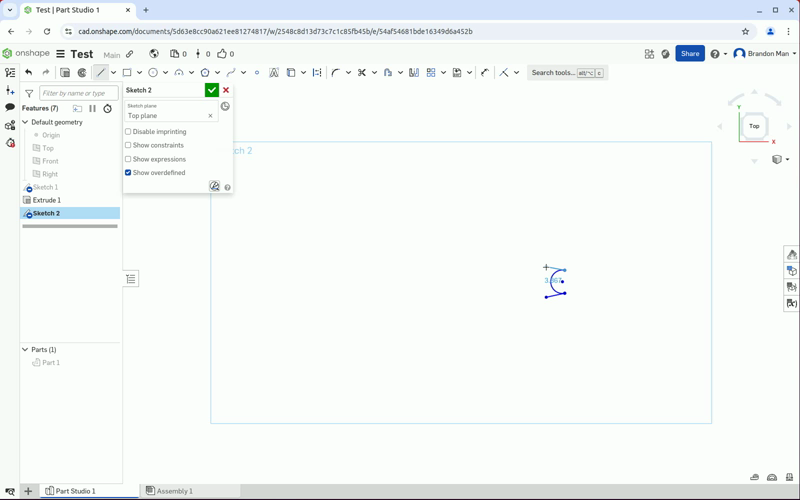
key_up(shift)
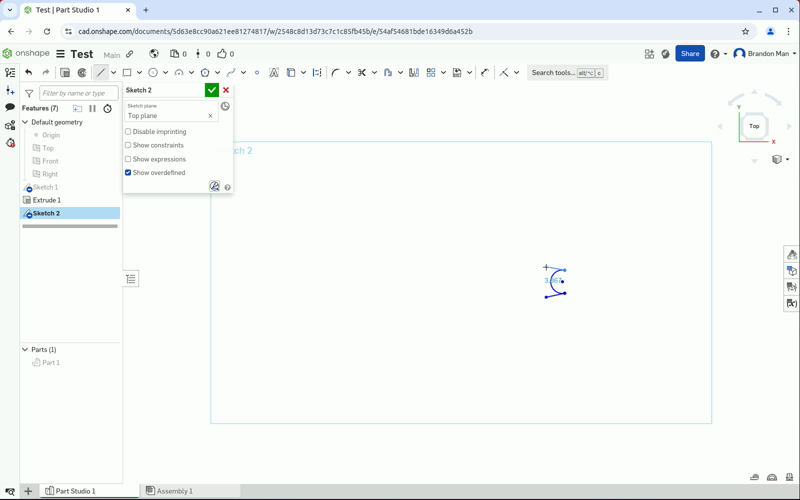
key(esc)
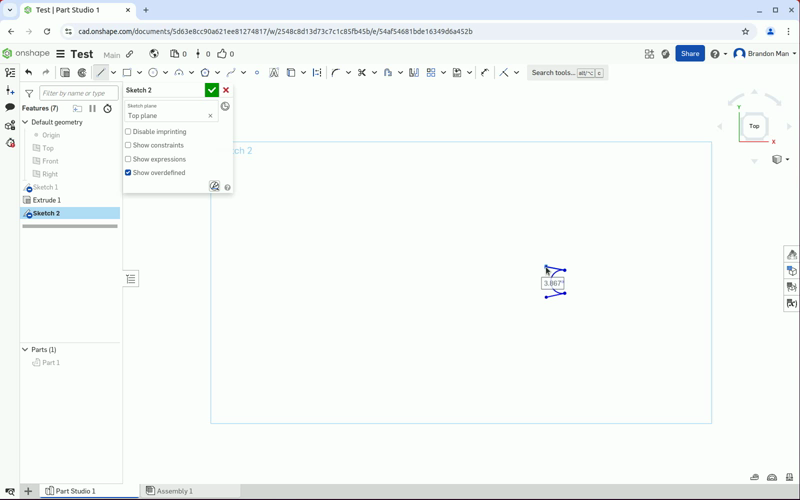
key(a)
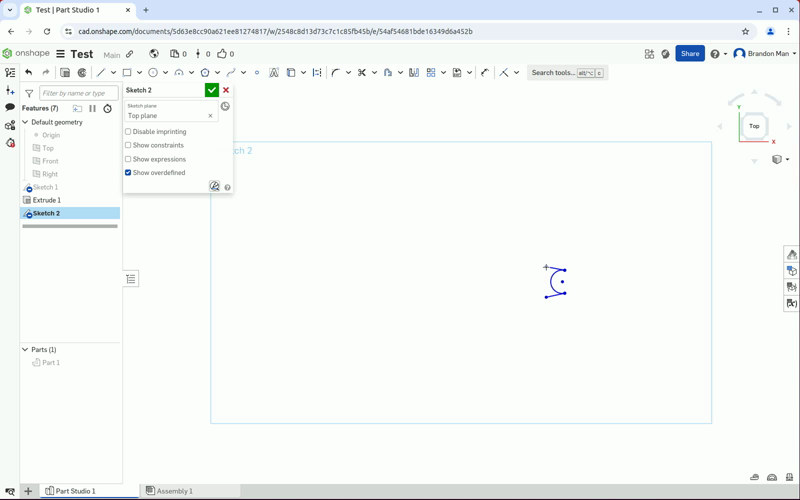
mouse_move(546, 266)
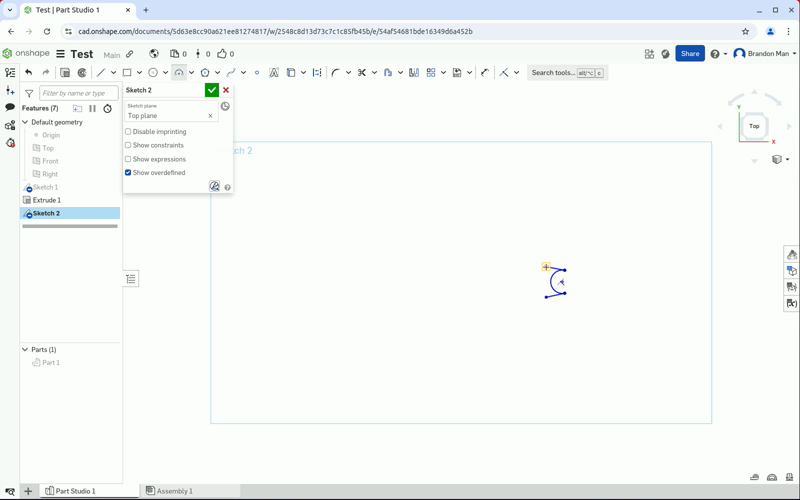
click(546, 266)
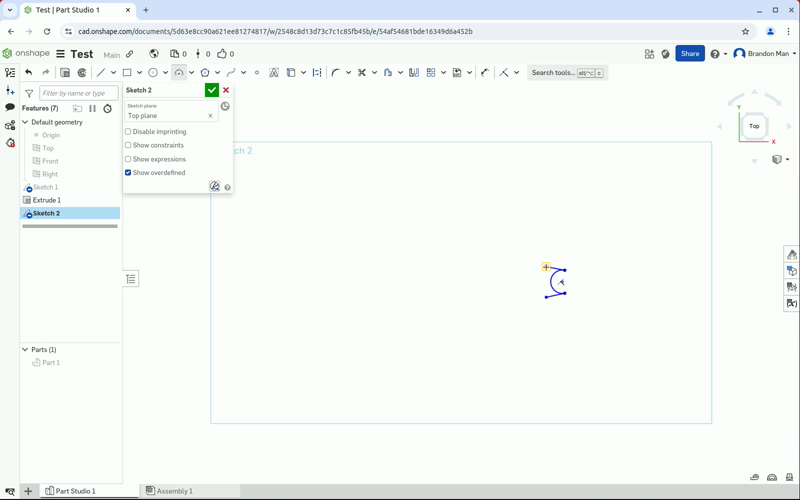
mouse_move(546, 297)
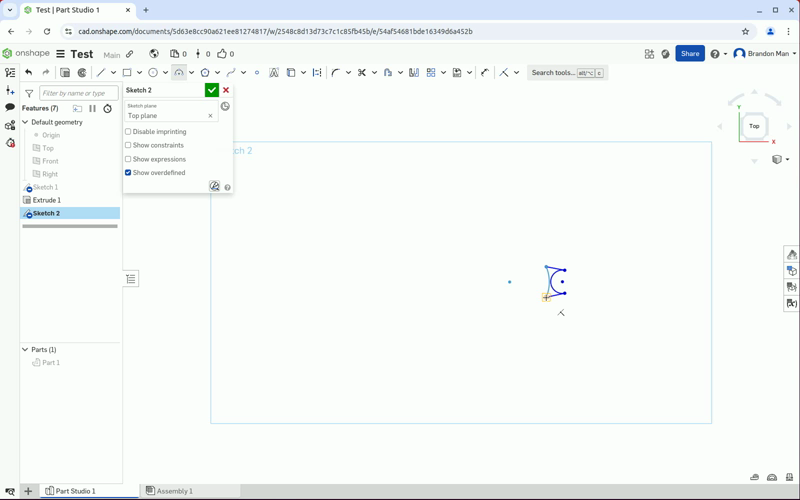
click(546, 297)
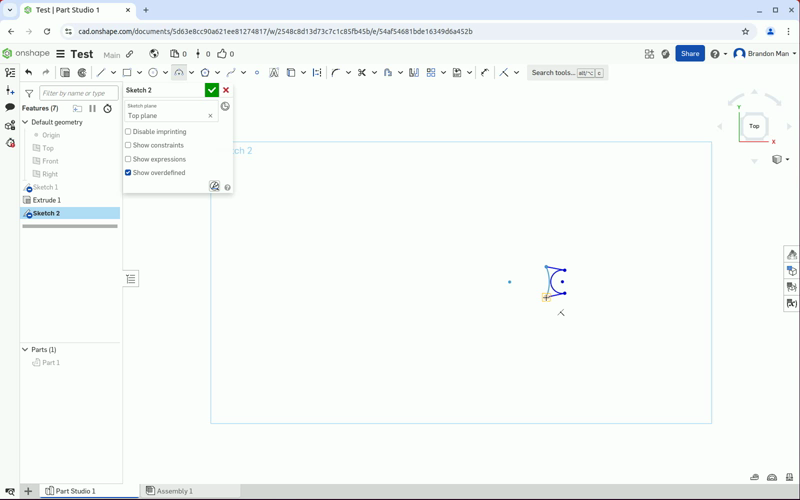
key_down(shift)
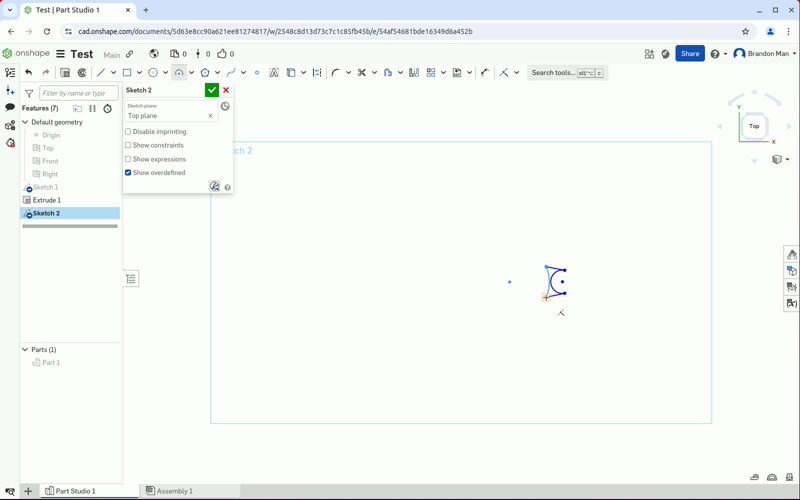
mouse_move(547, 282)
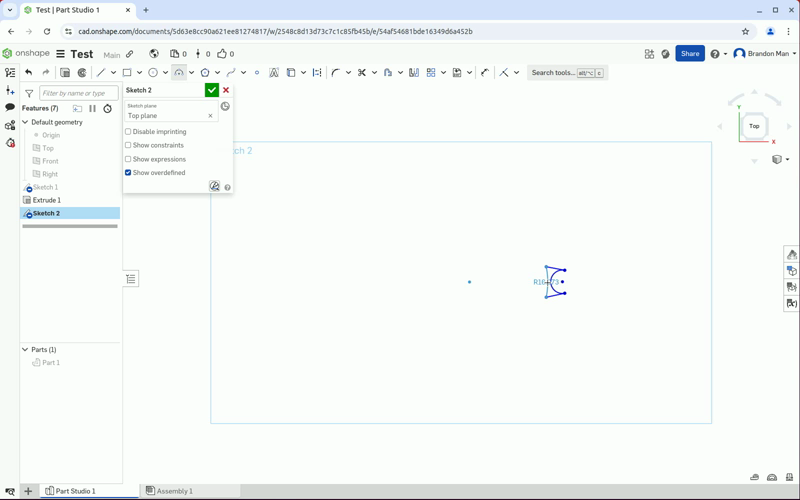
scroll(6)
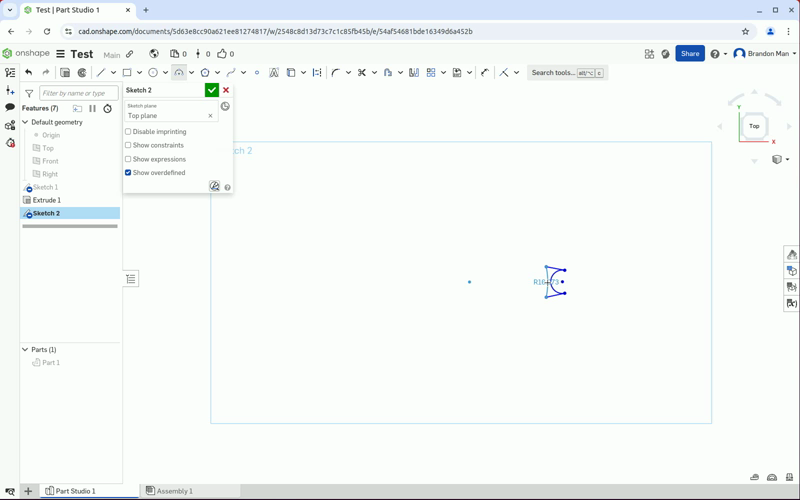
scroll(6)
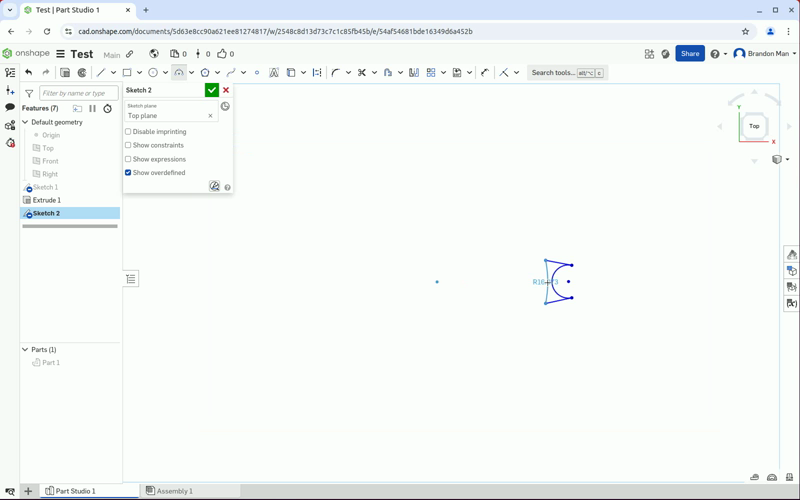
scroll(6)
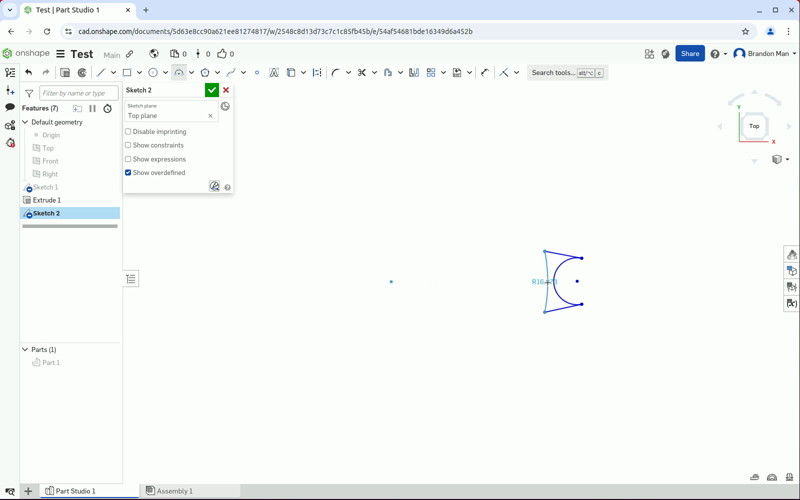
scroll(6)
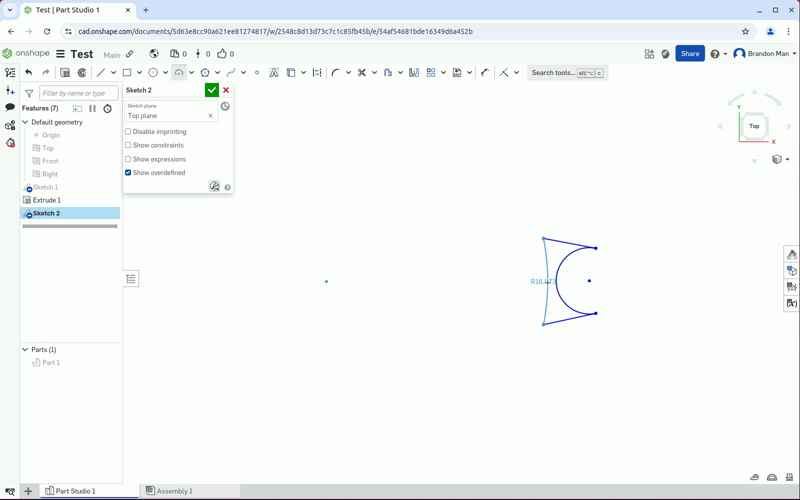
scroll(6)
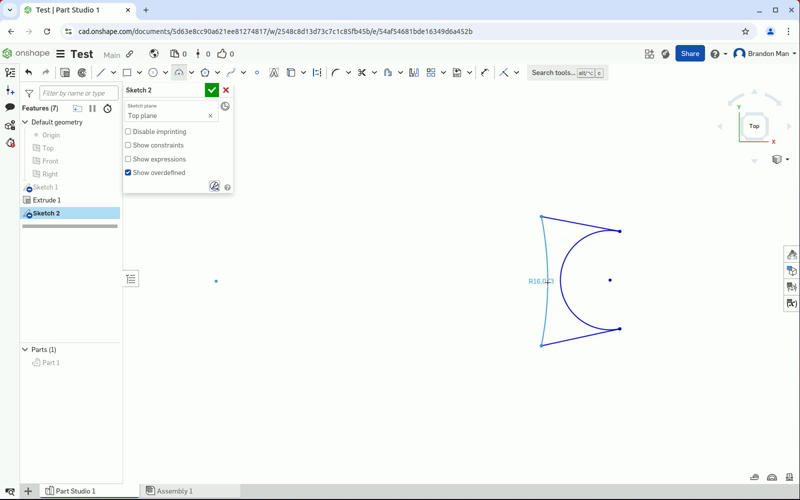
scroll(6)
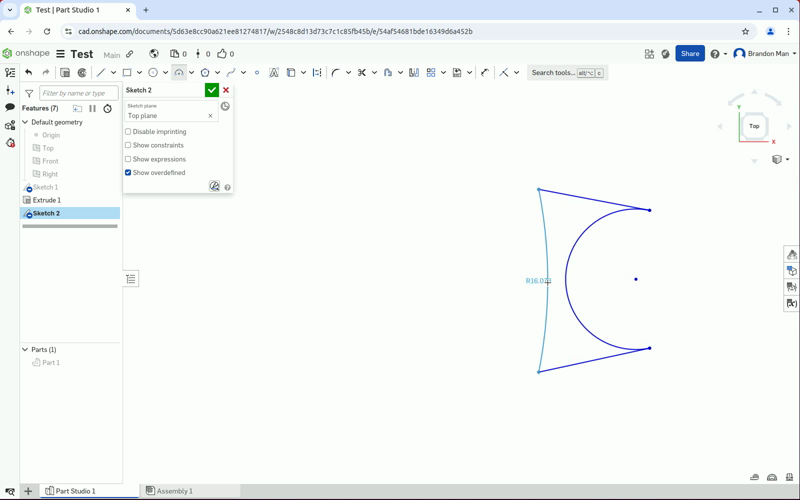
scroll(6)
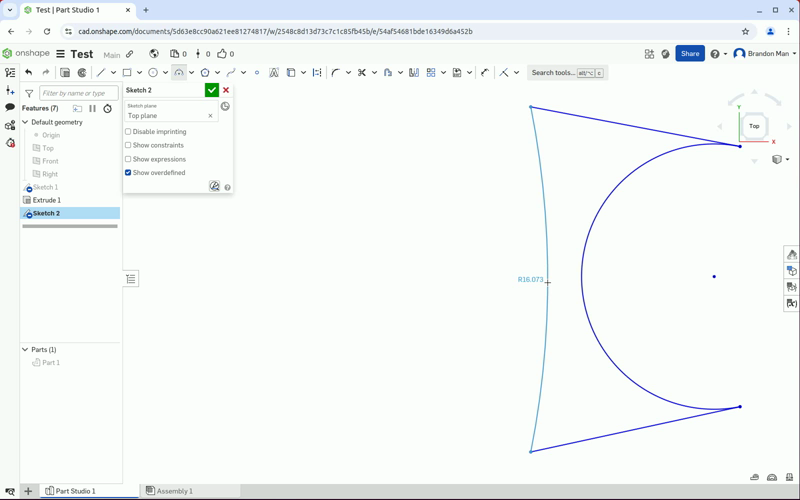
click(547, 282)
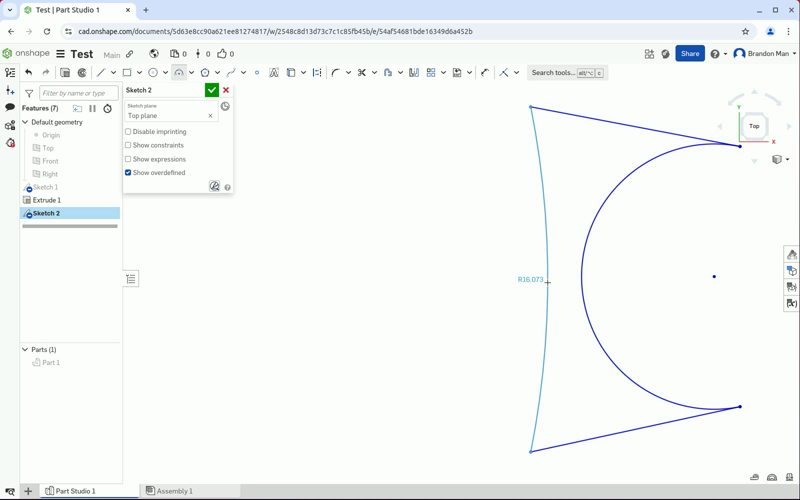
scroll(-6)
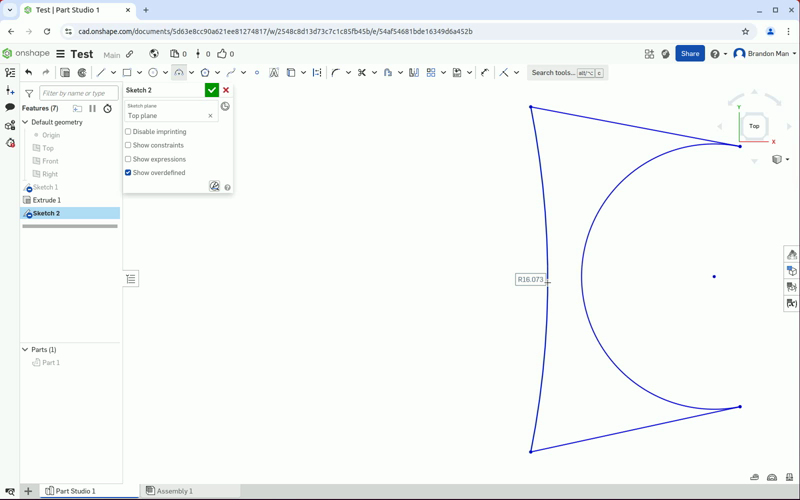
scroll(-6)
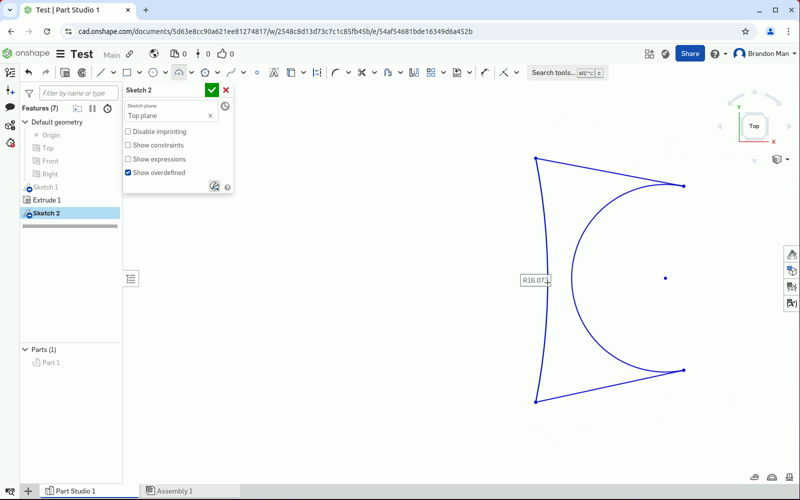
scroll(-6)
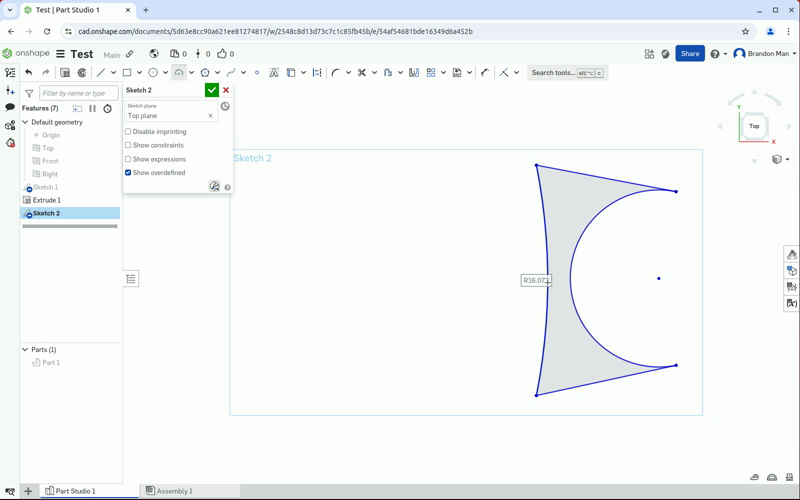
scroll(-6)
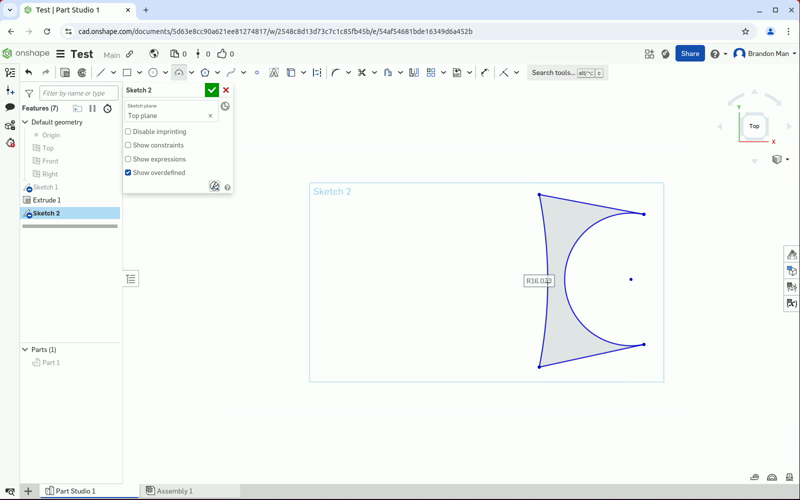
scroll(-6)
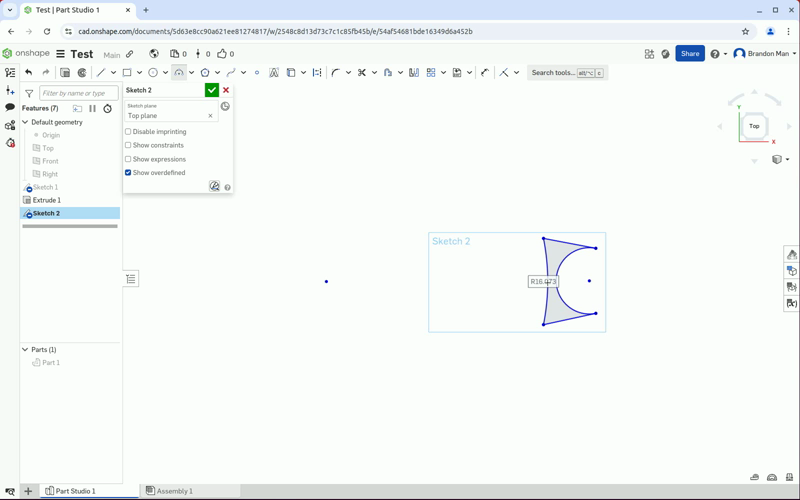
scroll(-6)
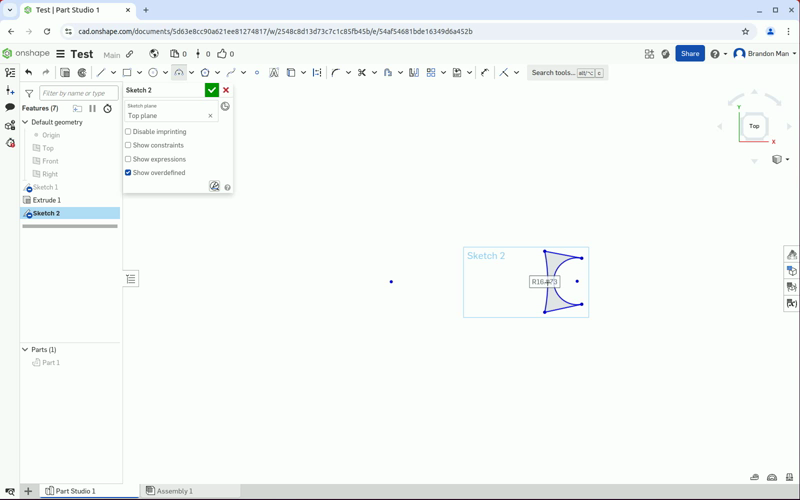
scroll(-6)
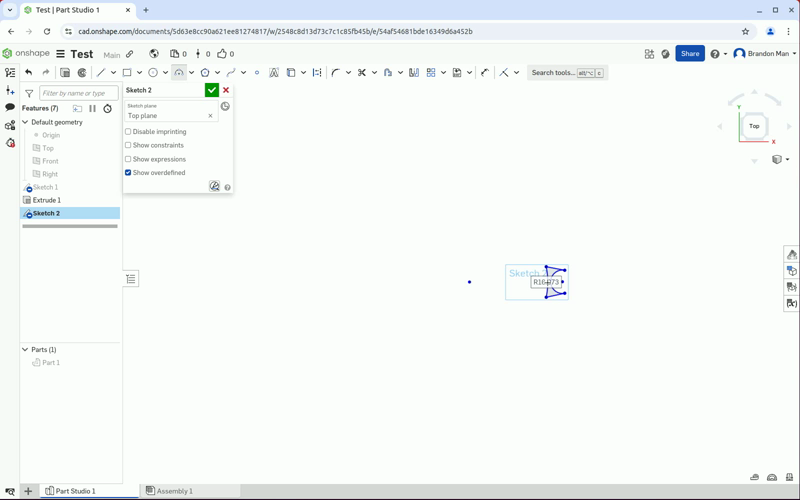
key_up(shift)
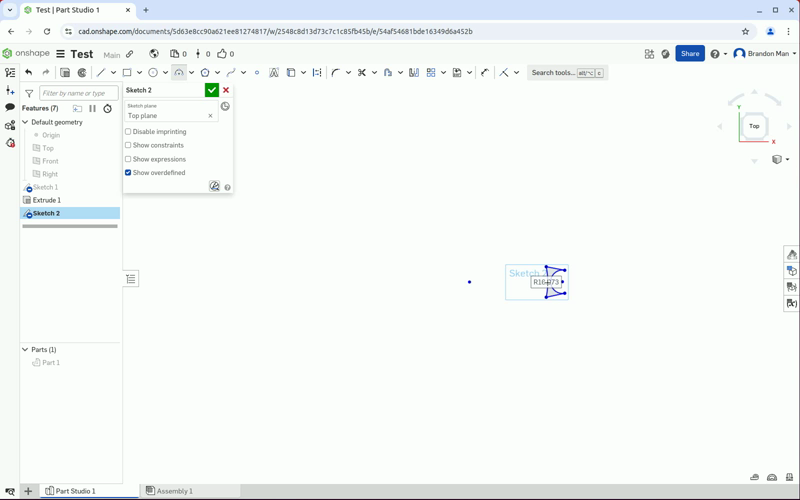
key(esc)
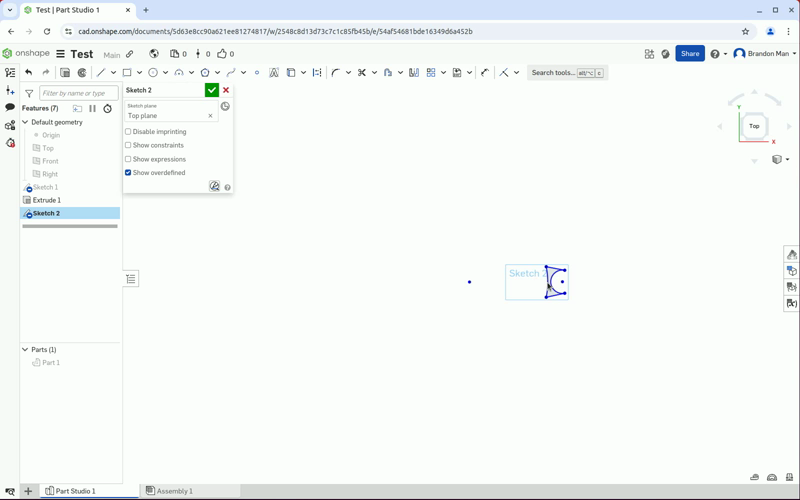
mouse_move(559, 293)
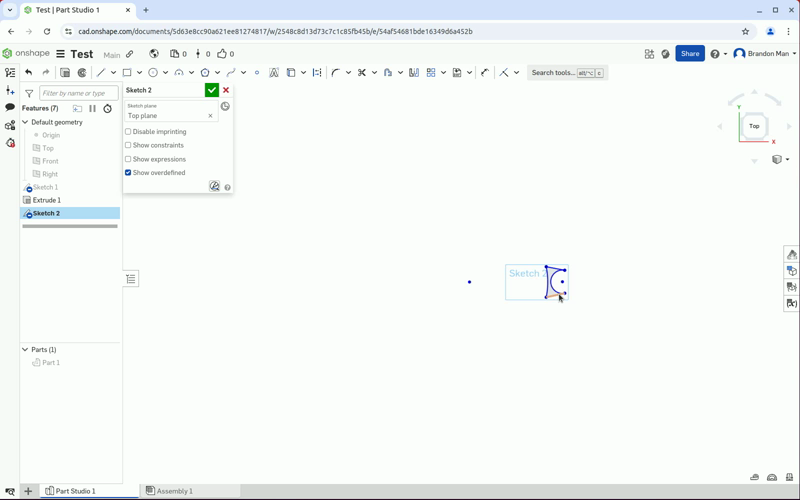
scroll(6)
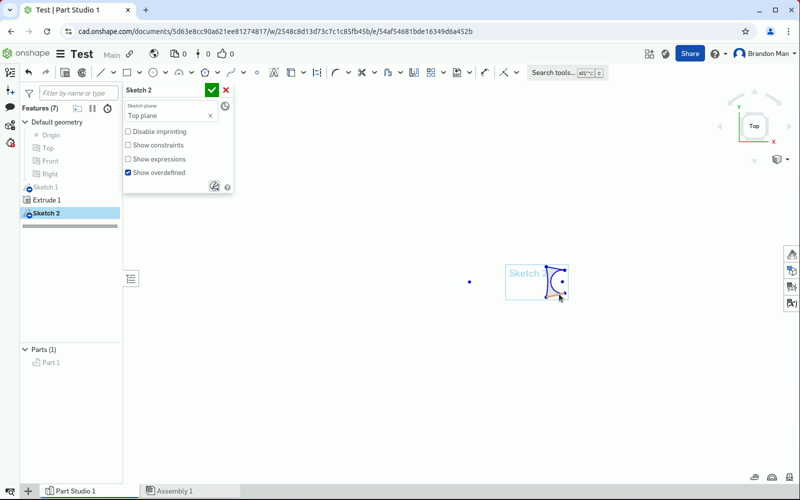
scroll(6)
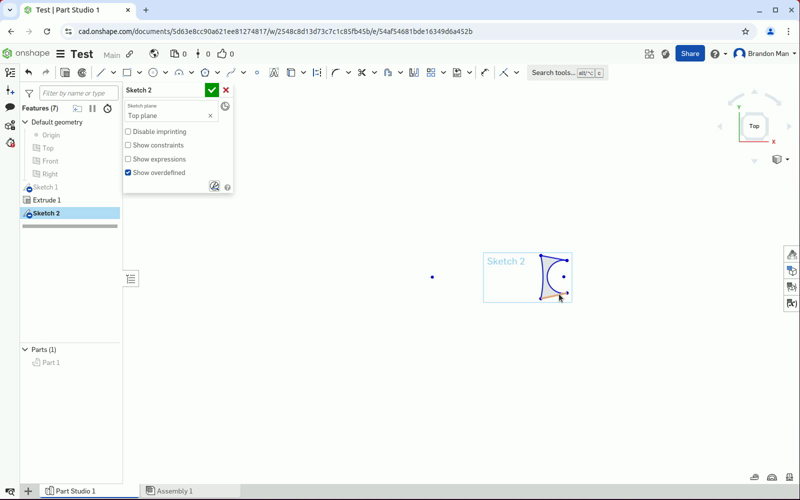
scroll(6)
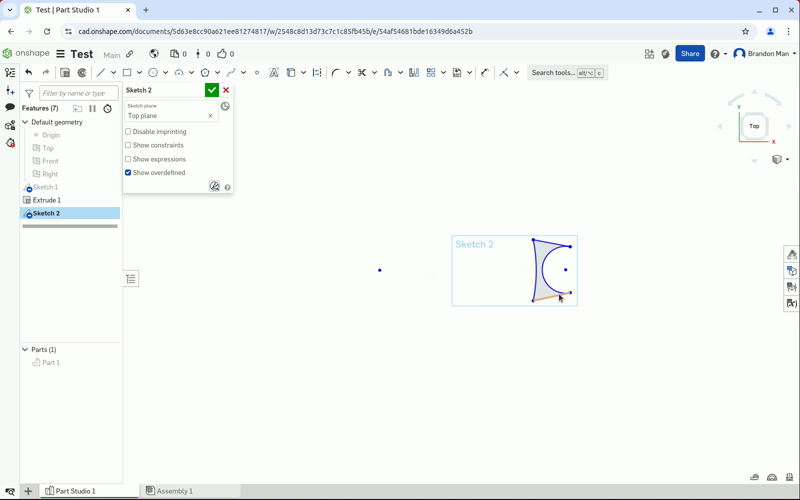
scroll(6)
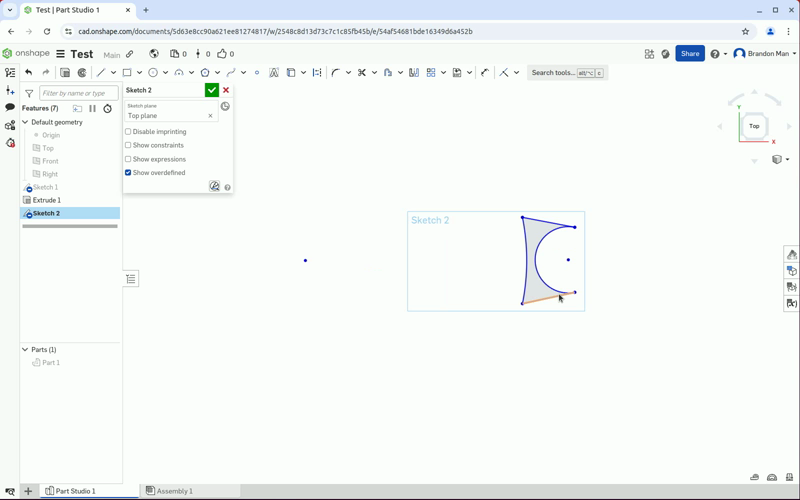
scroll(6)
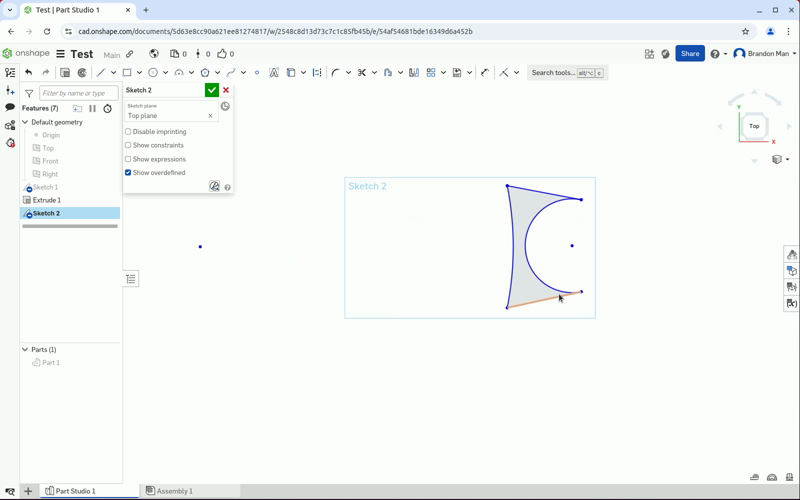
scroll(6)
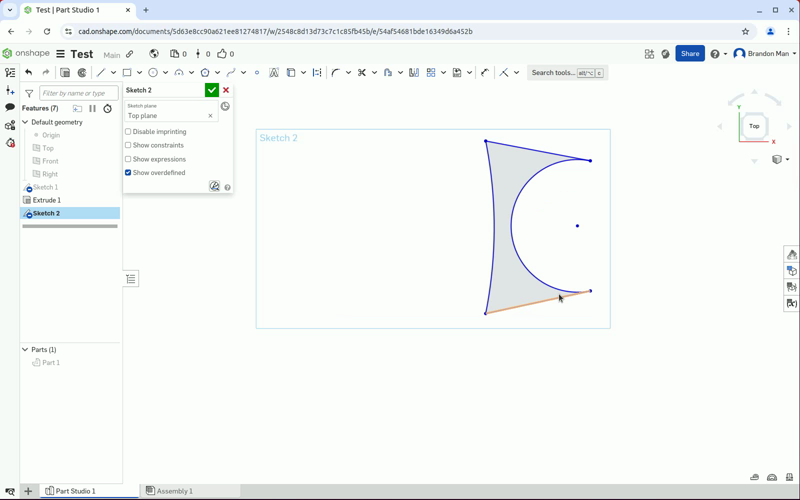
scroll(6)
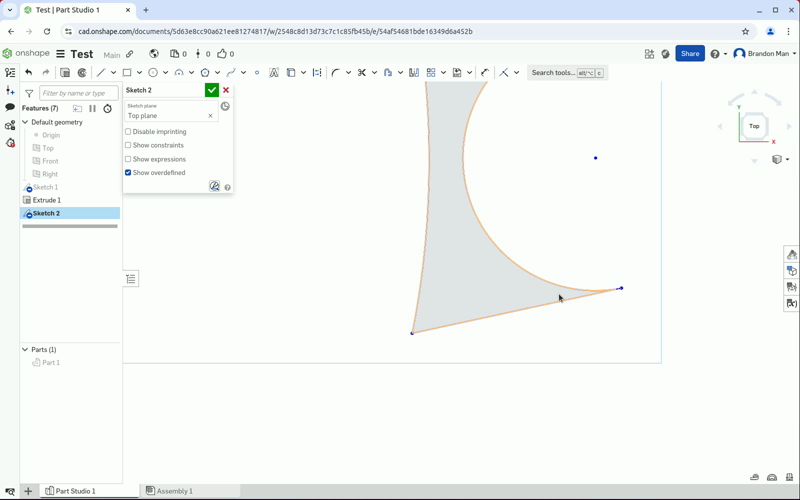
click(559, 293)
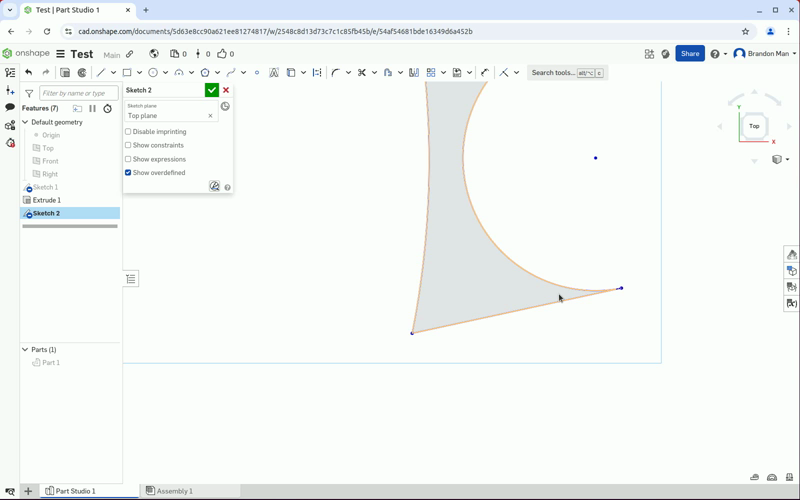
scroll(-6)
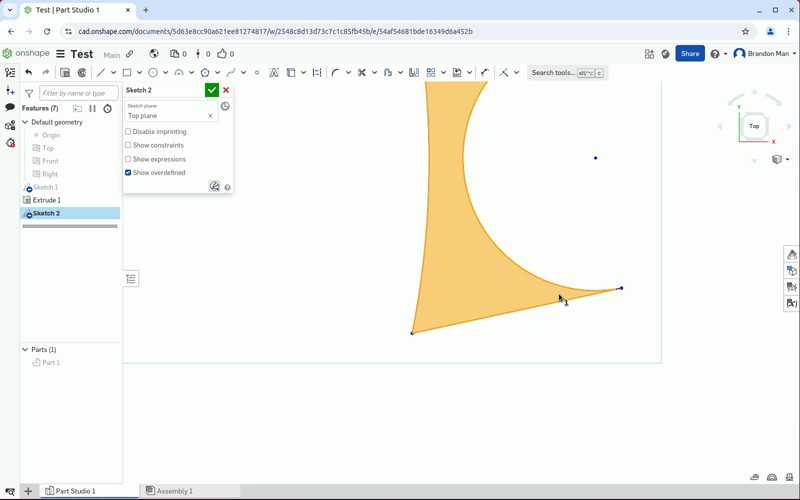
scroll(-6)
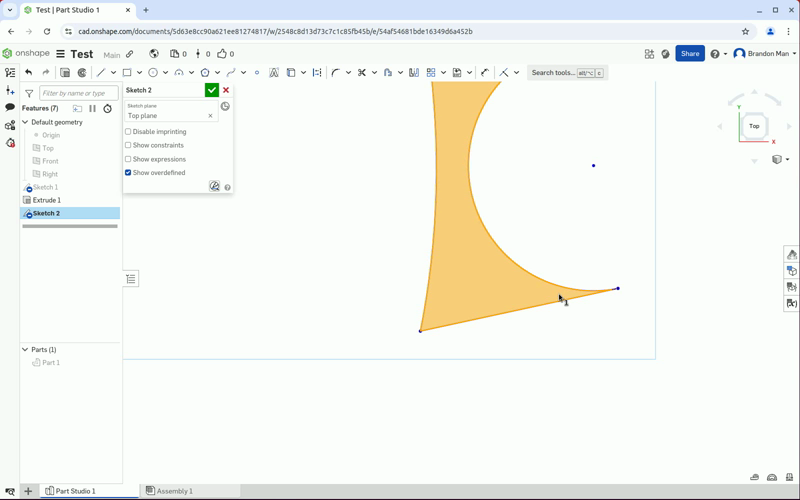
scroll(-6)
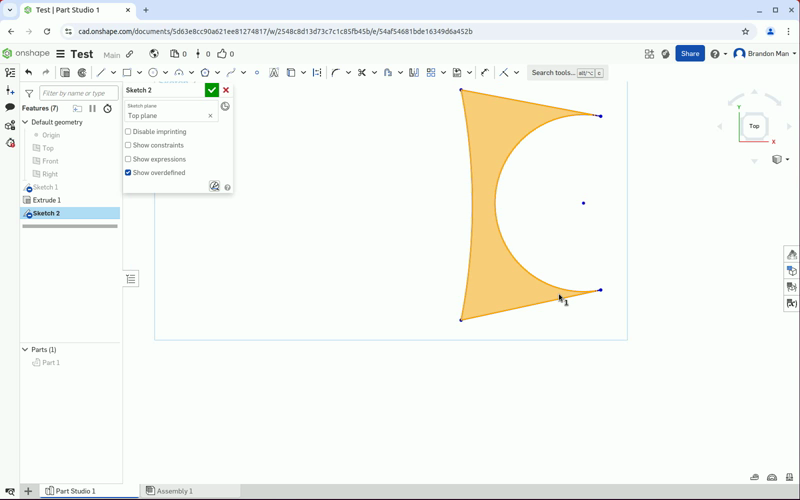
scroll(-6)
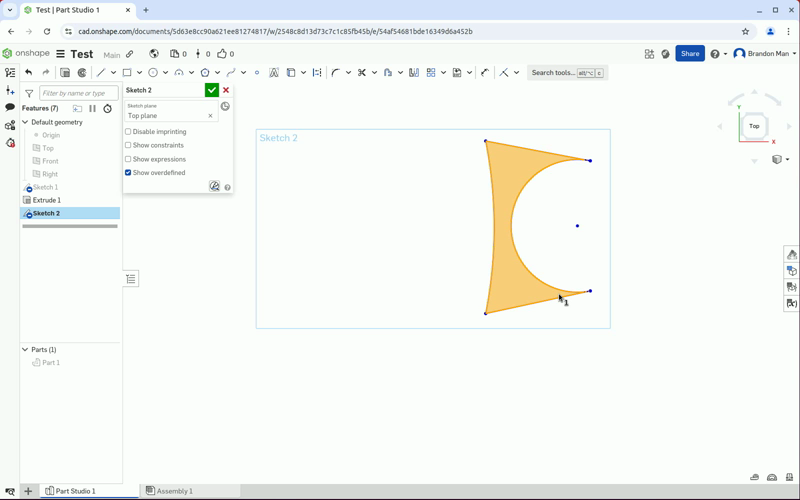
scroll(-6)
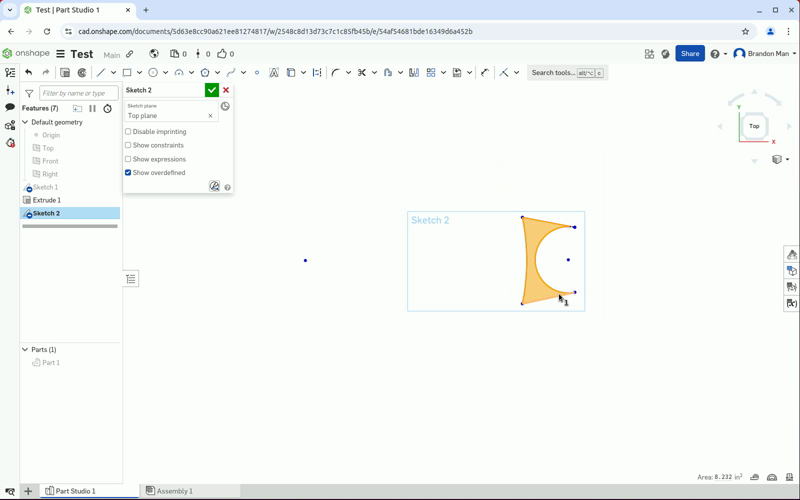
scroll(-6)
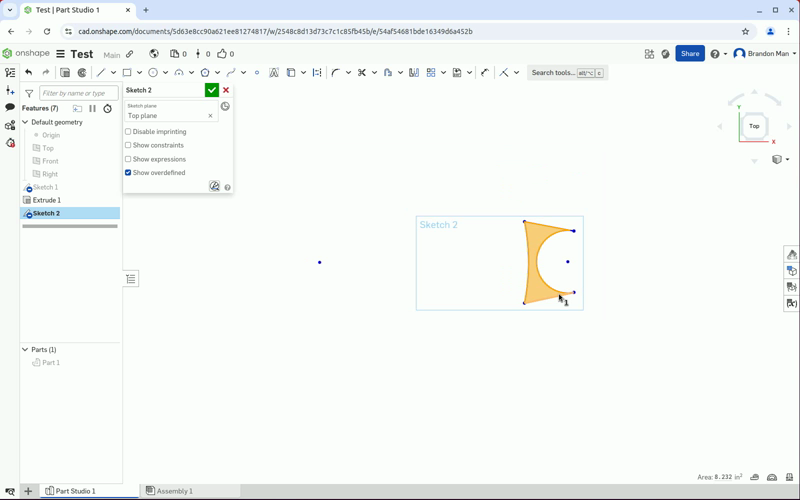
scroll(-6)
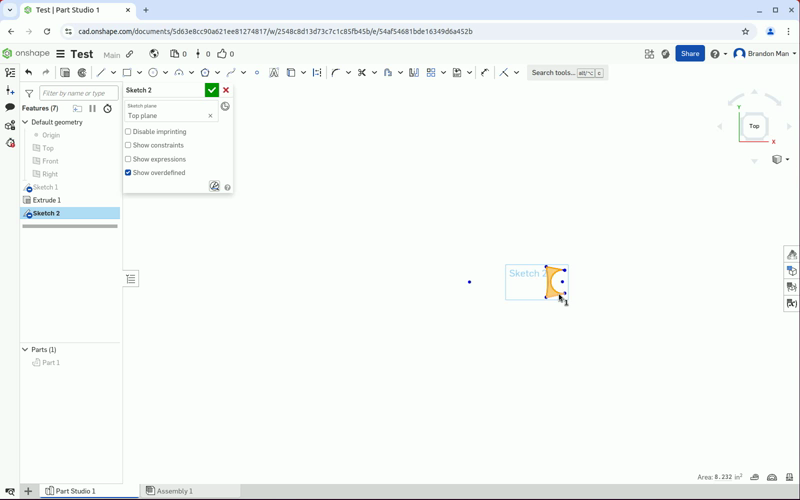
mouse_move(73, 352)
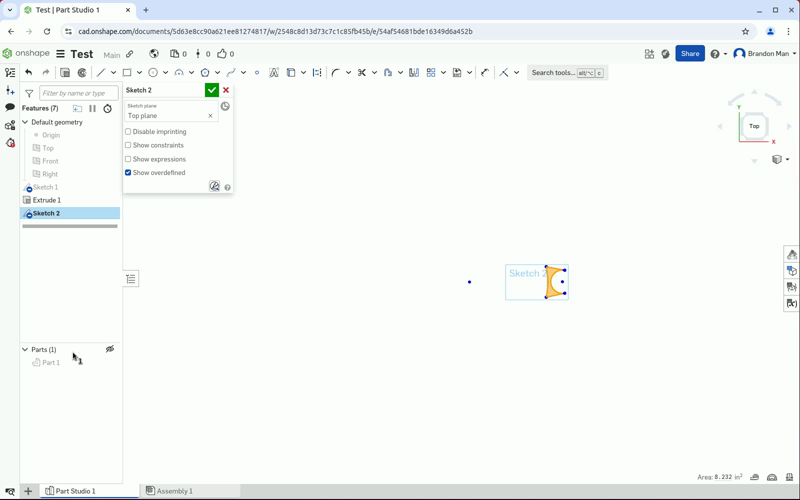
key(shift+y)
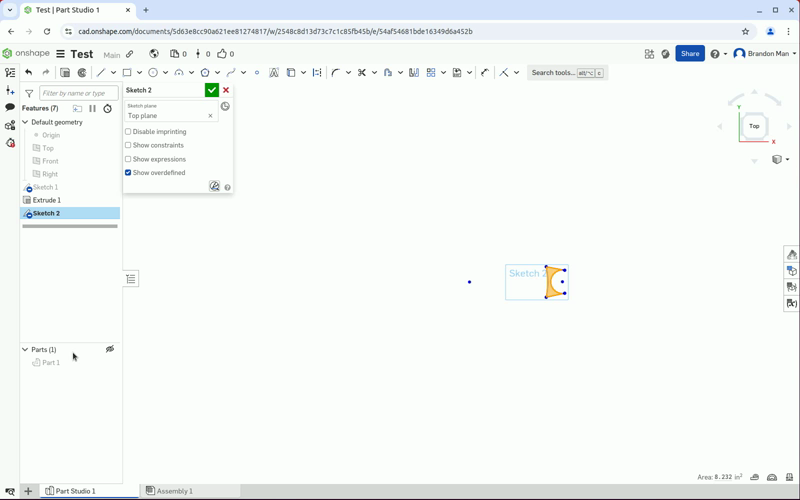
key(shift+e)
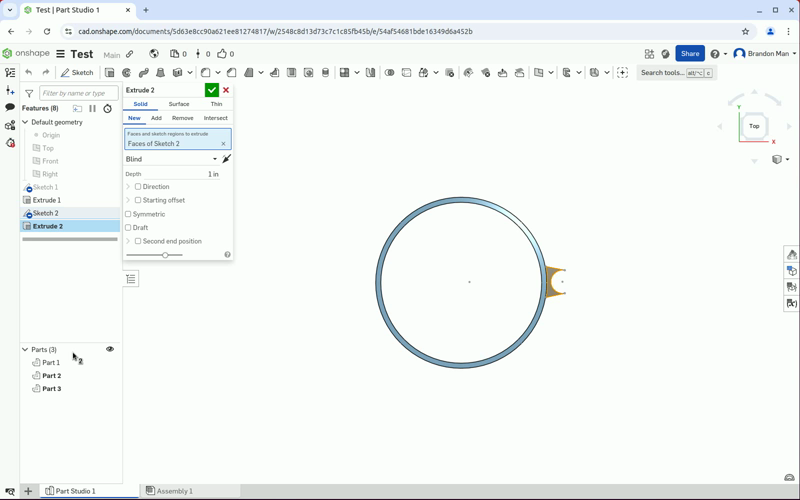
mouse_move(143, 106)
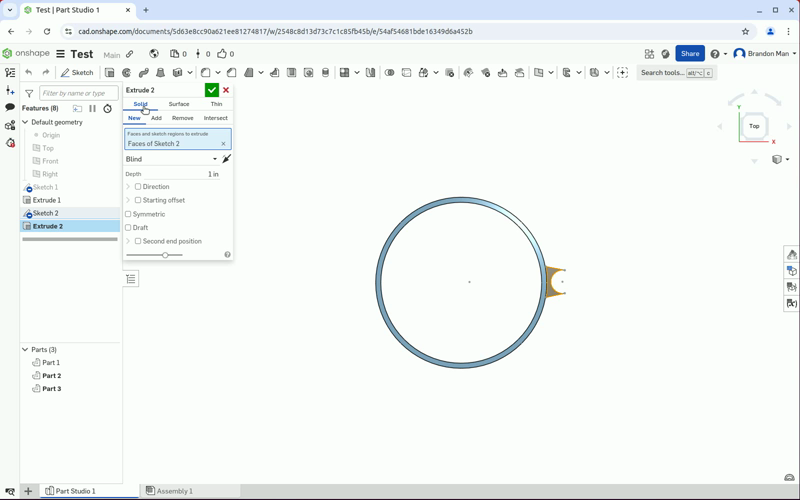
click(143, 106)
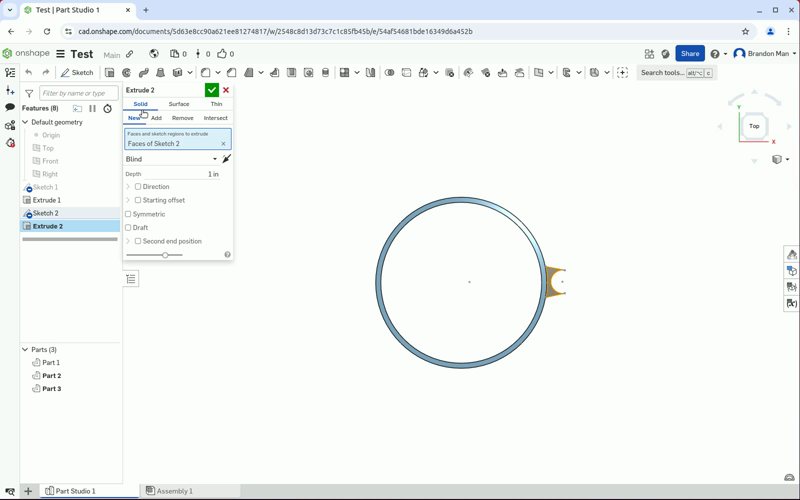
mouse_move(137, 120)
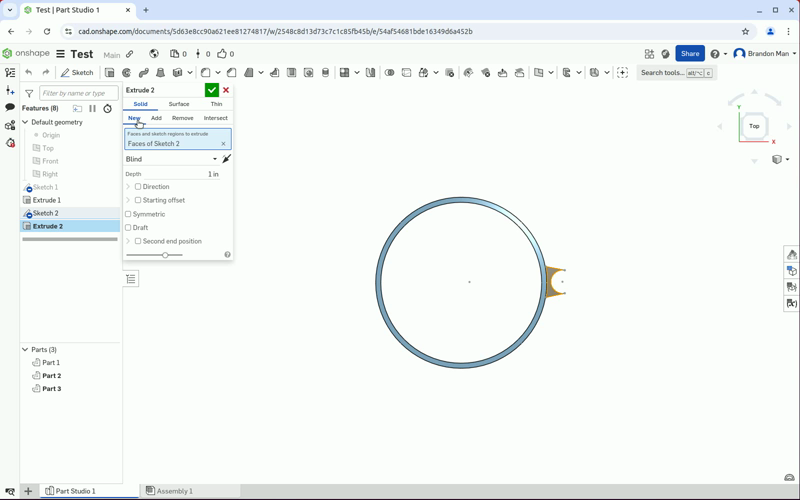
click(137, 120)
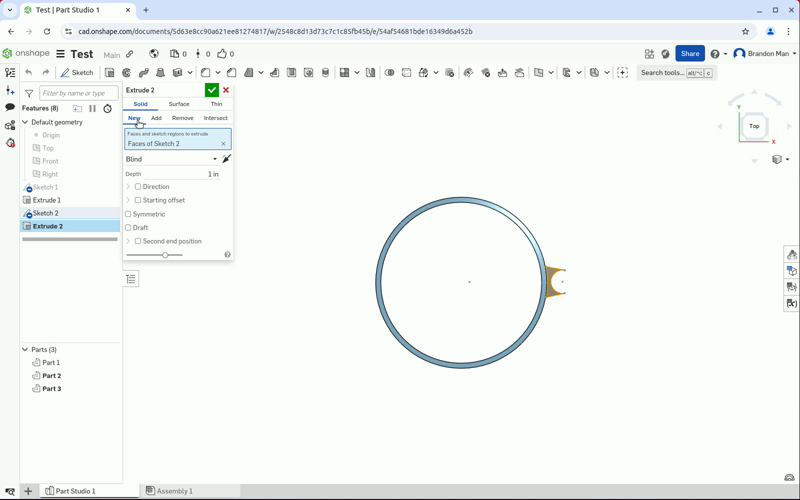
key(tab, 4)
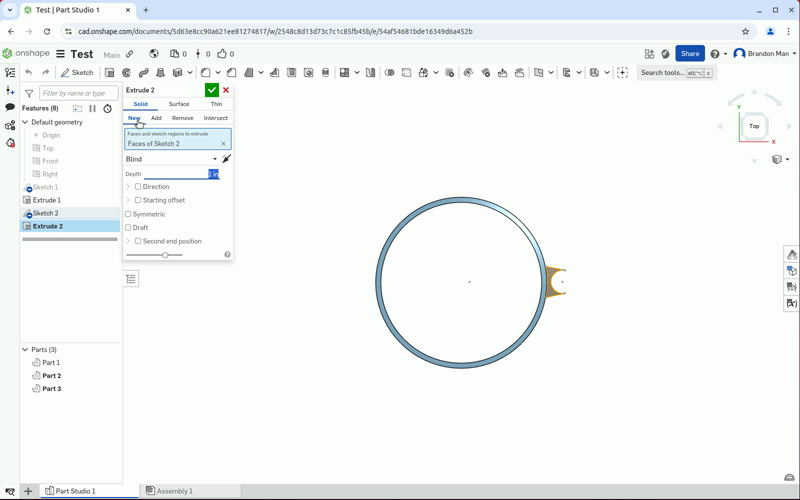
text(35.626)
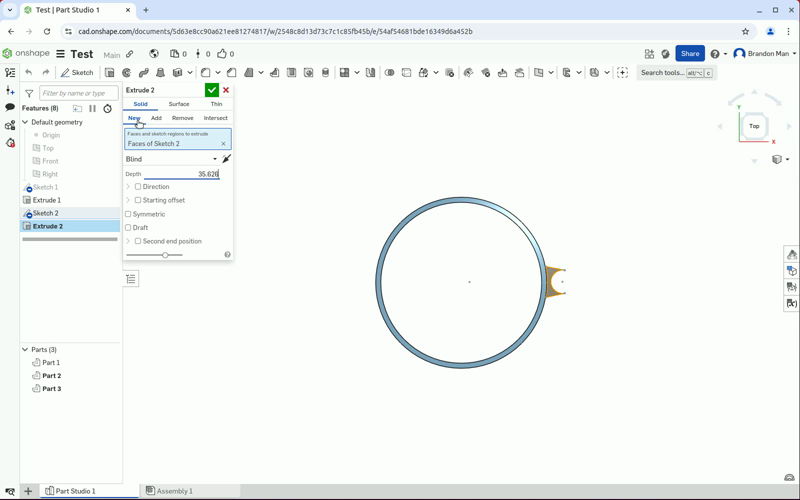
key(tab, 3)
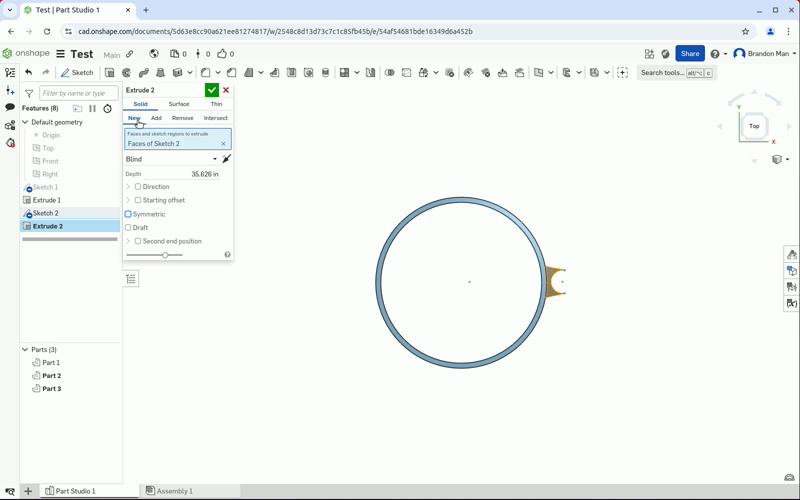
key(space)
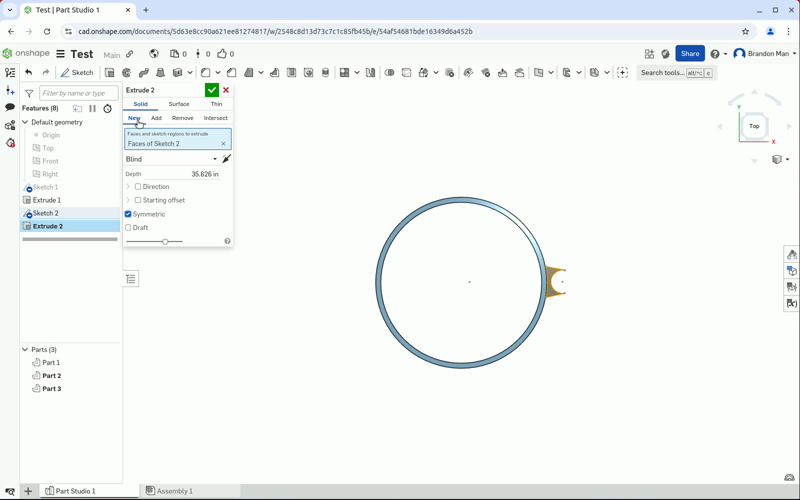
key(enter)
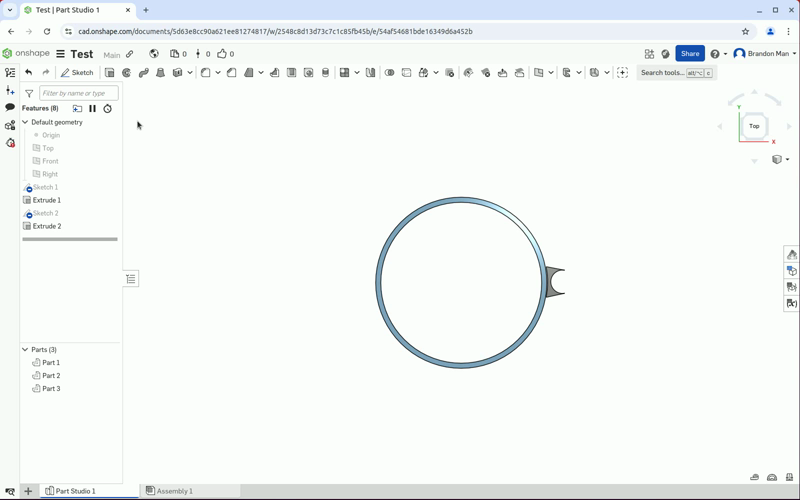
key(shift+h)
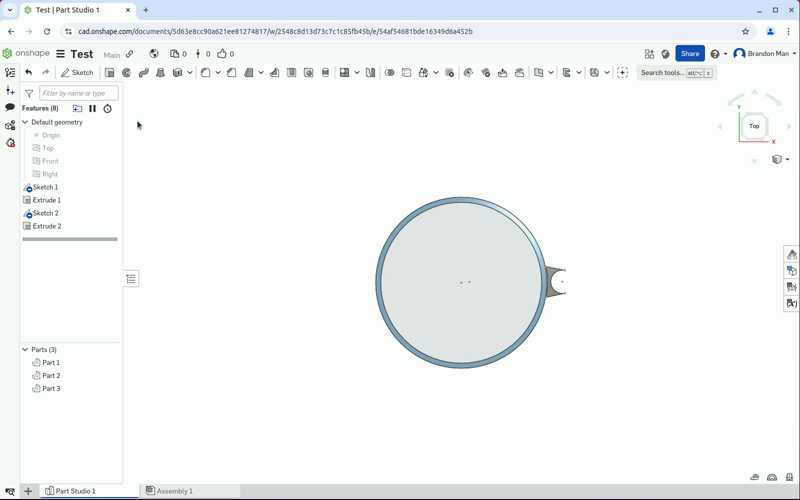
key(shift+h)
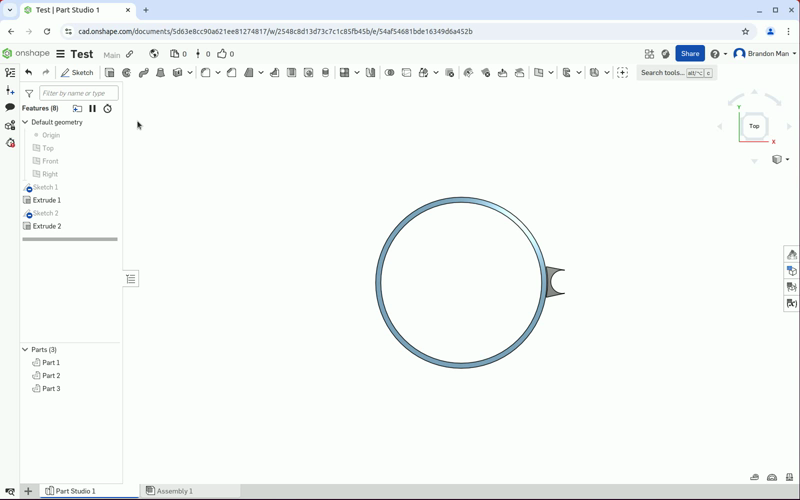
mouse_move(73, 189)
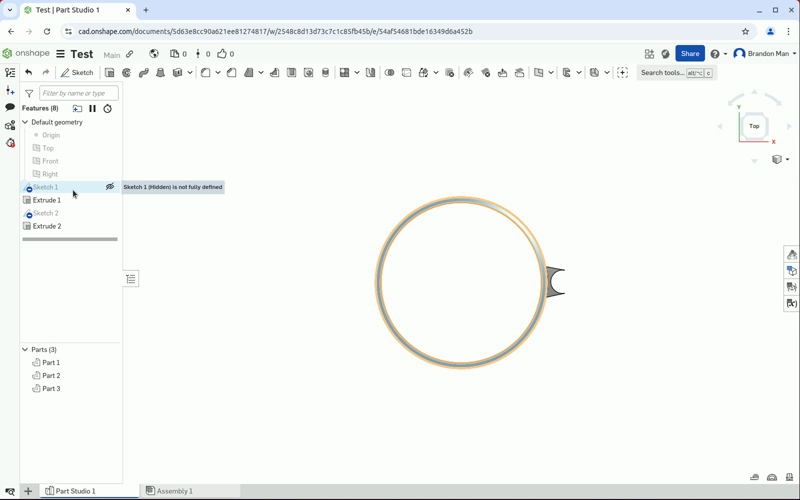
click(73, 189)
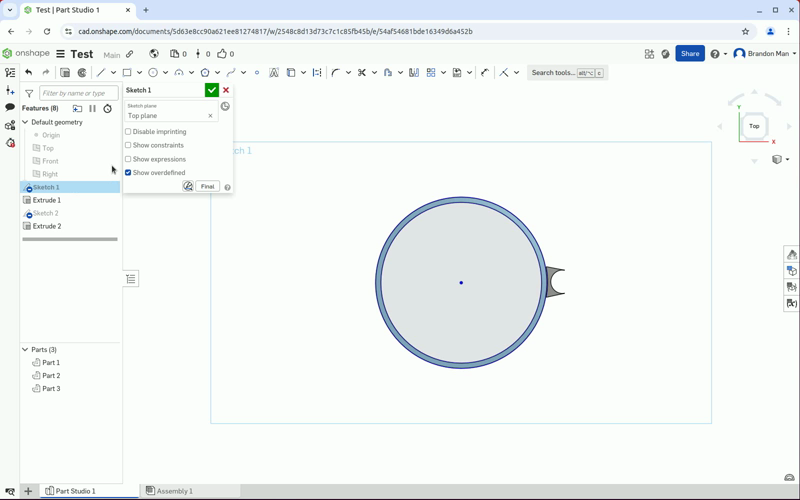
mouse_move(229, 92)
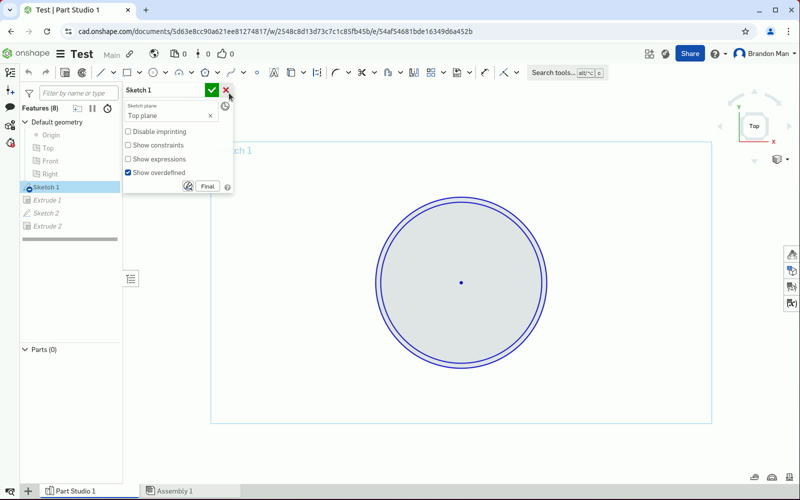
click(229, 92)
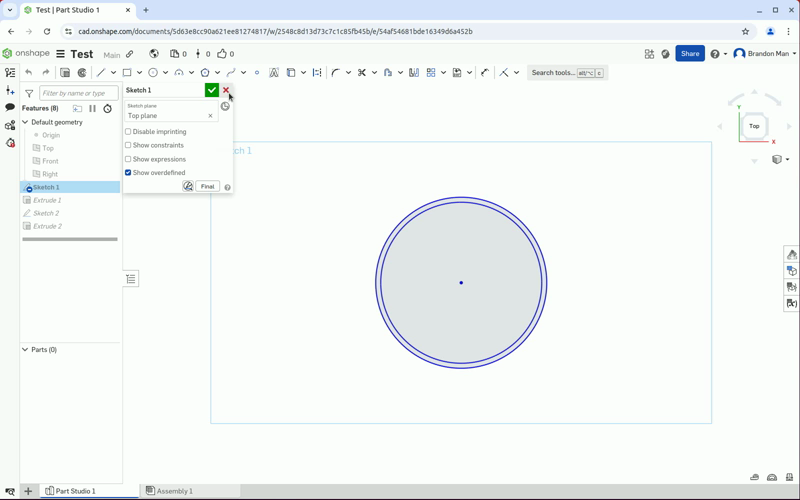
key(shift+s)
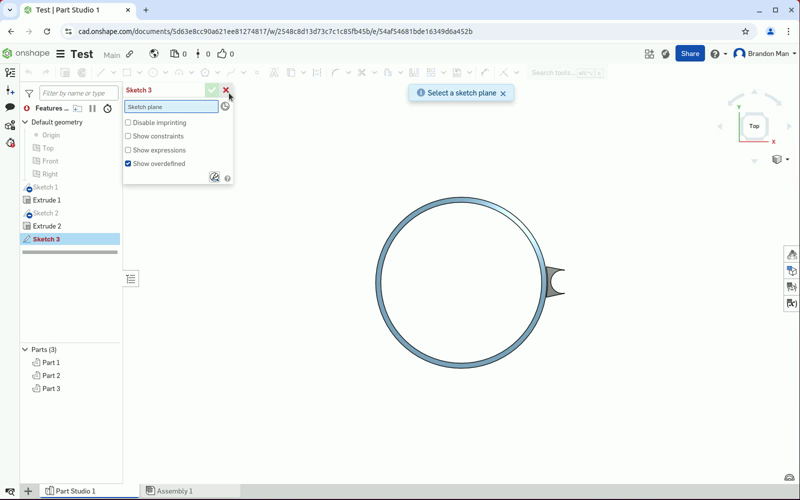
mouse_move(73, 150)
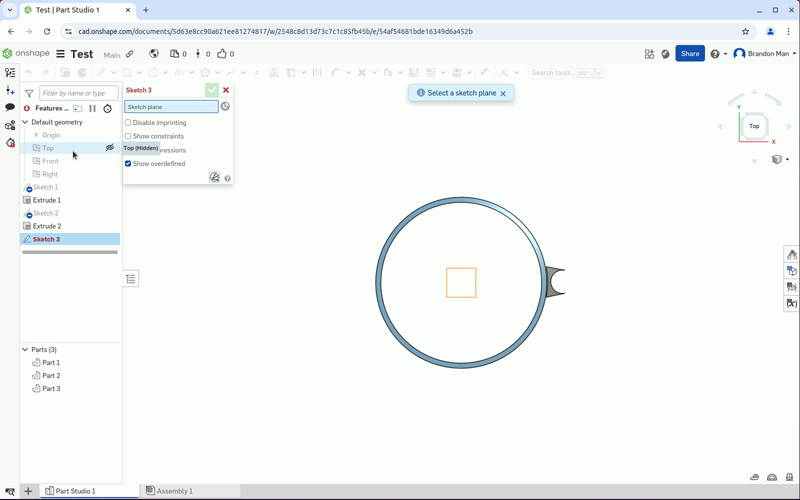
click(73, 150)
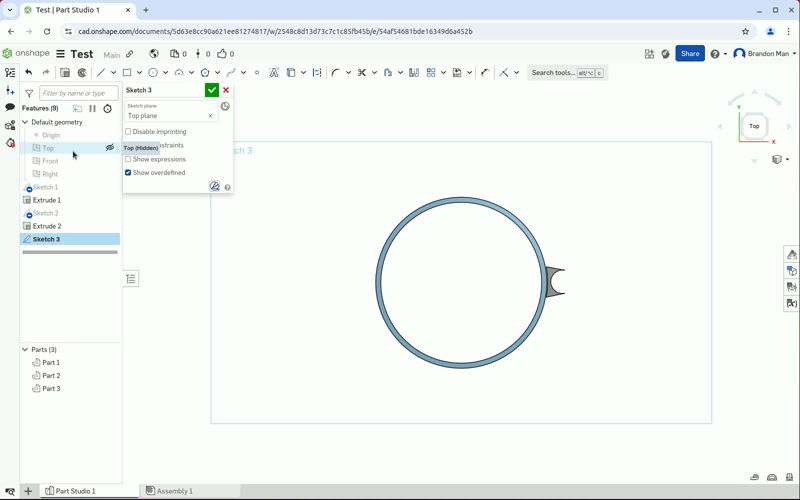
mouse_move(73, 352)
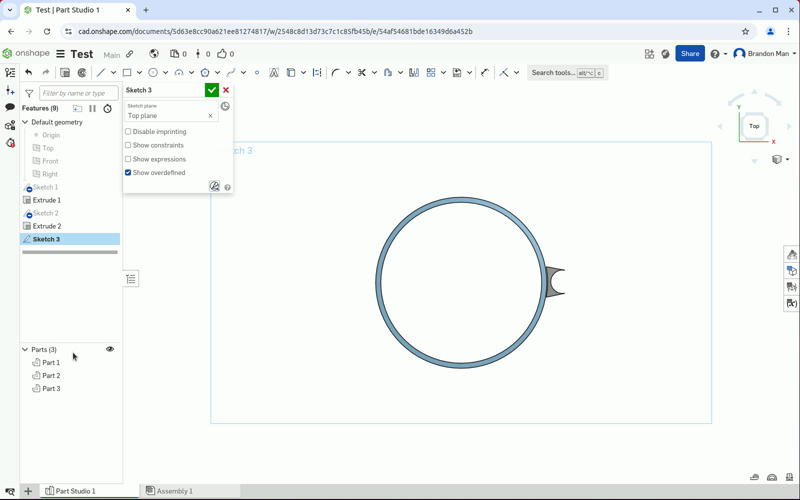
key(y)
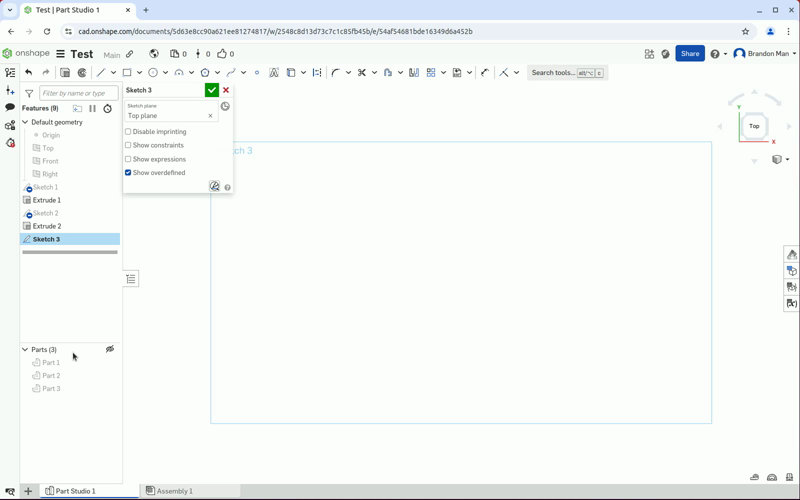
key(c)
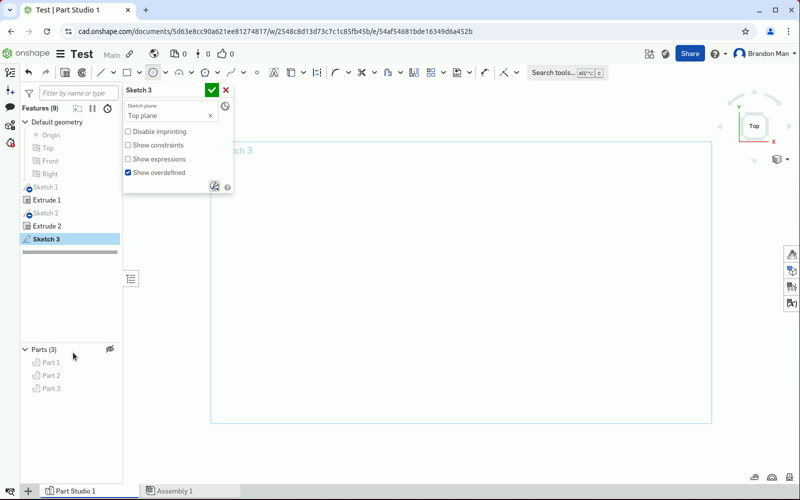
key_down(shift)
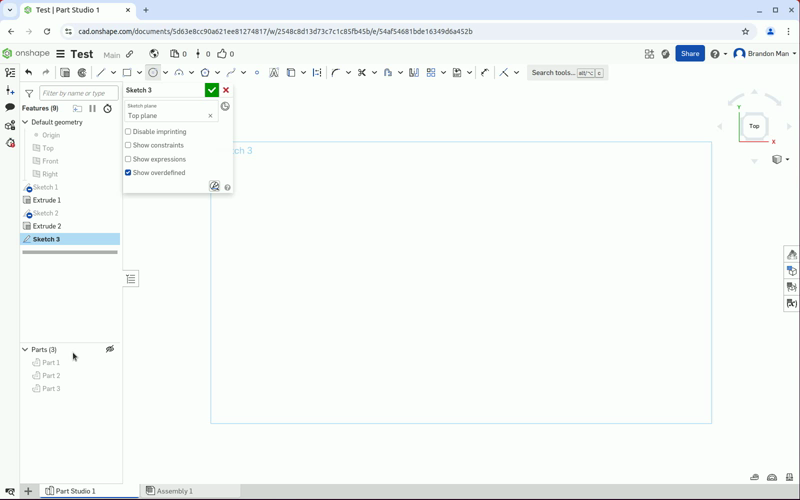
mouse_move(562, 282)
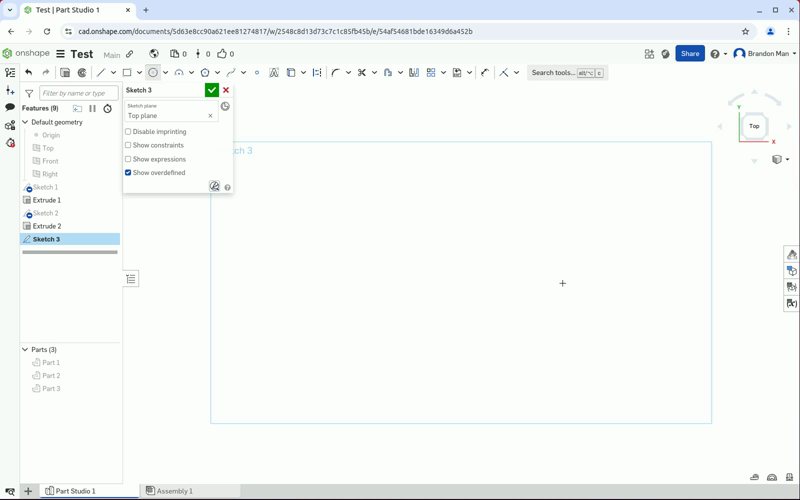
click(562, 282)
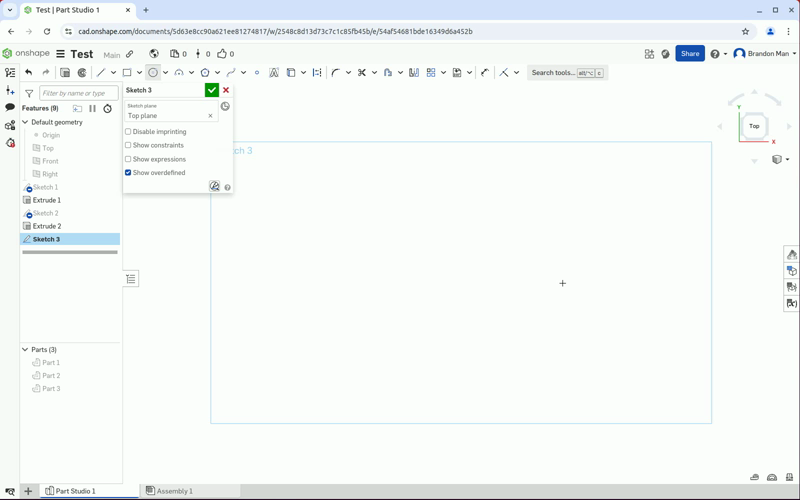
key_up(shift)
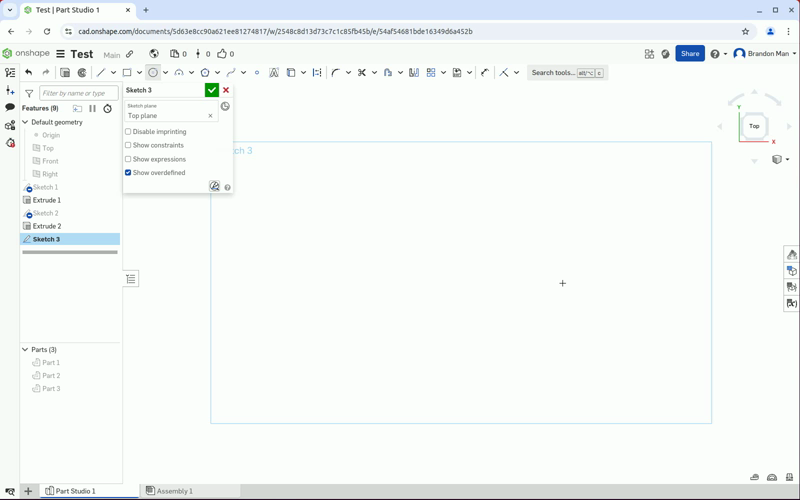
mouse_move(574, 282)
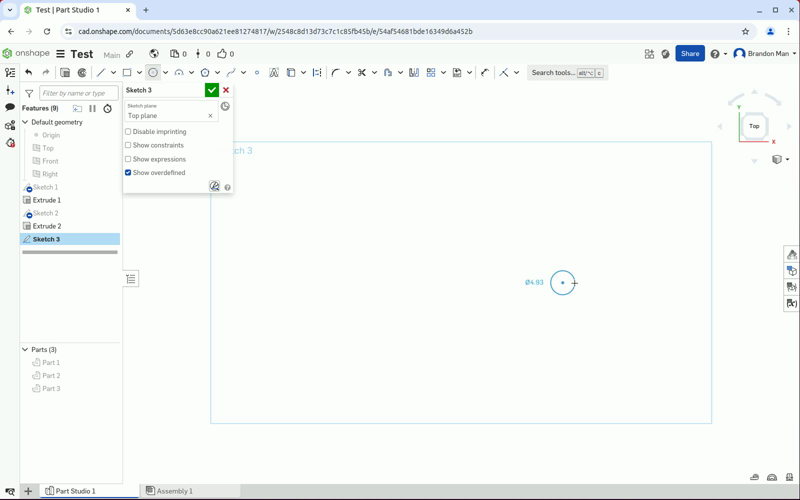
click(574, 282)
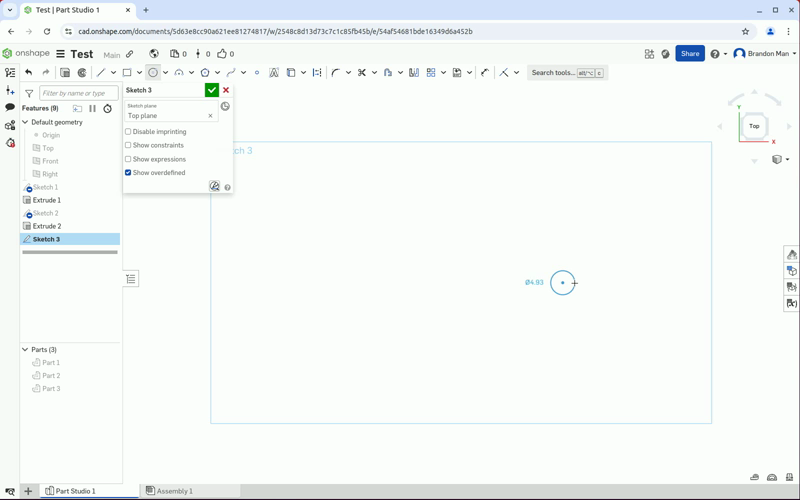
key(esc)
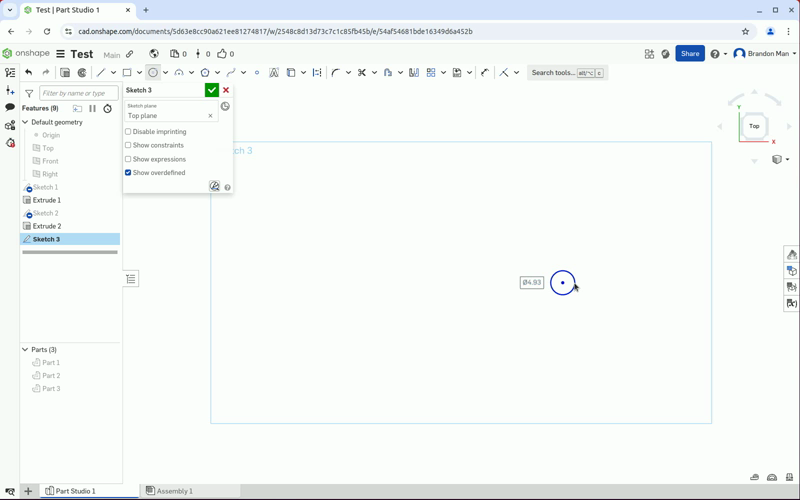
mouse_move(567, 282)
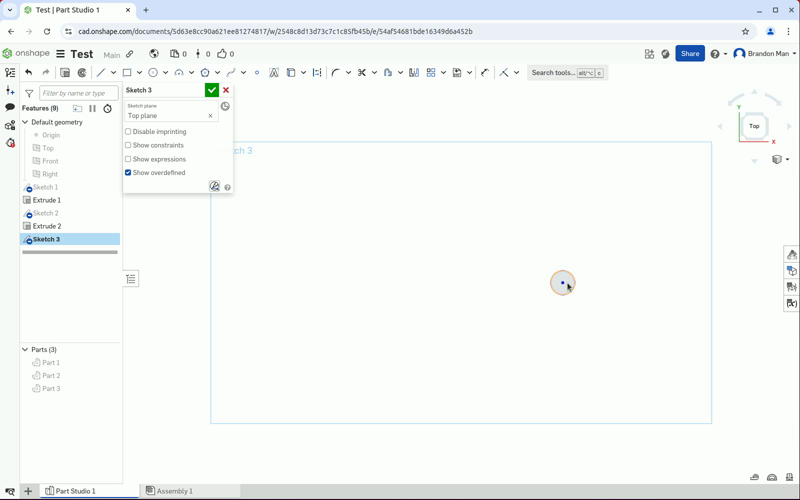
scroll(6)
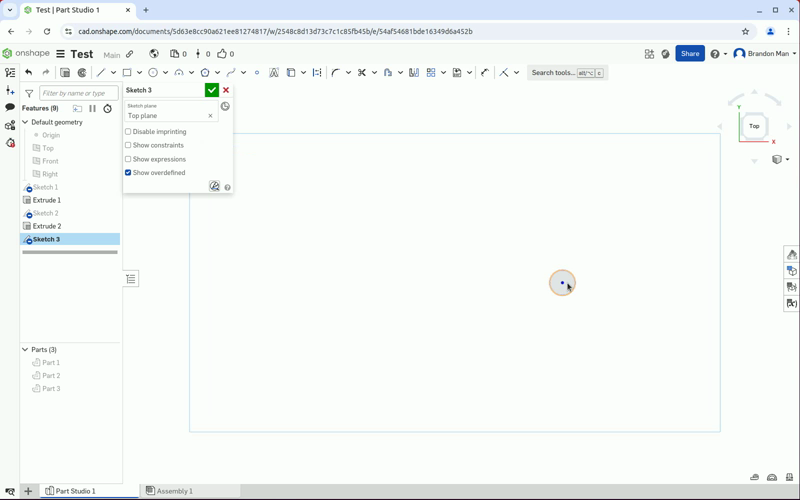
scroll(6)
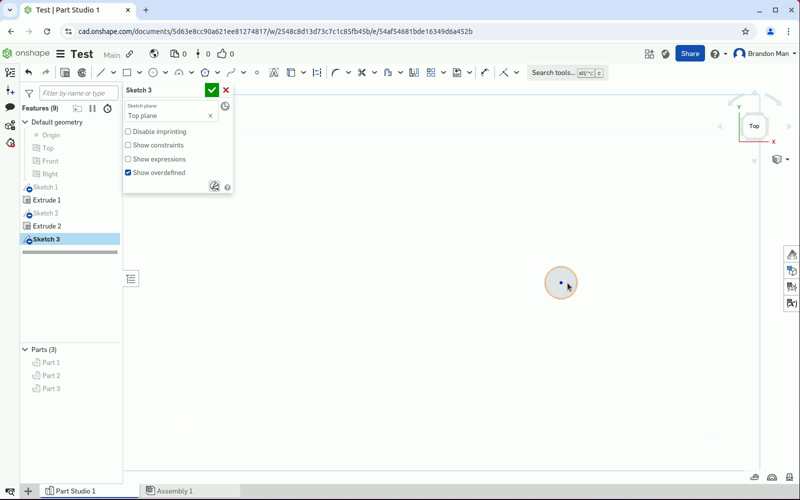
scroll(6)
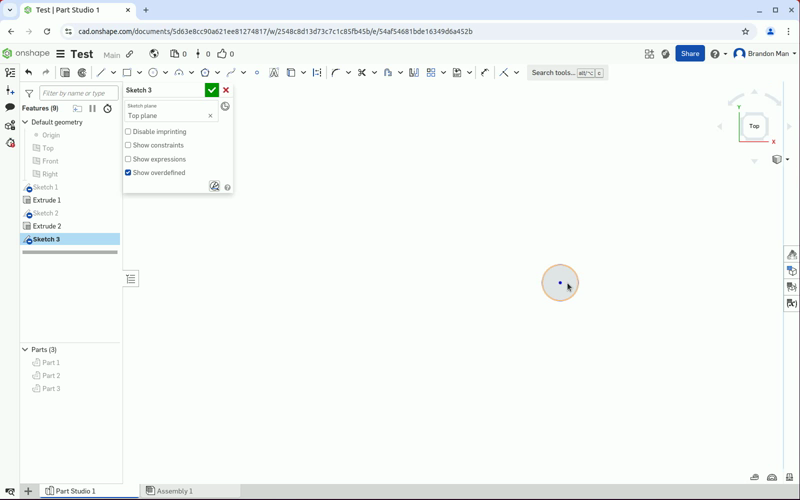
scroll(6)
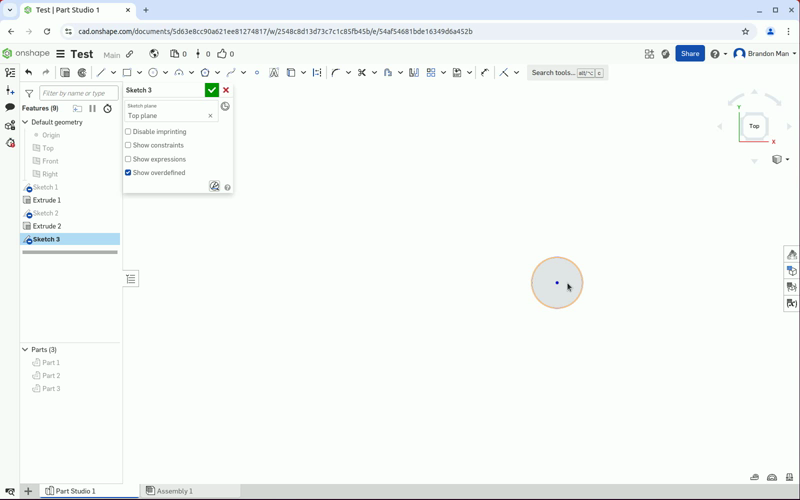
scroll(6)
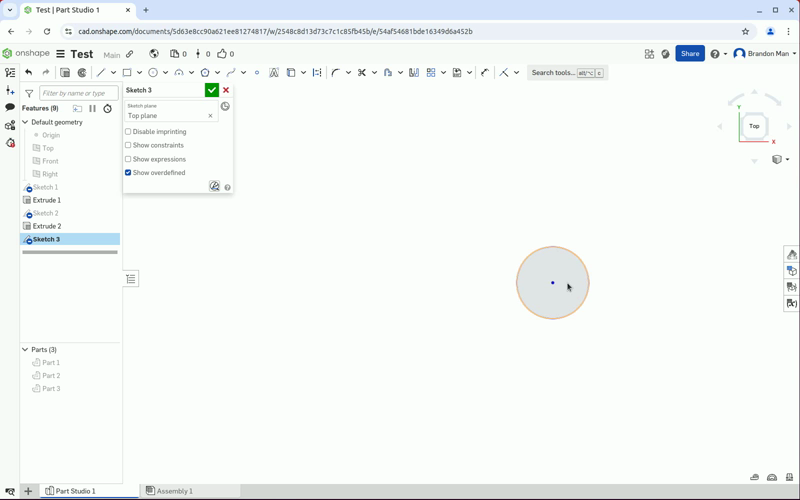
scroll(6)
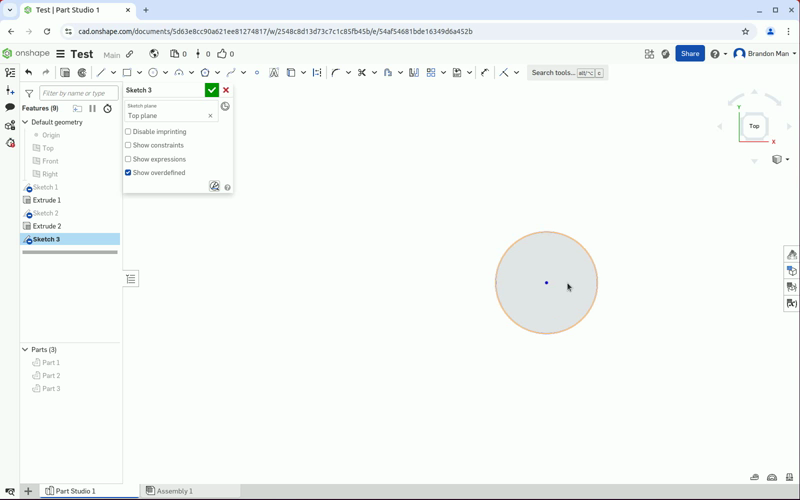
scroll(6)
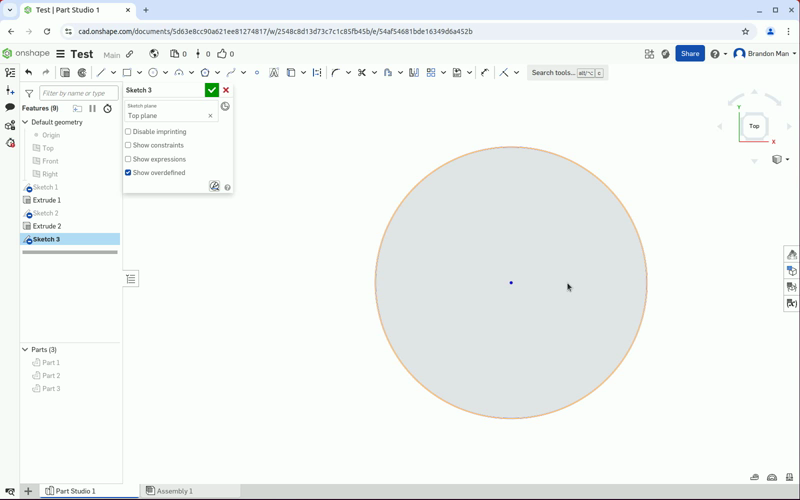
click(567, 282)
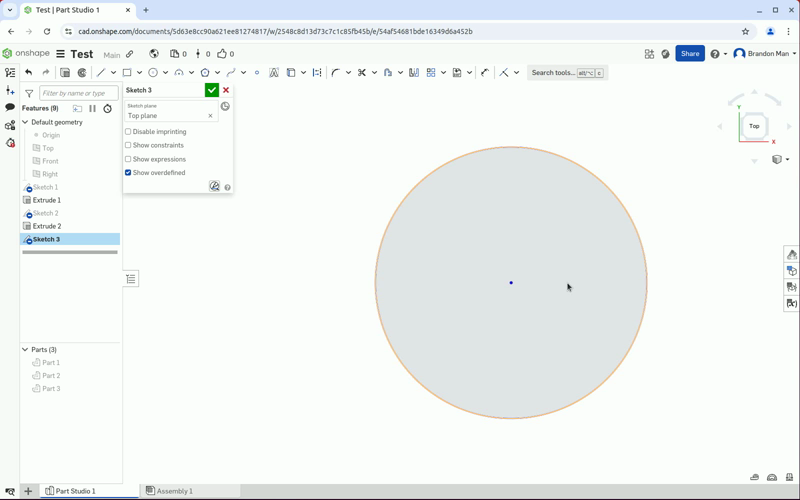
scroll(-6)
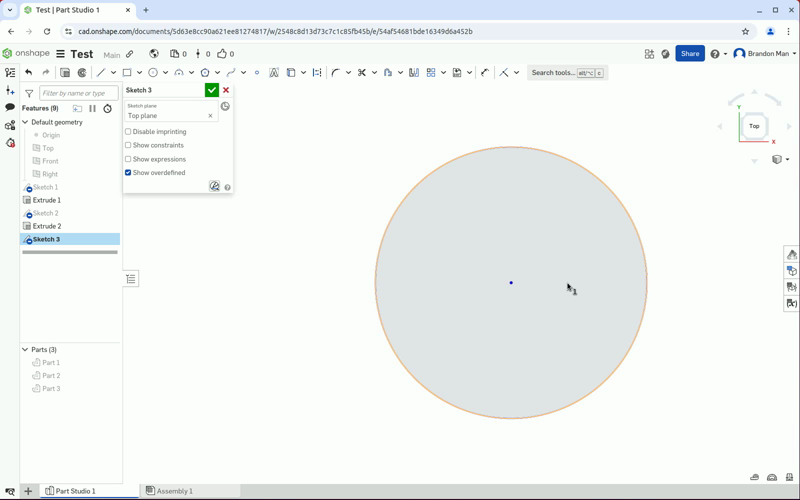
scroll(-6)
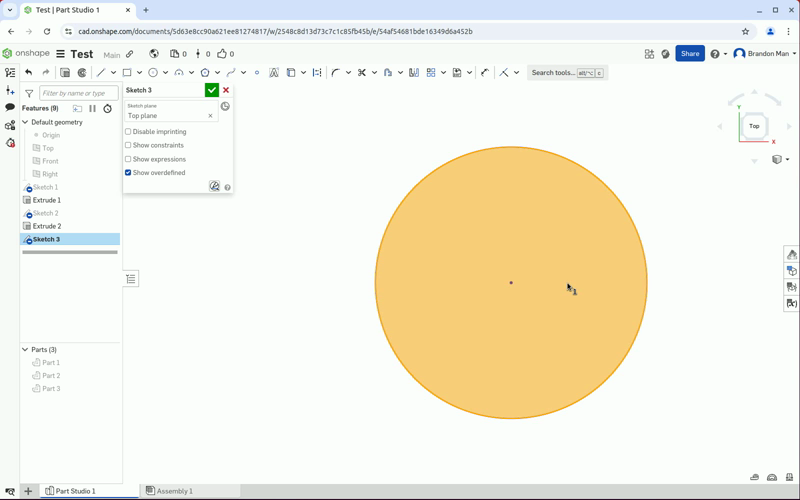
scroll(-6)
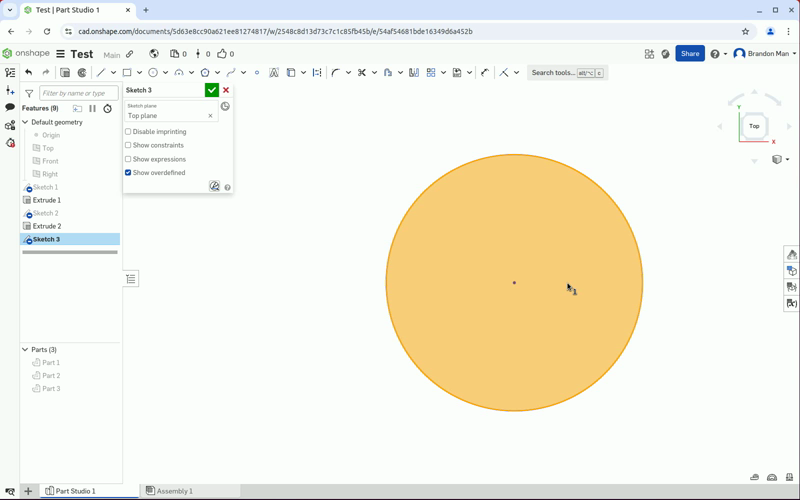
scroll(-6)
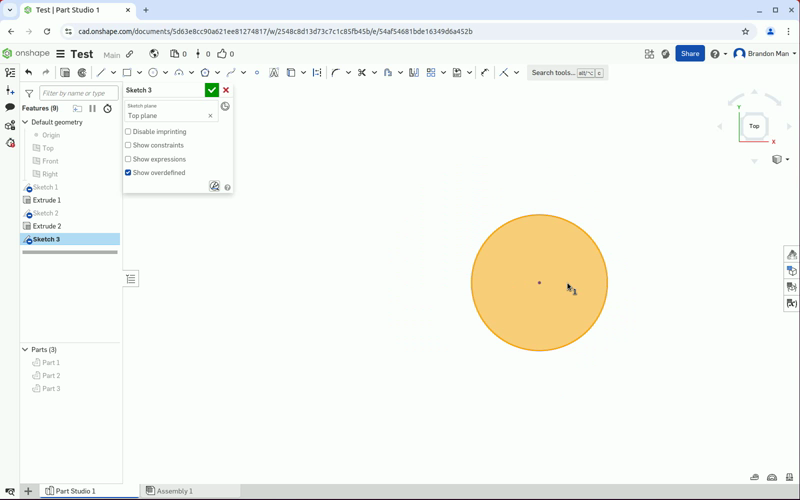
scroll(-6)
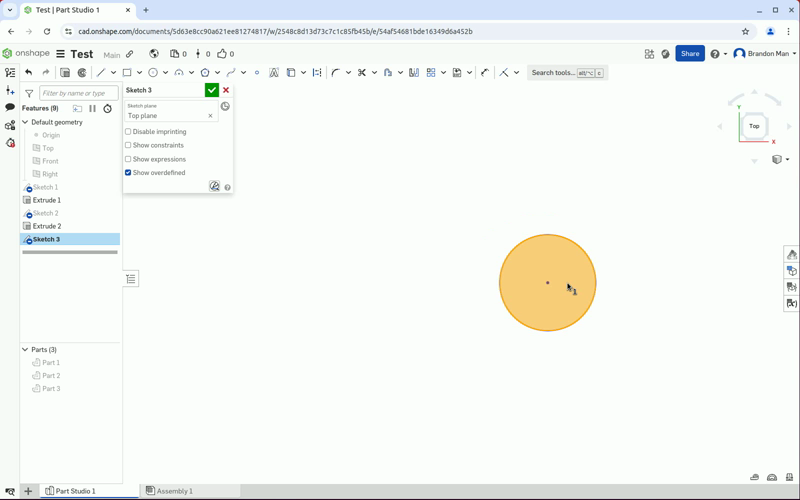
scroll(-6)
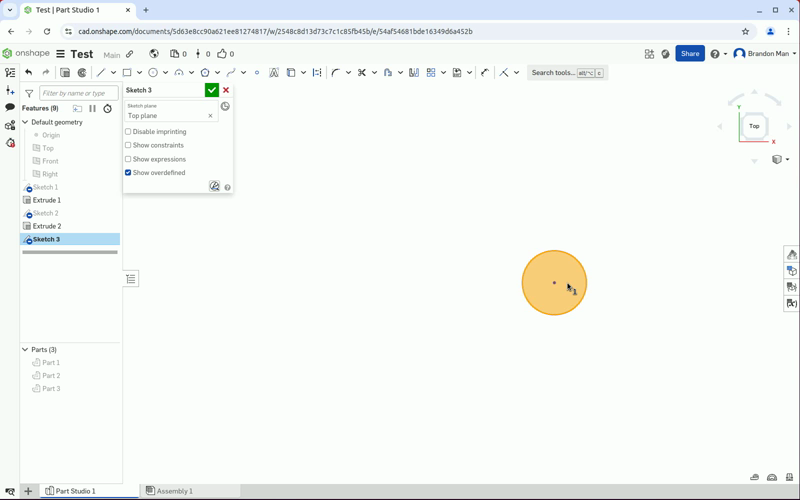
scroll(-6)
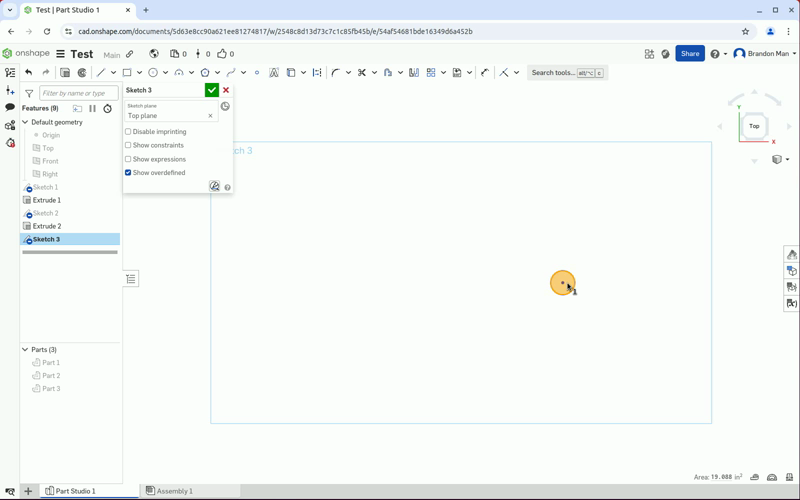
mouse_move(73, 352)
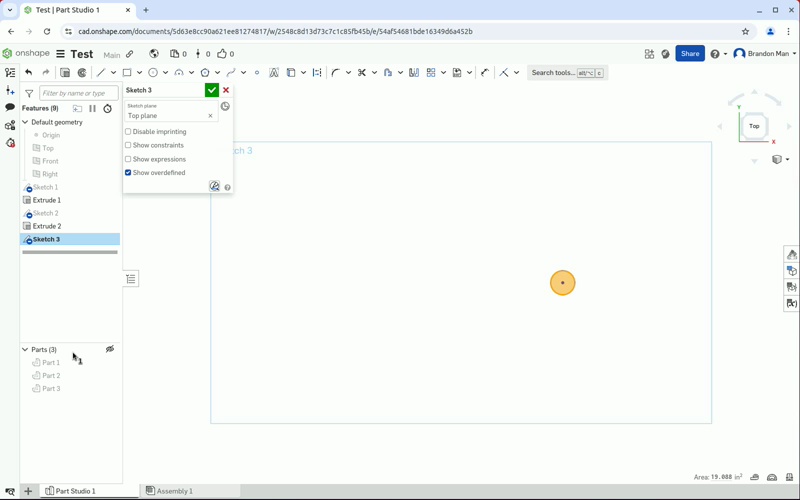
key(shift+y)
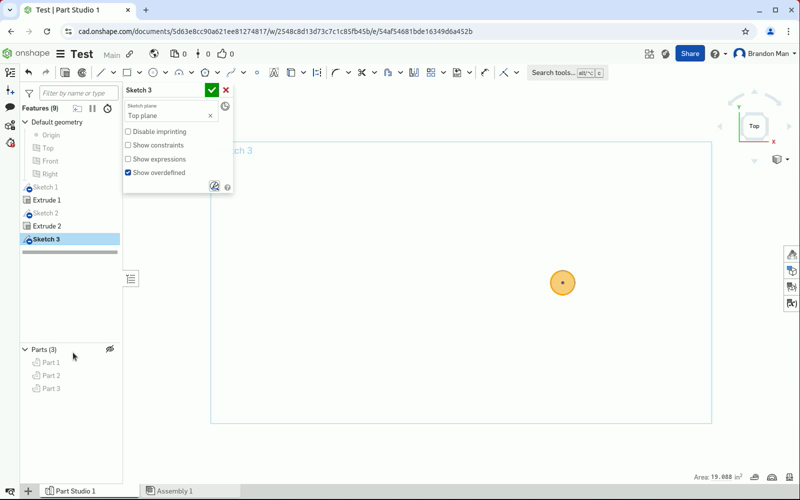
key(shift+e)
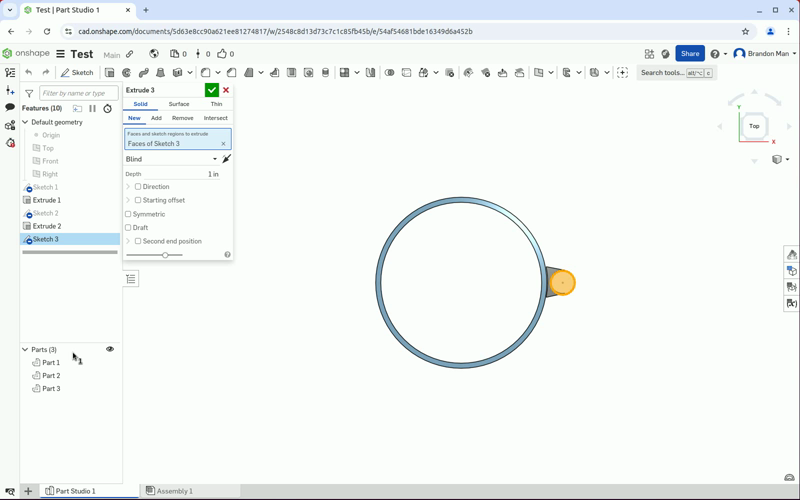
mouse_move(143, 106)
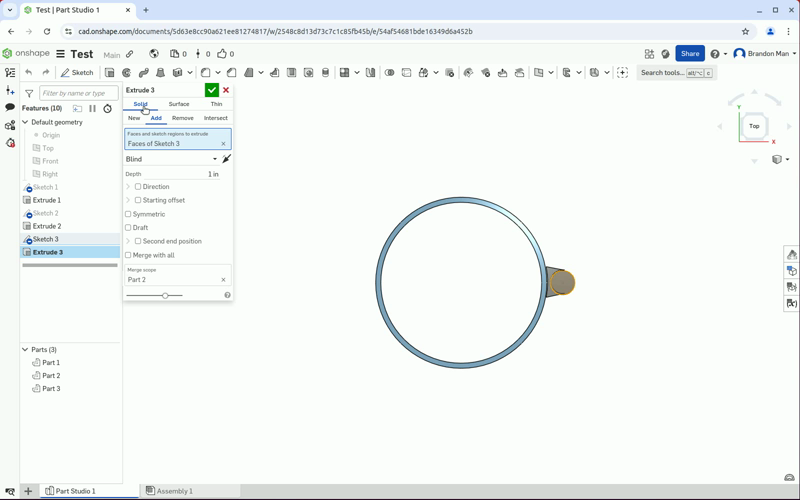
click(143, 106)
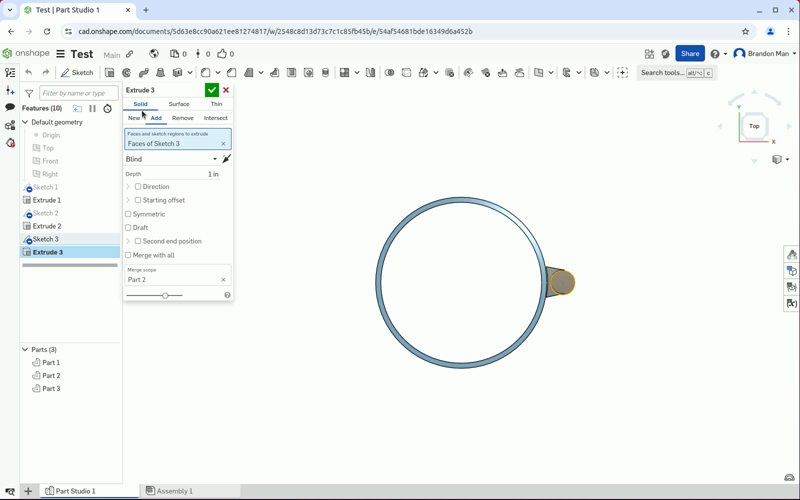
mouse_move(137, 120)
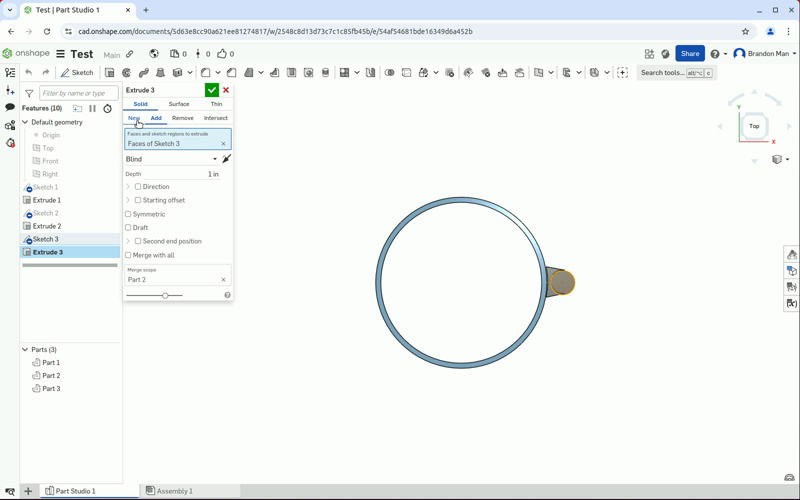
click(137, 120)
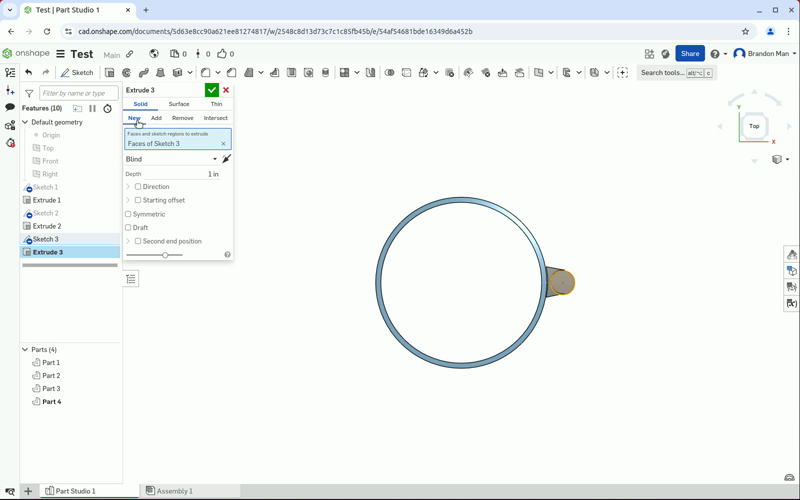
key(tab, 4)
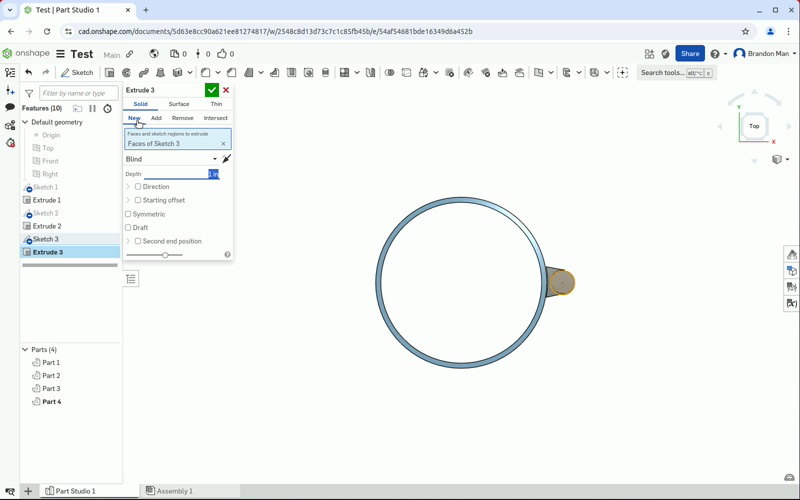
text(35.626)
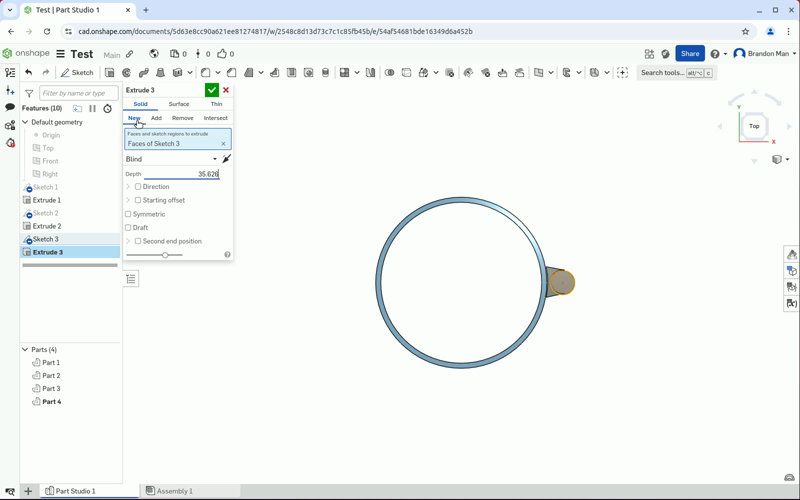
key(tab, 3)
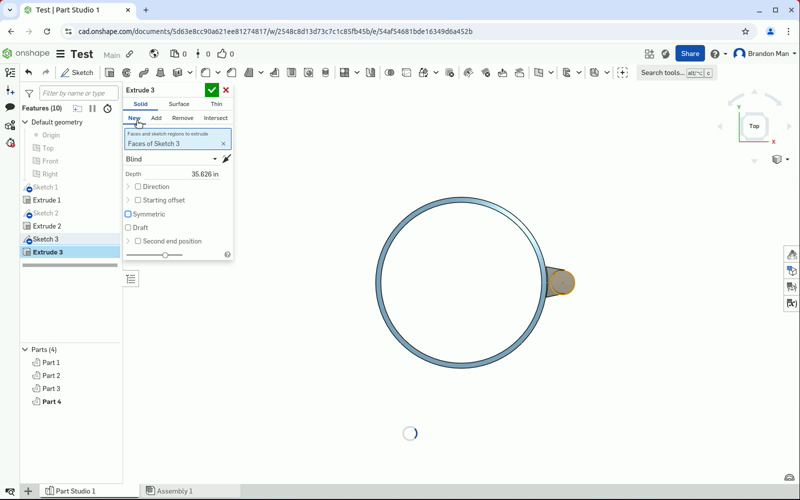
key(space)
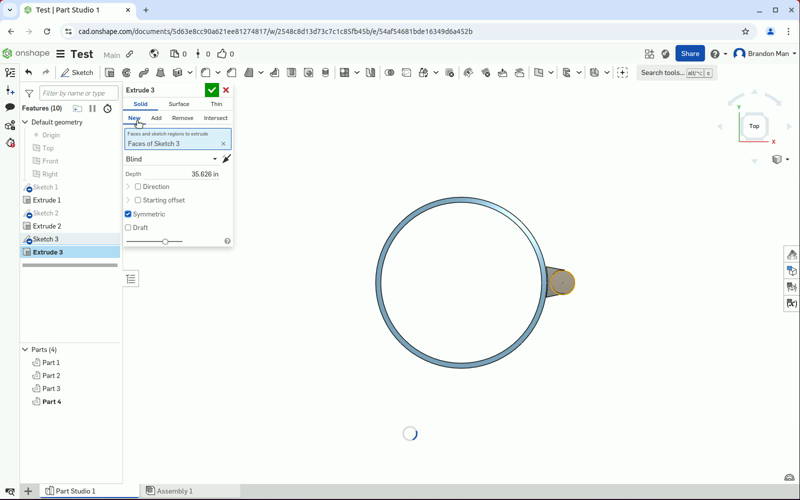
key(enter)
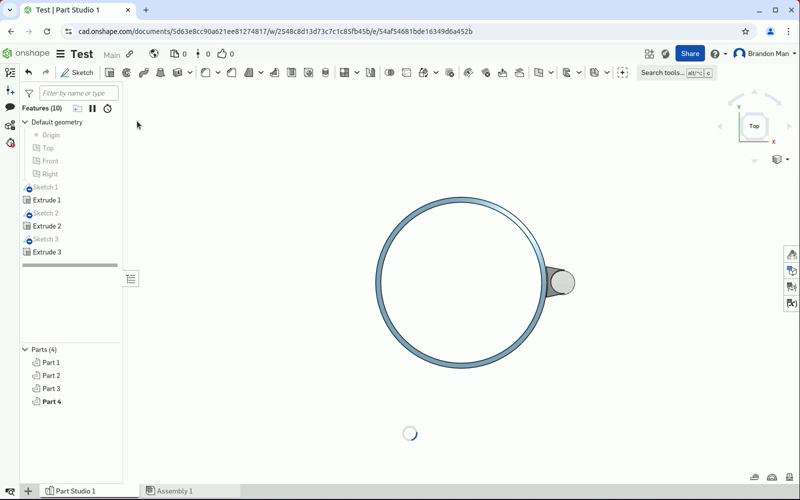
key(shift+h)
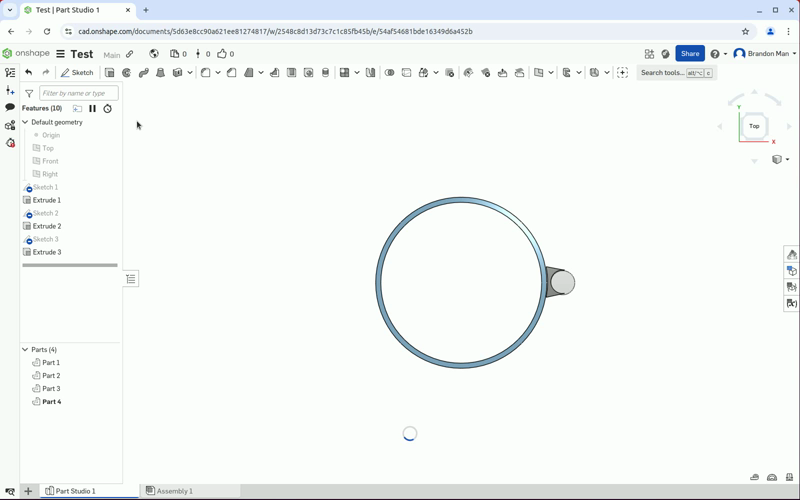
key(shift+h)
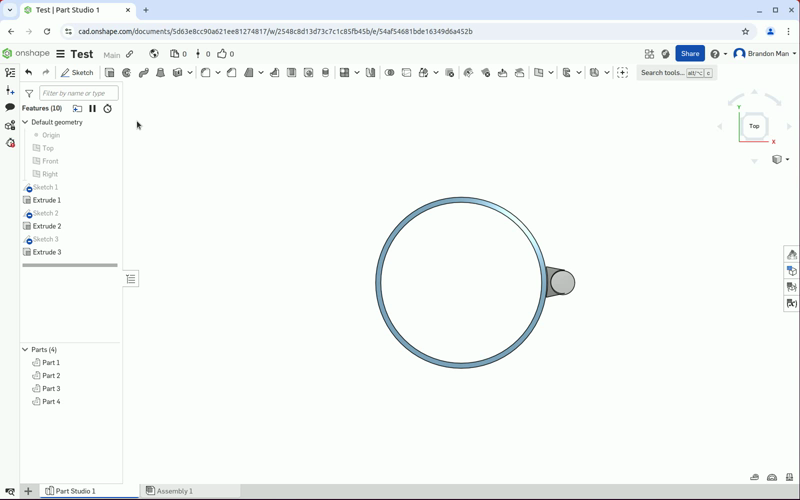
mouse_move(73, 189)
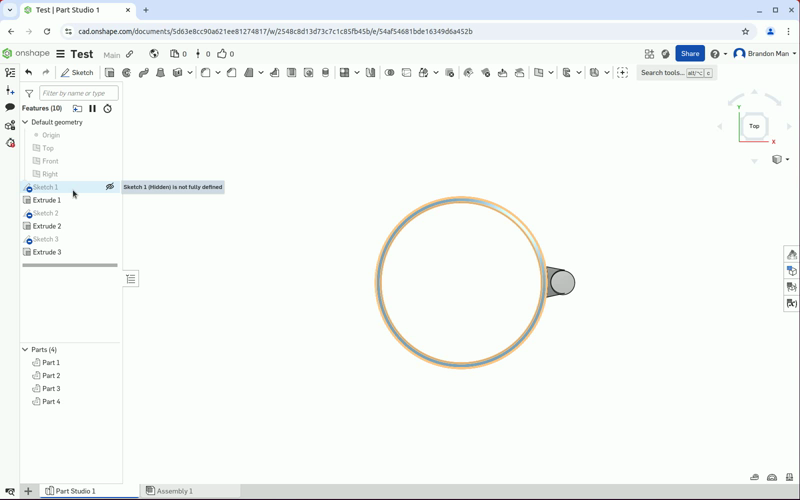
click(73, 189)
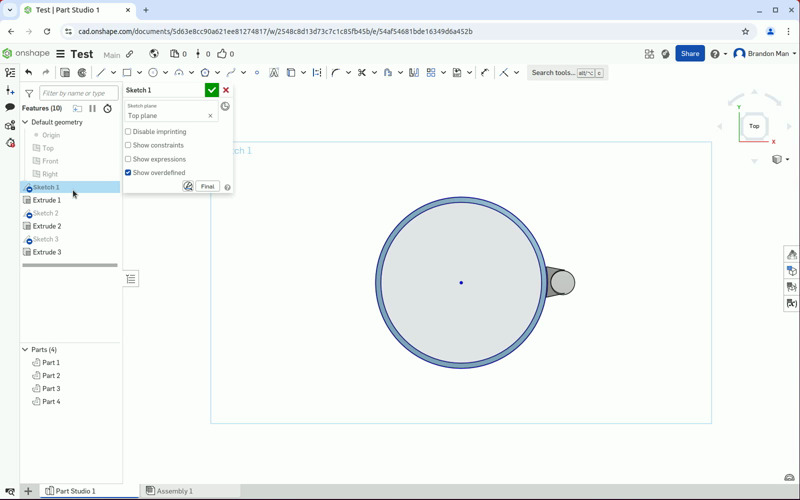
mouse_move(229, 92)
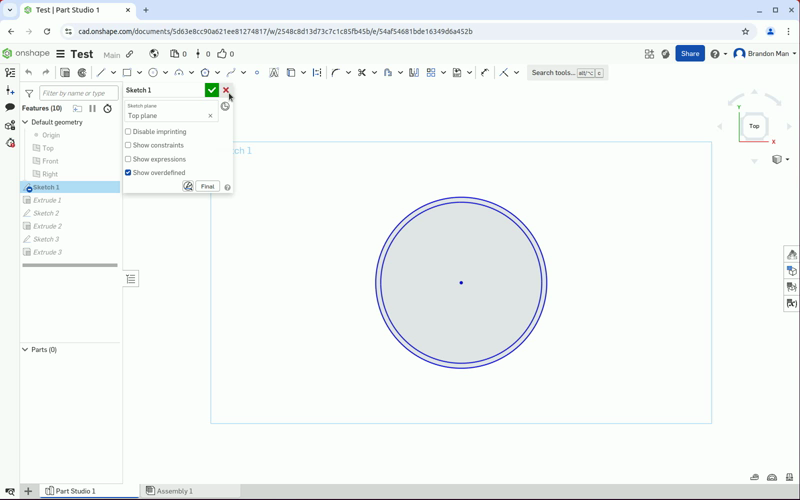
click(229, 92)
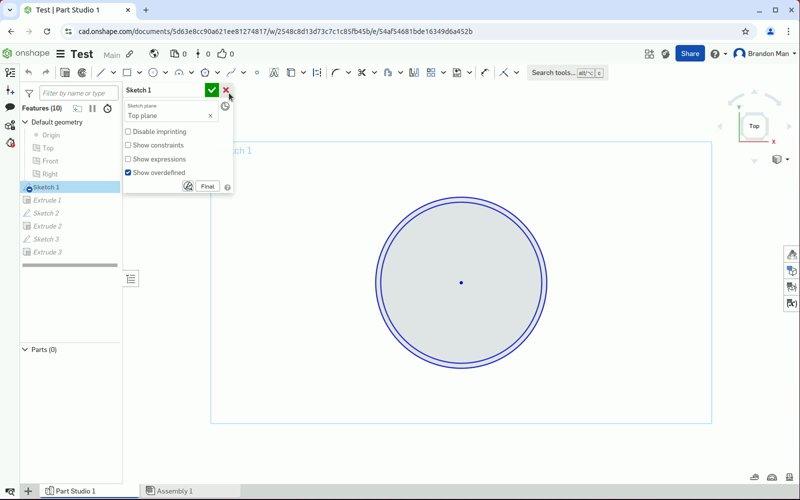
key(shift+s)
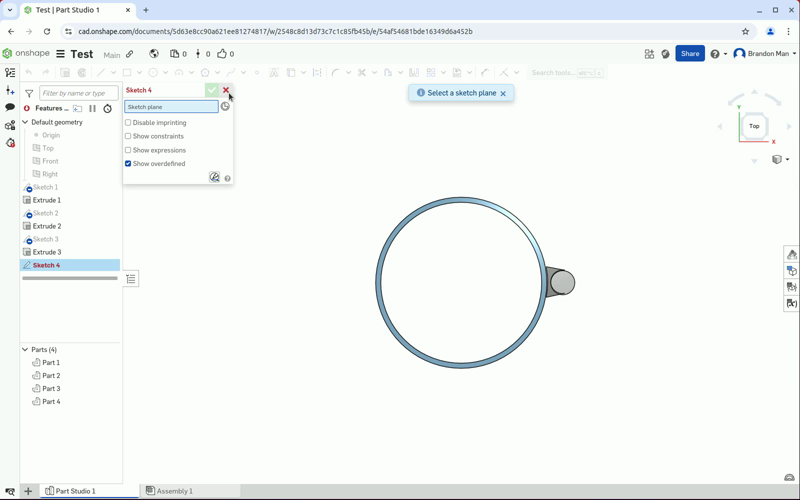
mouse_move(73, 150)
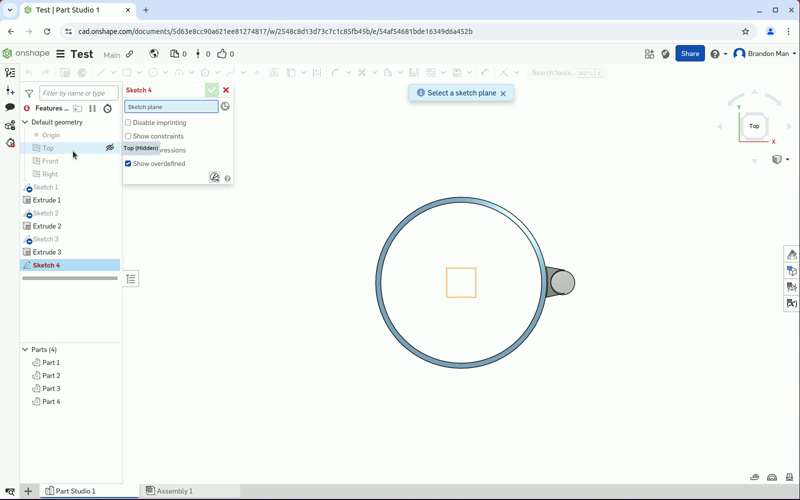
click(73, 150)
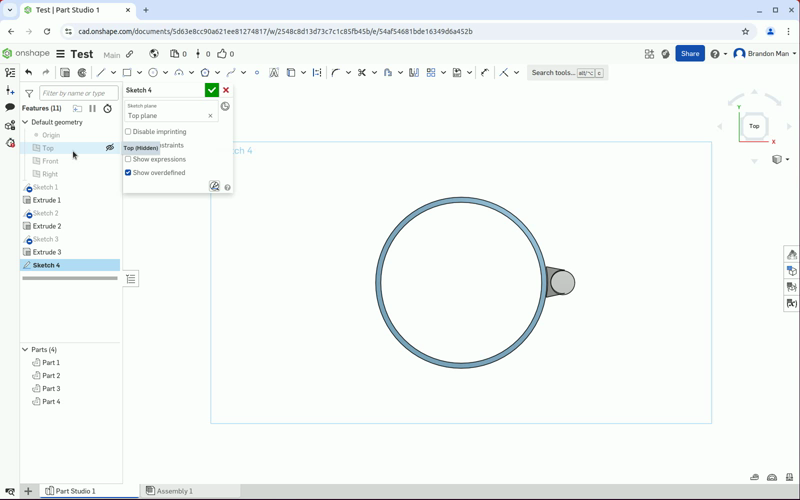
mouse_move(73, 352)
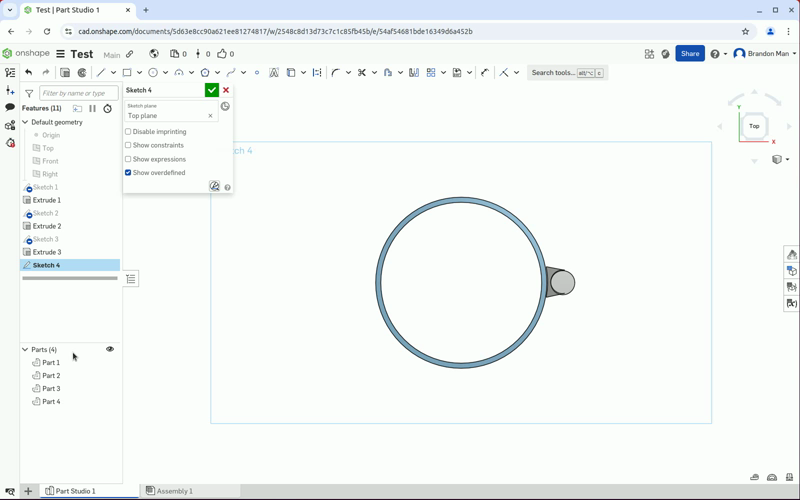
key(y)
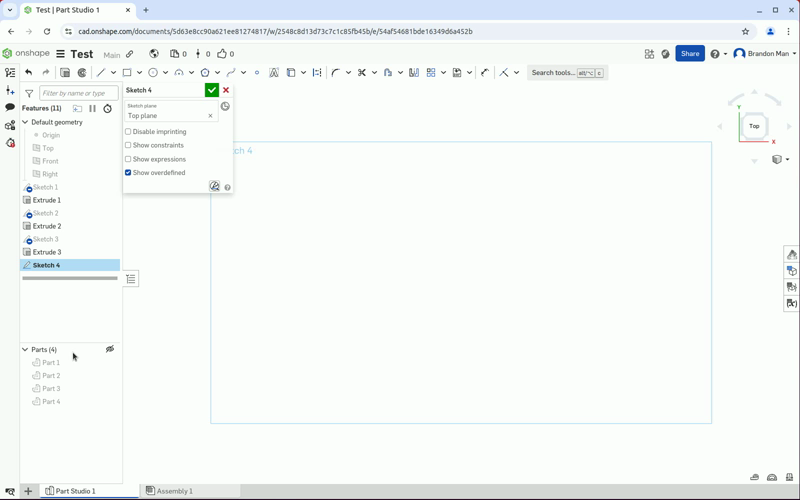
key(l)
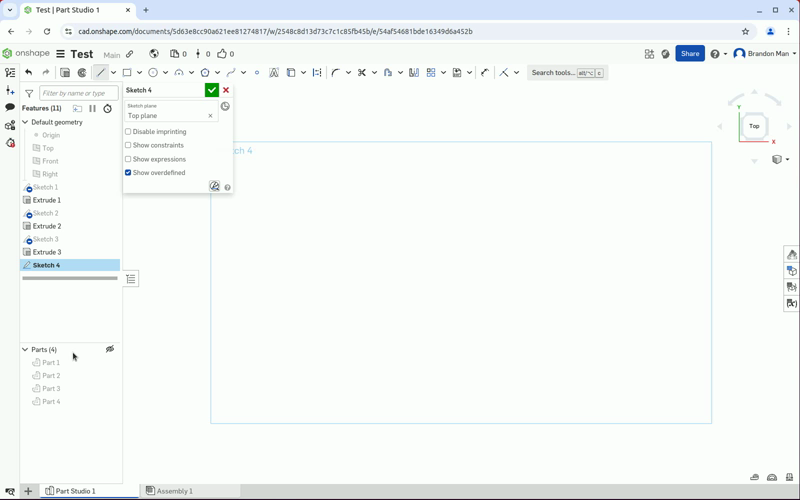
key_down(shift)
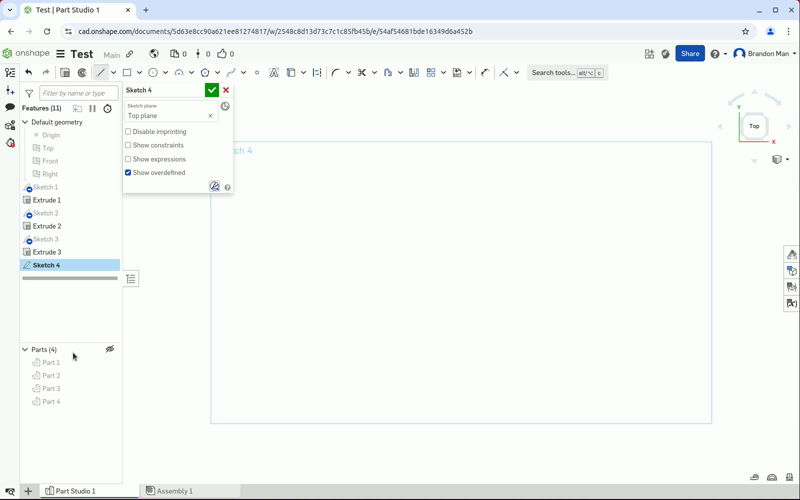
mouse_move(363, 282)
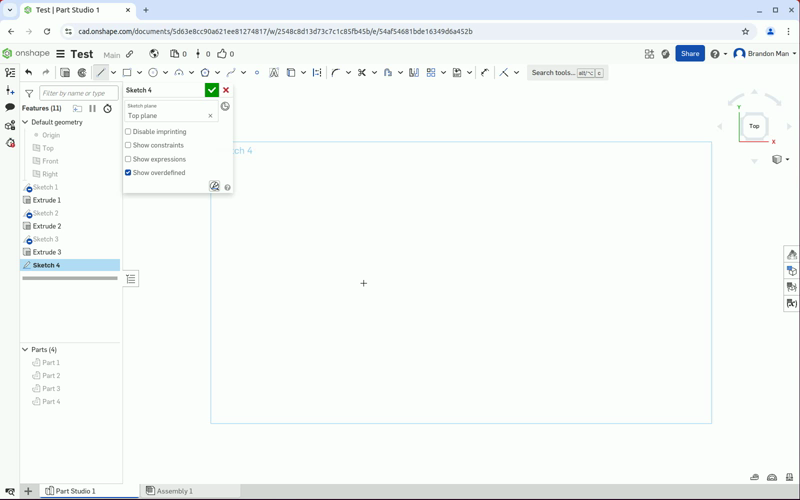
click(363, 282)
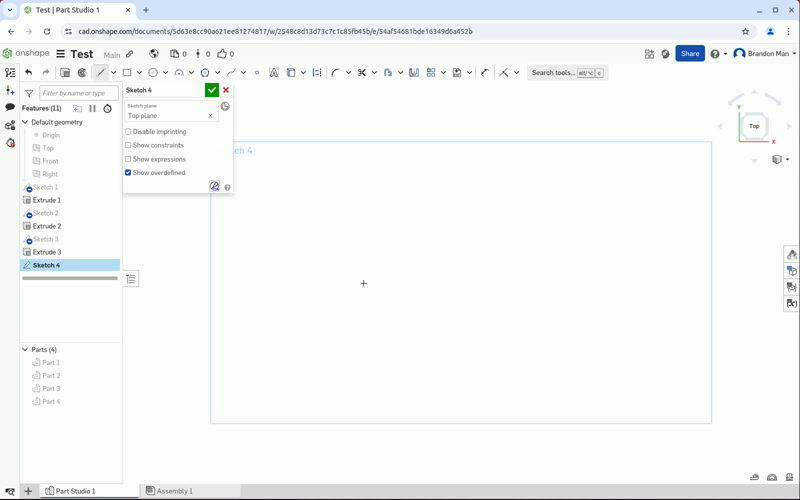
key_up(shift)
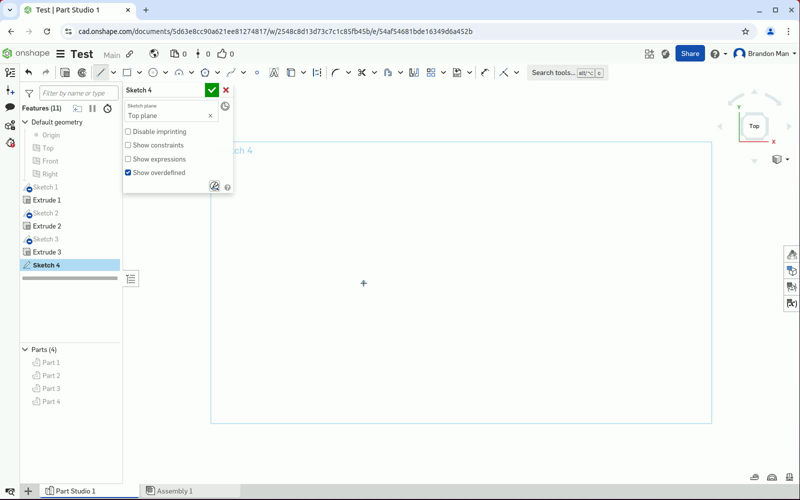
key_down(shift)
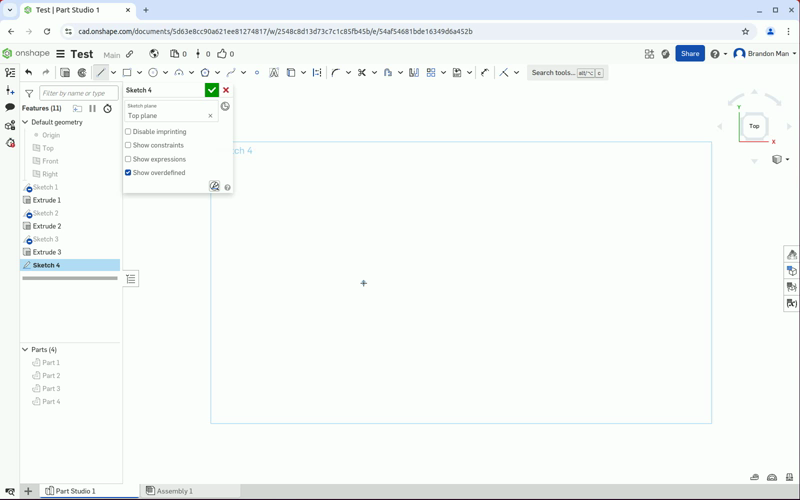
mouse_move(551, 282)
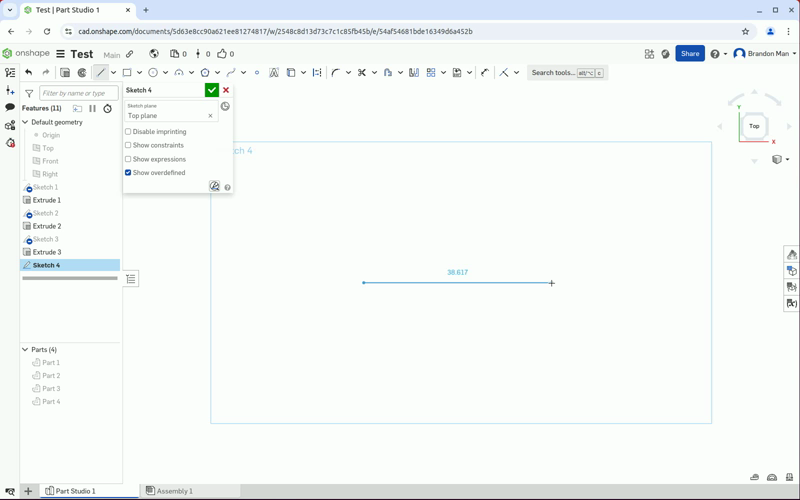
click(551, 282)
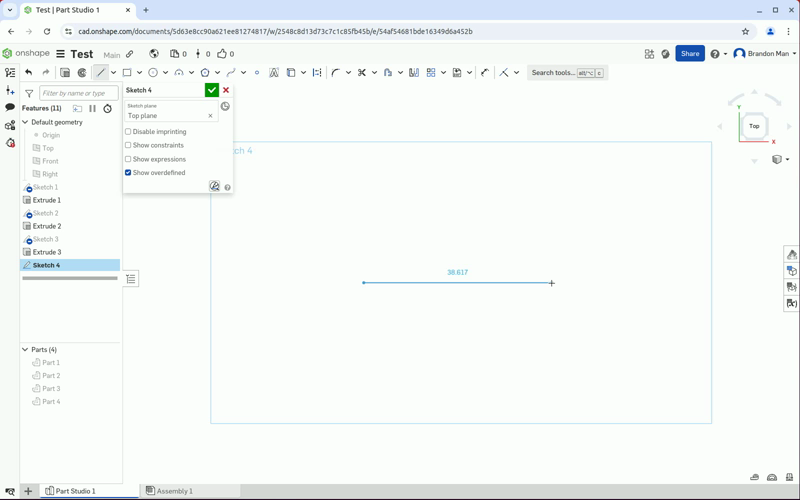
key_up(shift)
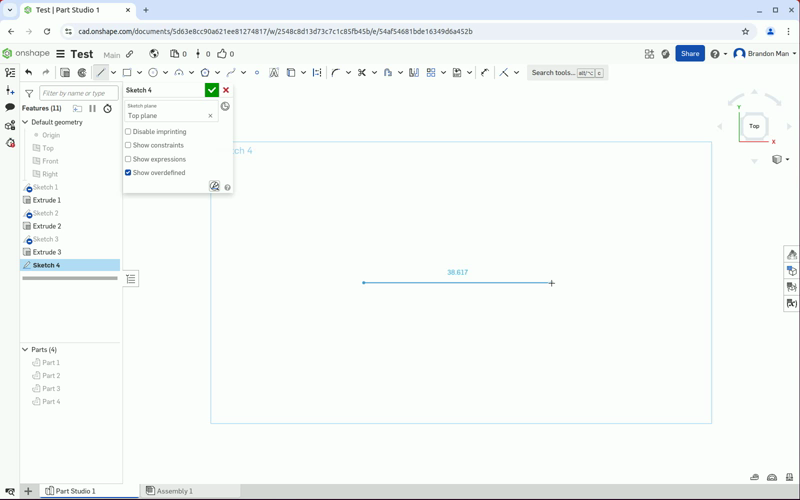
key(esc)
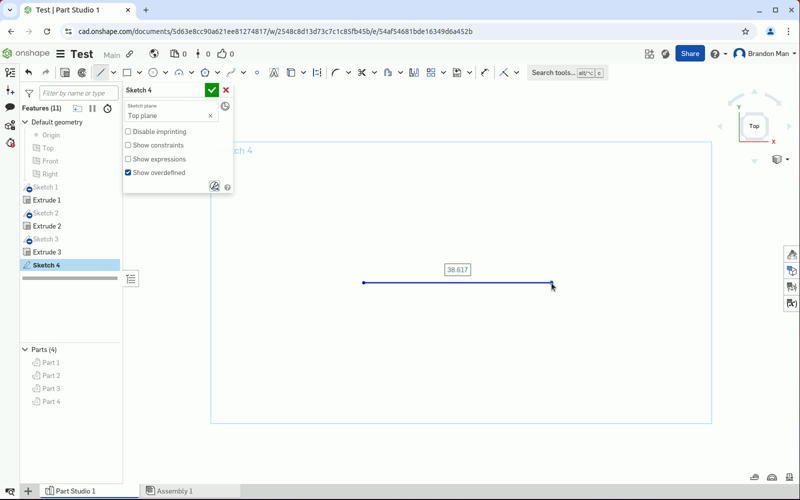
key(a)
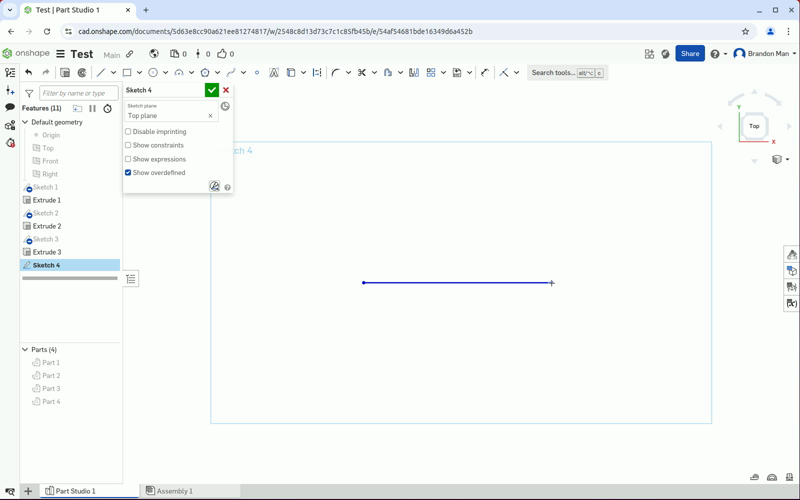
mouse_move(551, 282)
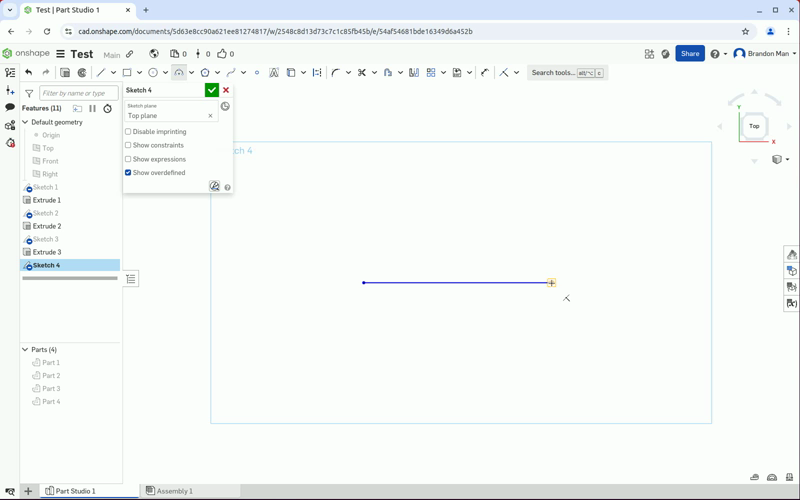
click(551, 282)
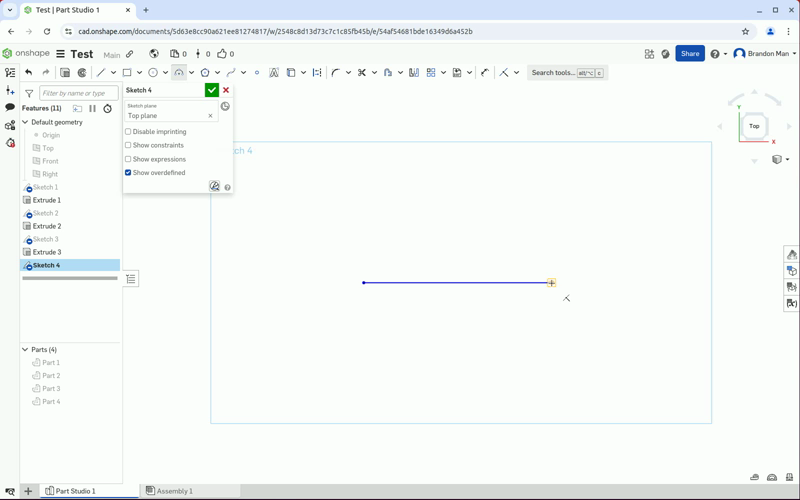
key_down(shift)
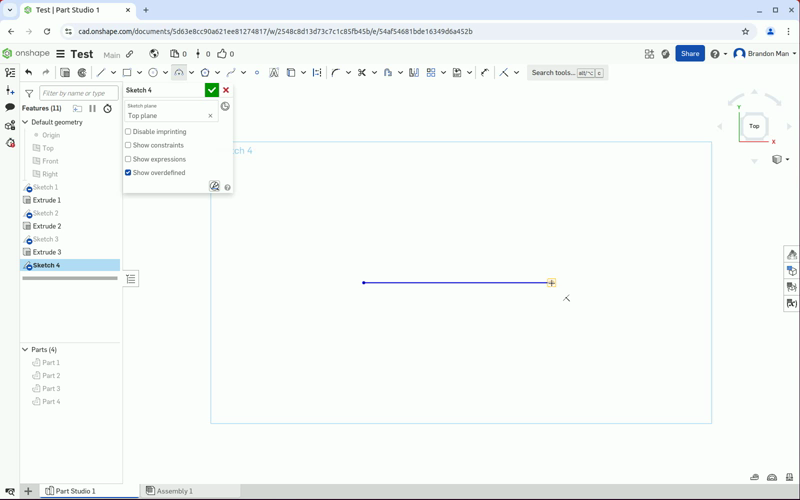
mouse_move(564, 272)
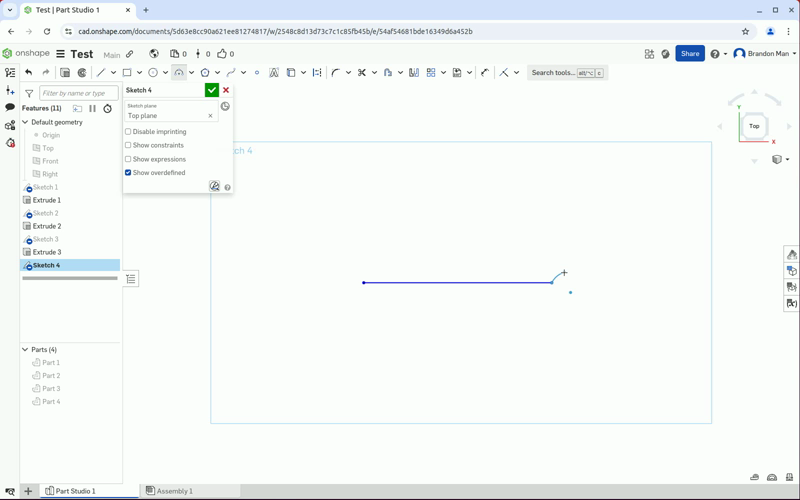
click(564, 272)
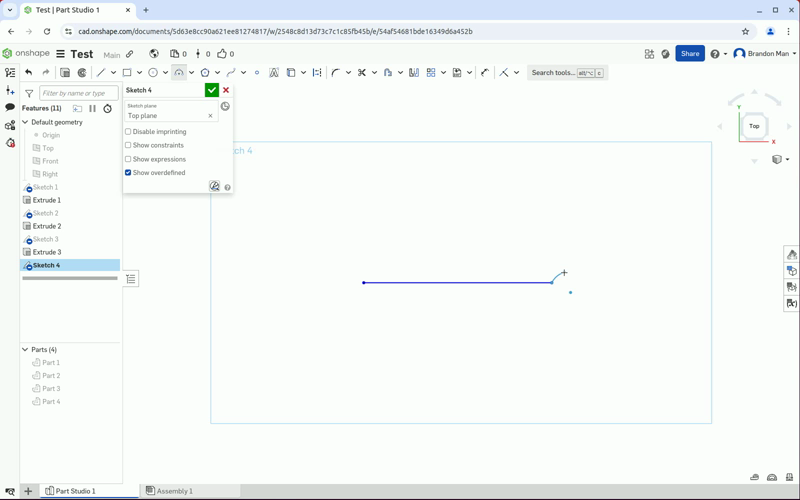
mouse_move(555, 274)
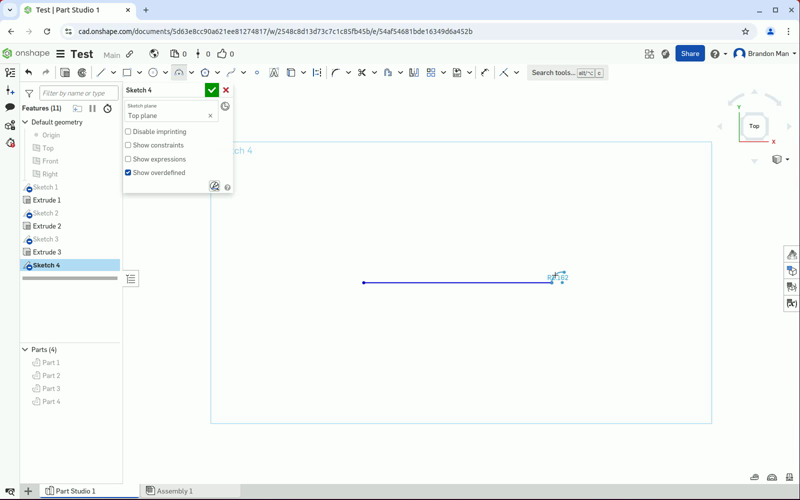
click(555, 274)
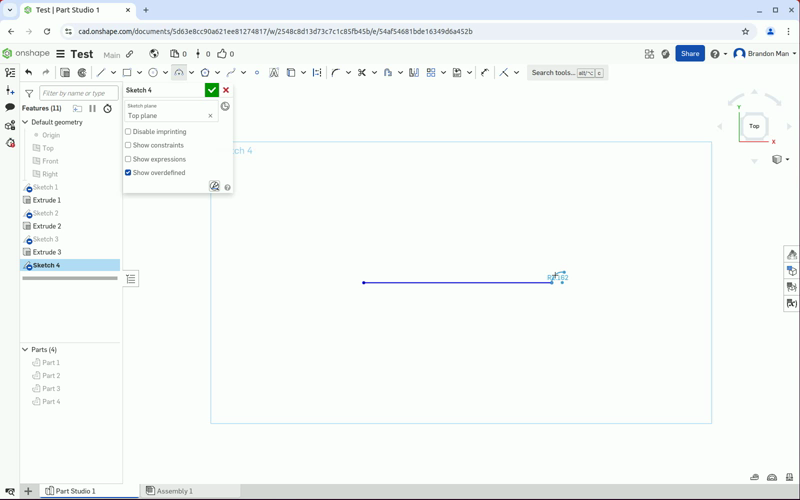
key_up(shift)
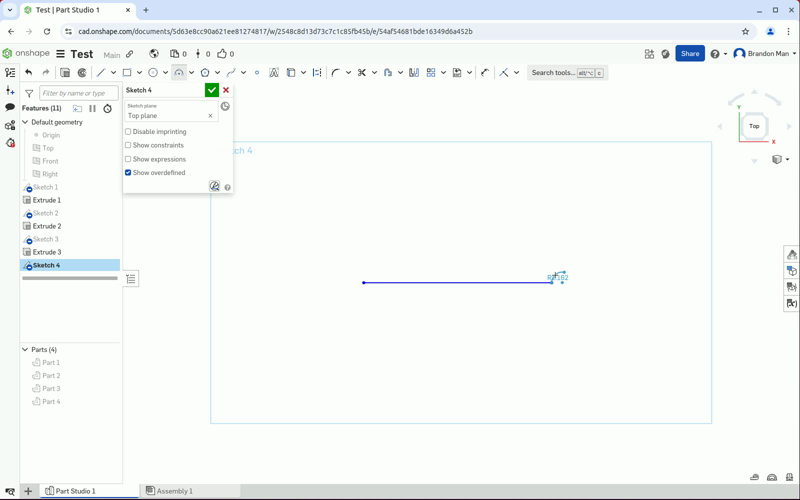
key(esc)
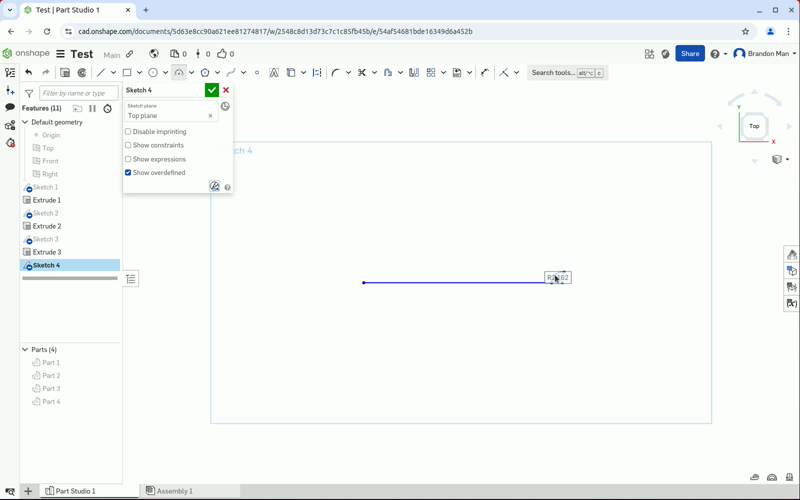
key(l)
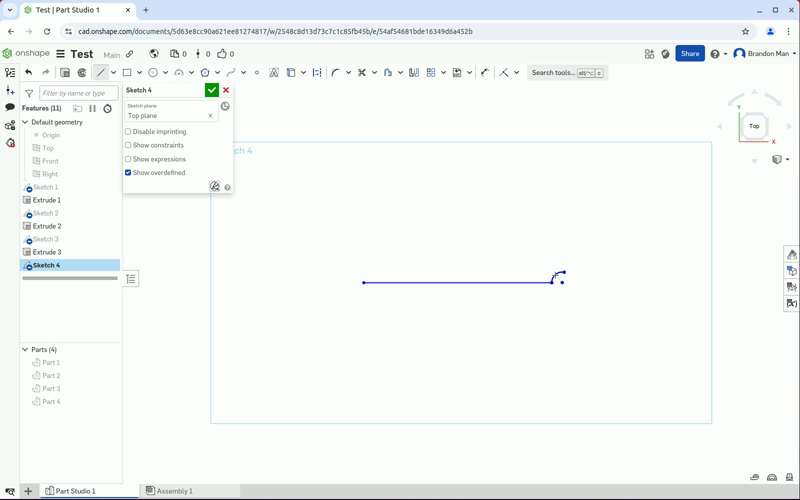
mouse_move(564, 272)
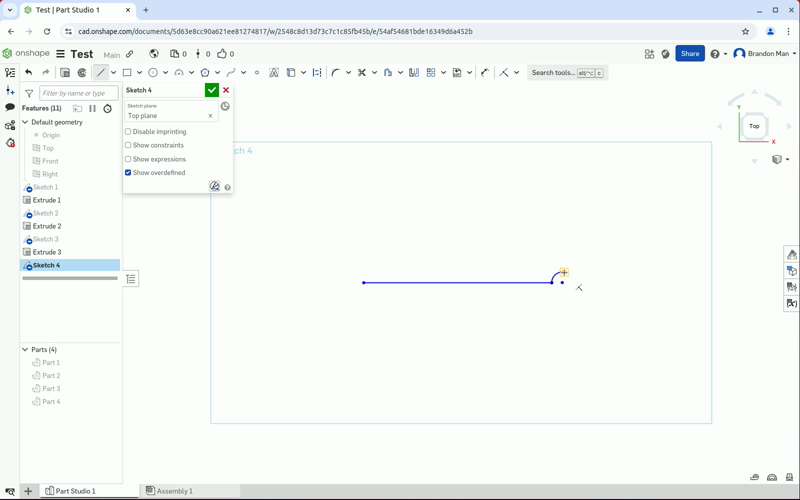
click(564, 272)
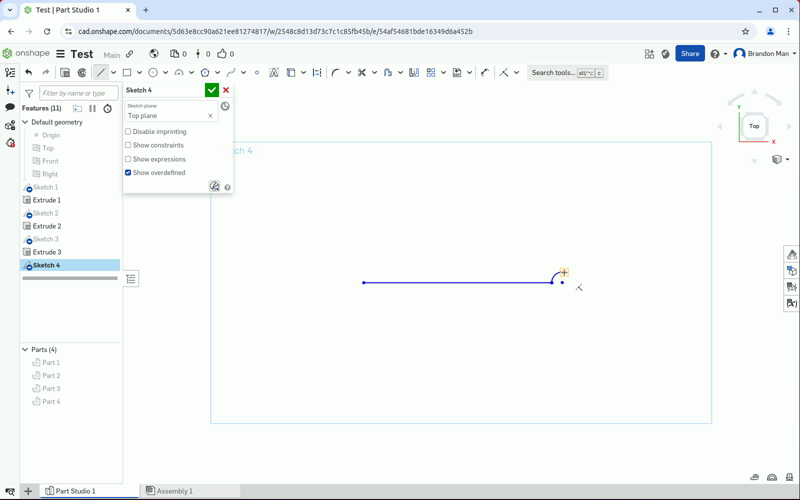
key_down(shift)
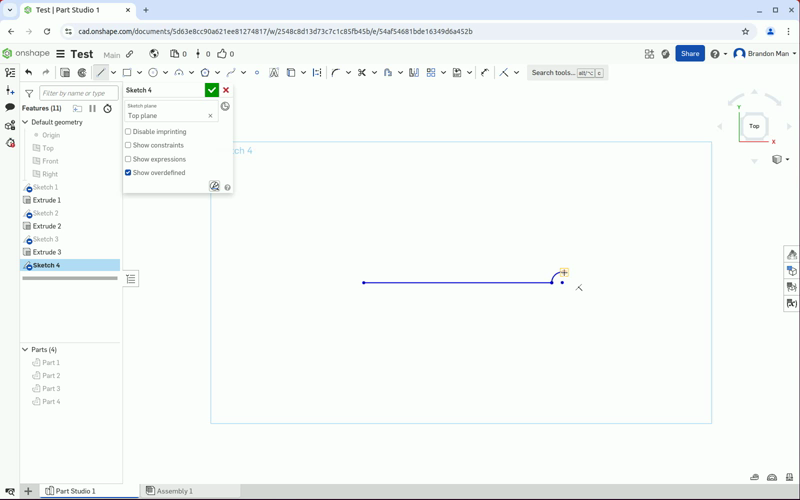
mouse_move(589, 272)
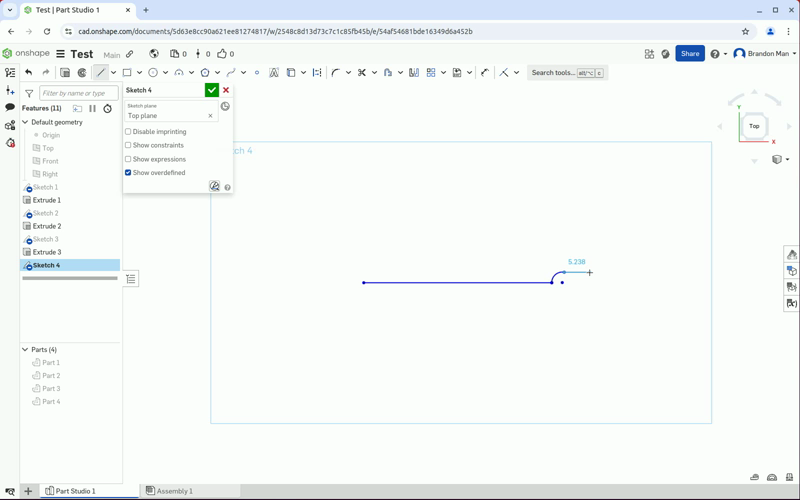
mouse_move(547, 268)
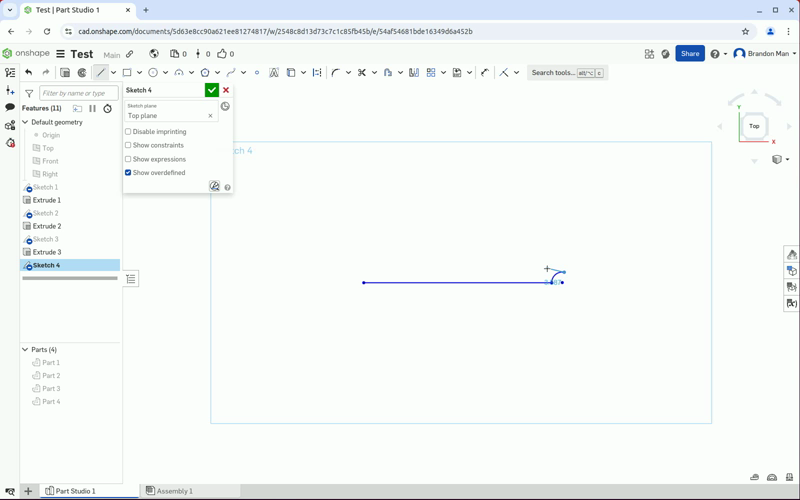
click(547, 268)
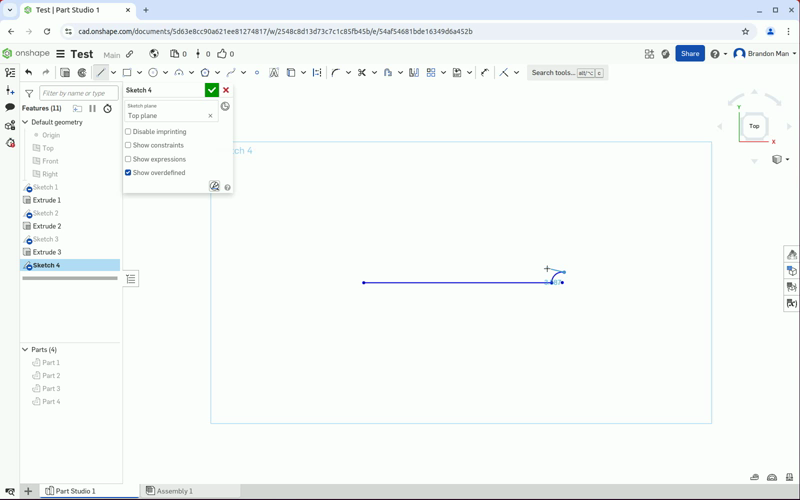
key_up(shift)
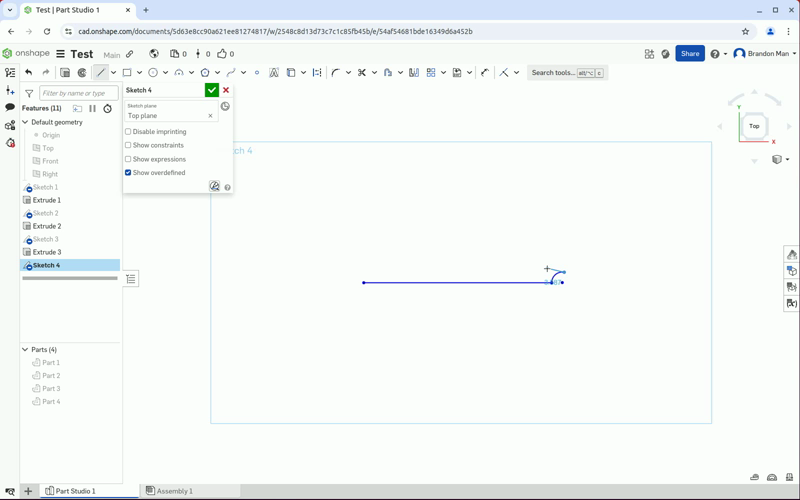
key_down(shift)
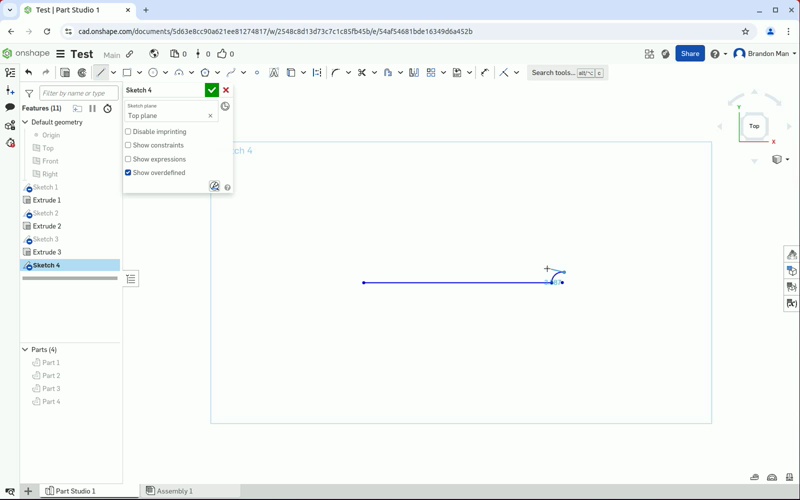
mouse_move(547, 189)
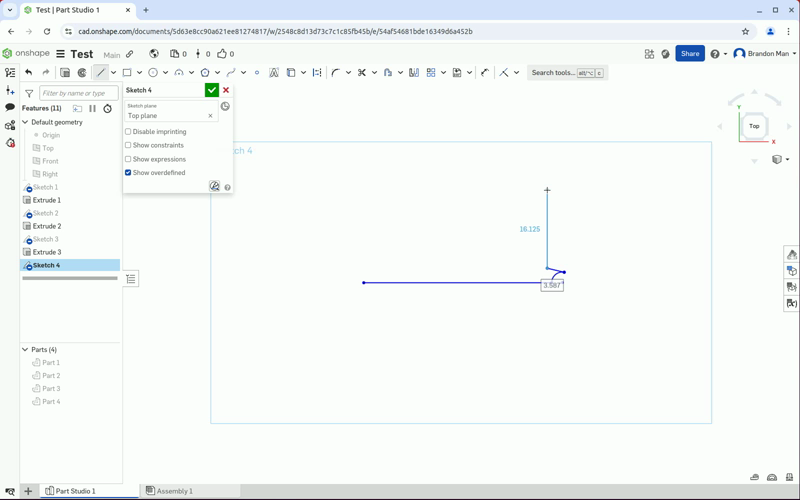
click(547, 189)
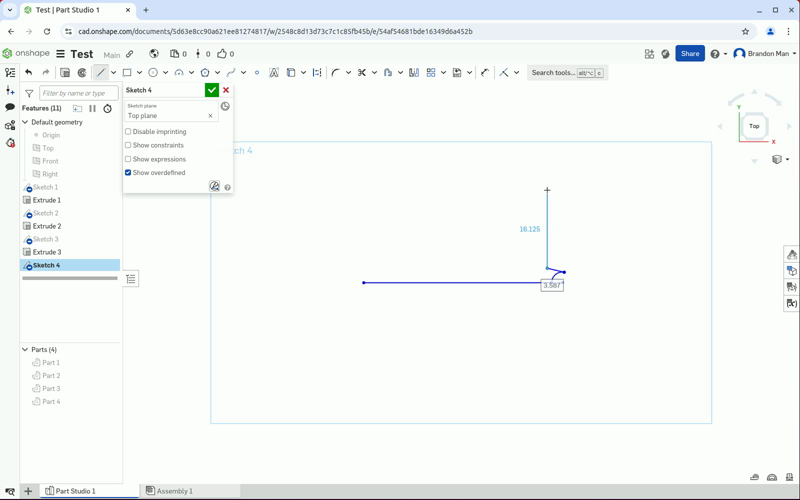
key_up(shift)
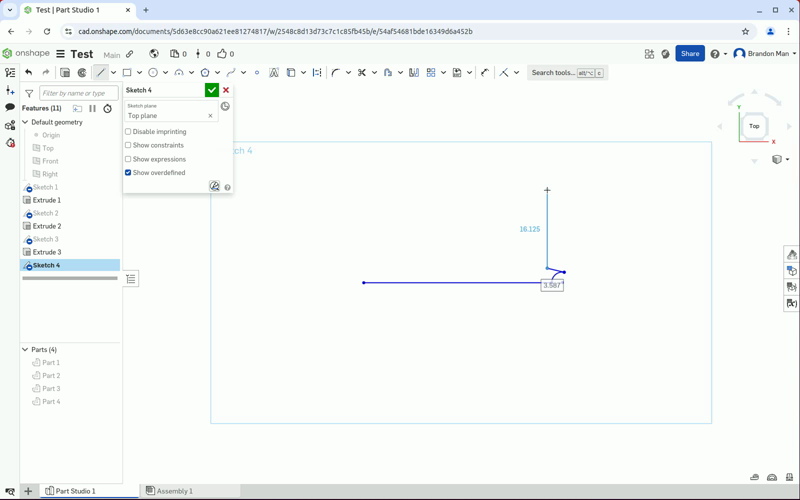
key_down(shift)
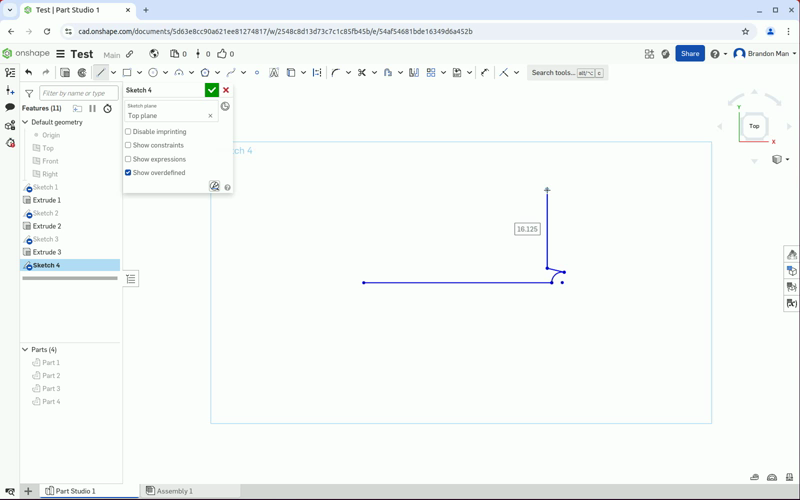
mouse_move(363, 189)
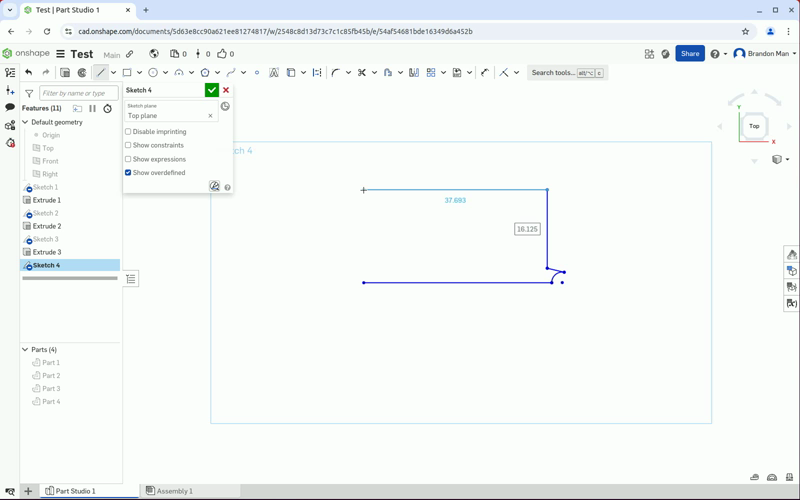
click(363, 189)
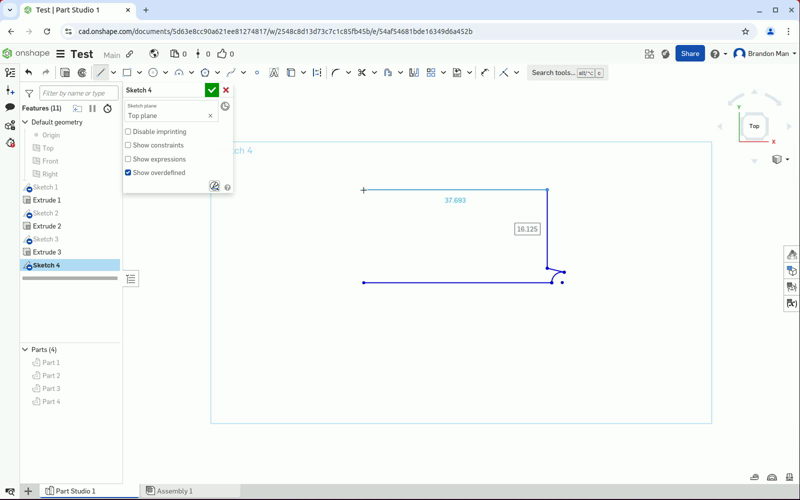
key_up(shift)
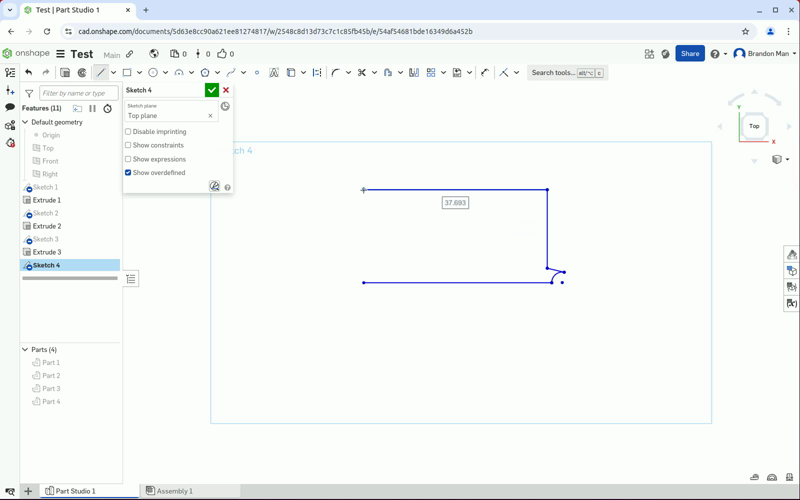
key_down(shift)
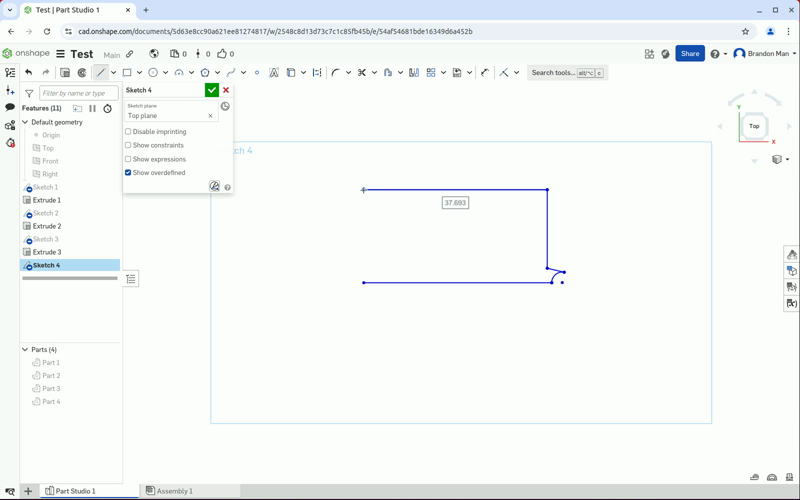
mouse_move(363, 282)
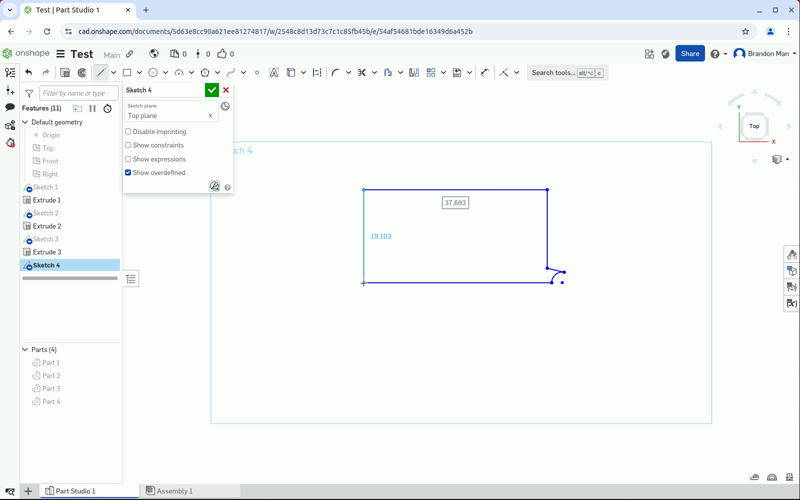
key_up(shift)
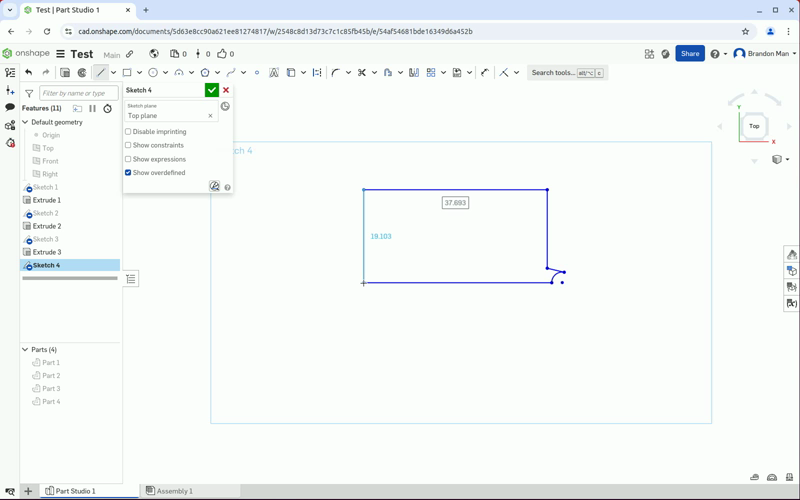
click(363, 282)
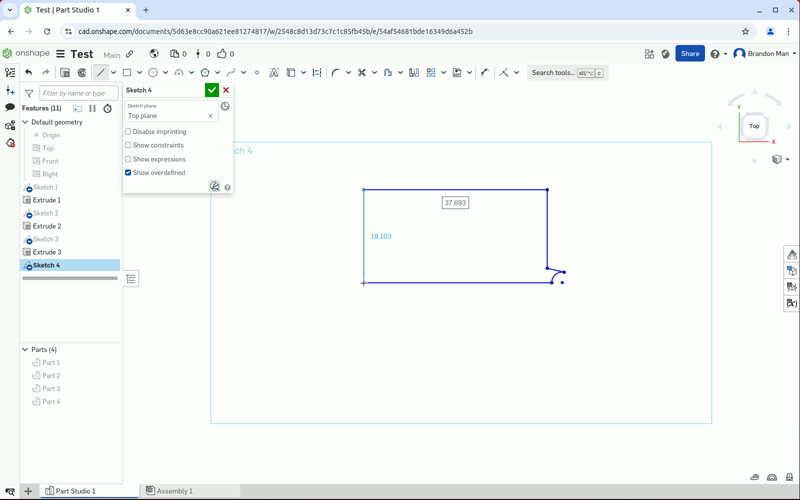
key(esc)
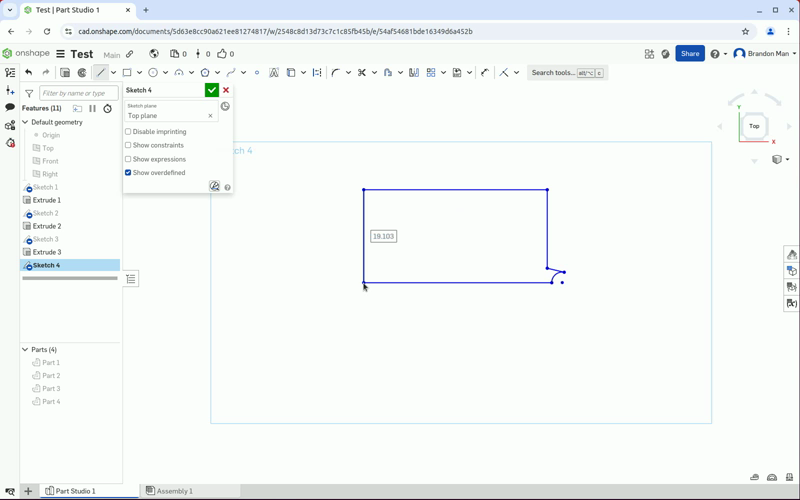
mouse_move(416, 230)
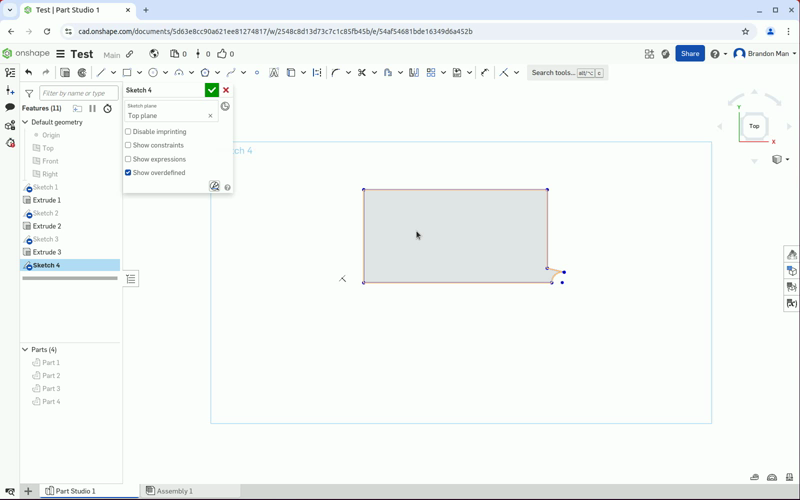
click(416, 230)
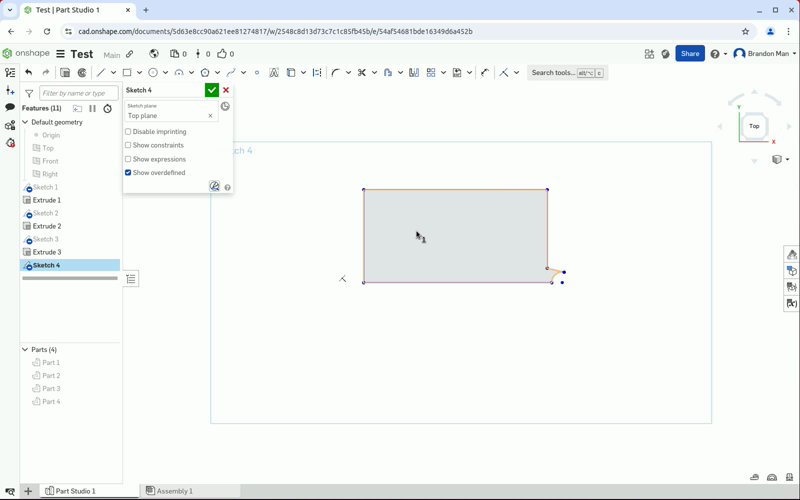
mouse_move(73, 352)
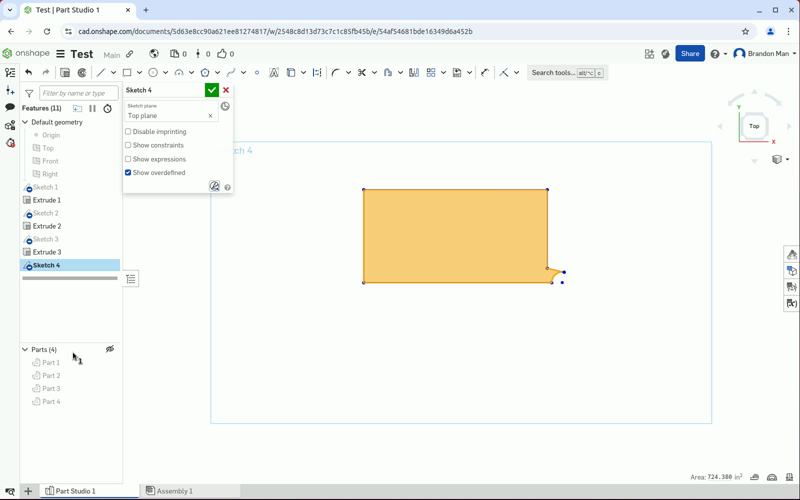
key(shift+y)
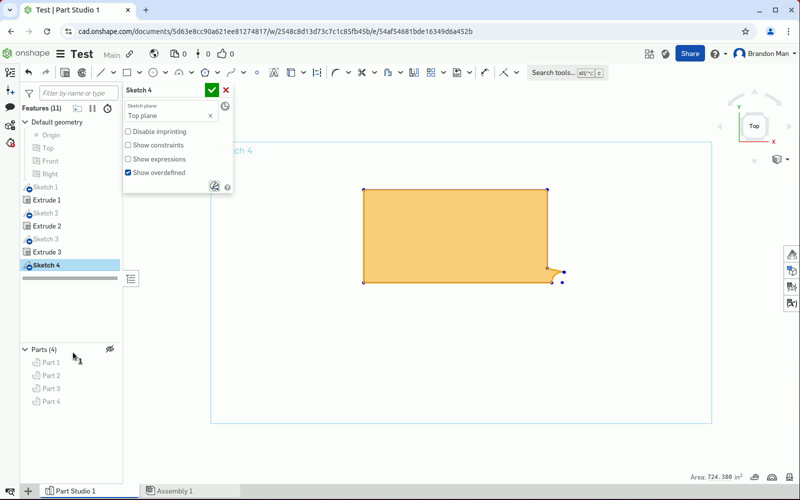
key(shift+e)
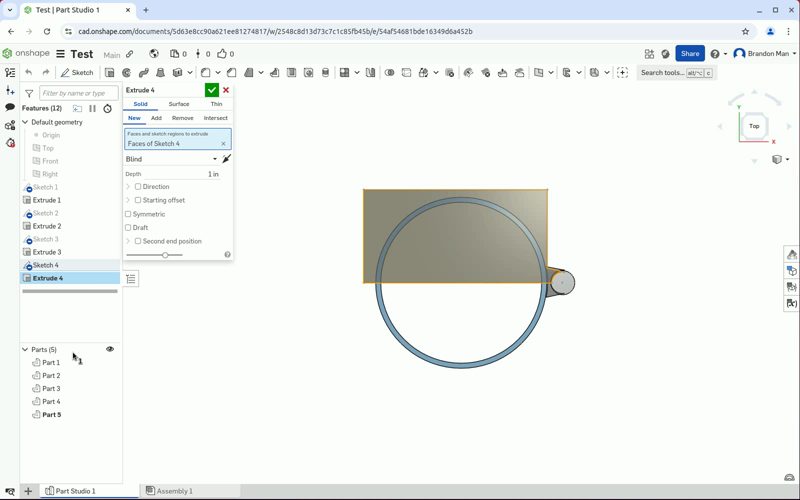
mouse_move(143, 106)
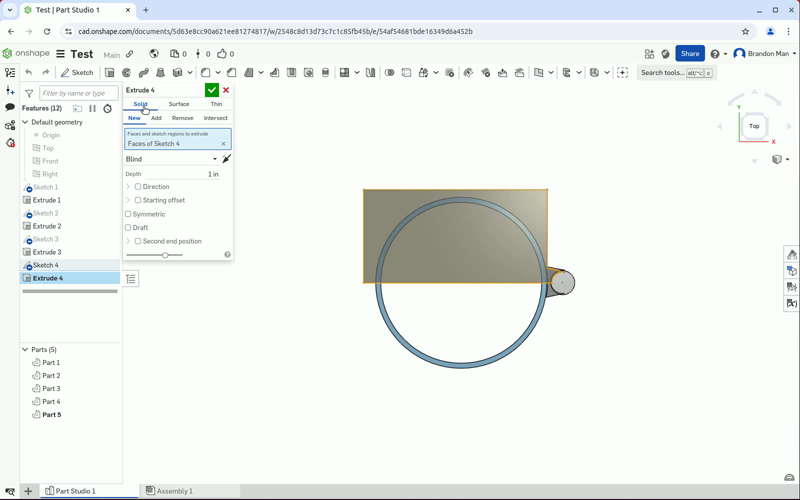
click(143, 106)
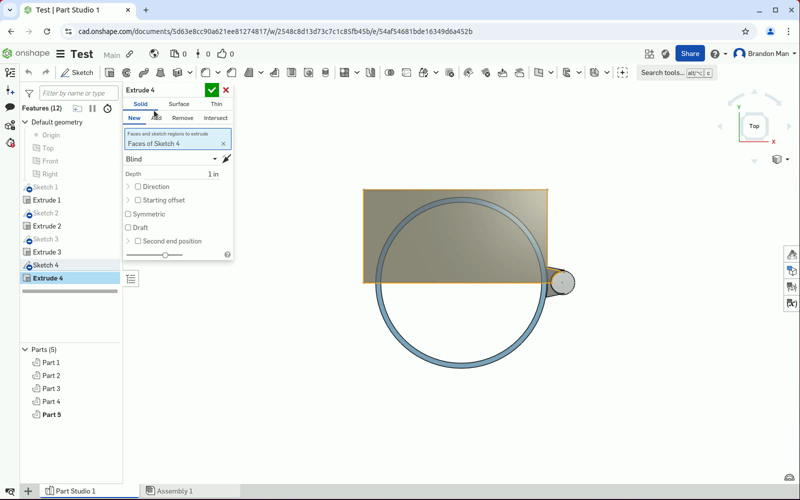
mouse_move(186, 120)
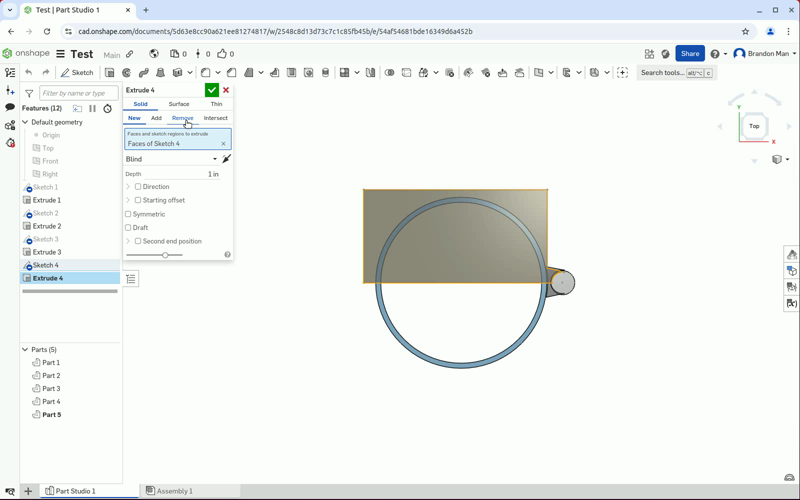
click(186, 120)
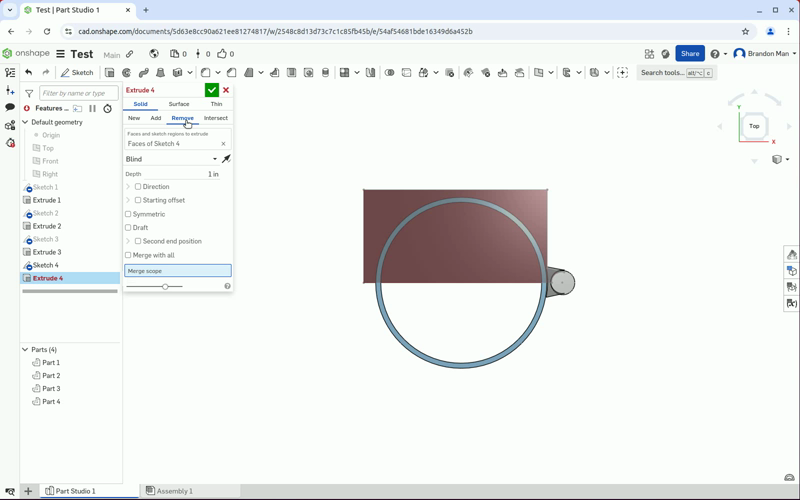
key(tab, 4)
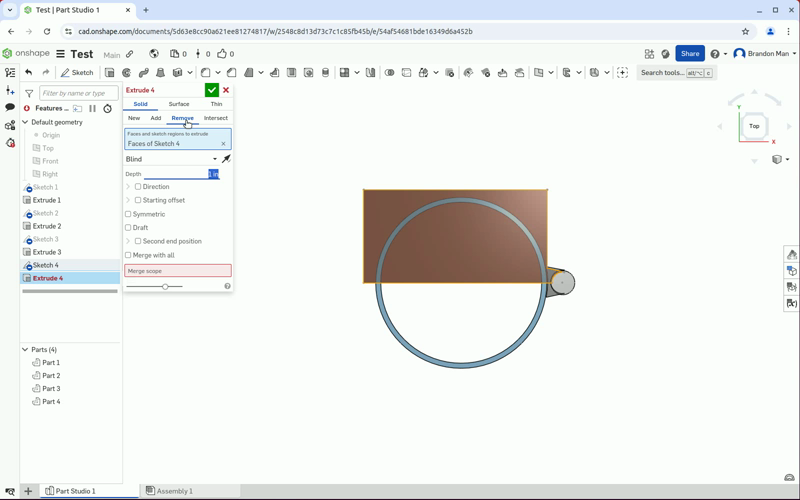
text(11.795)
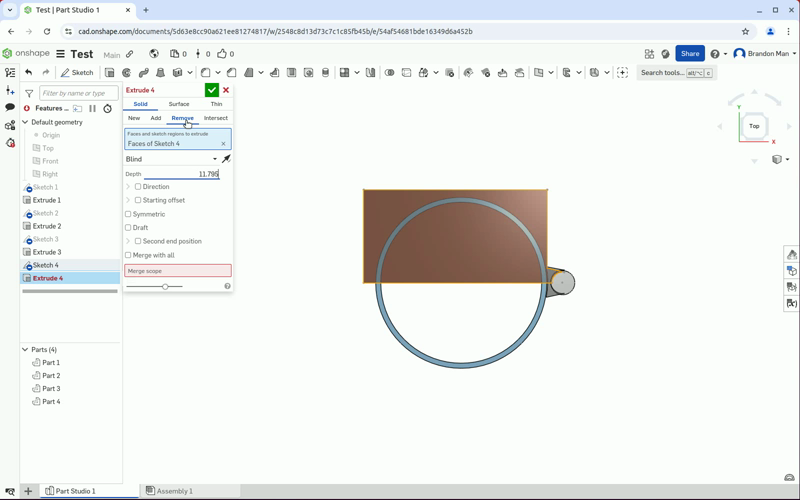
key(tab, 6)
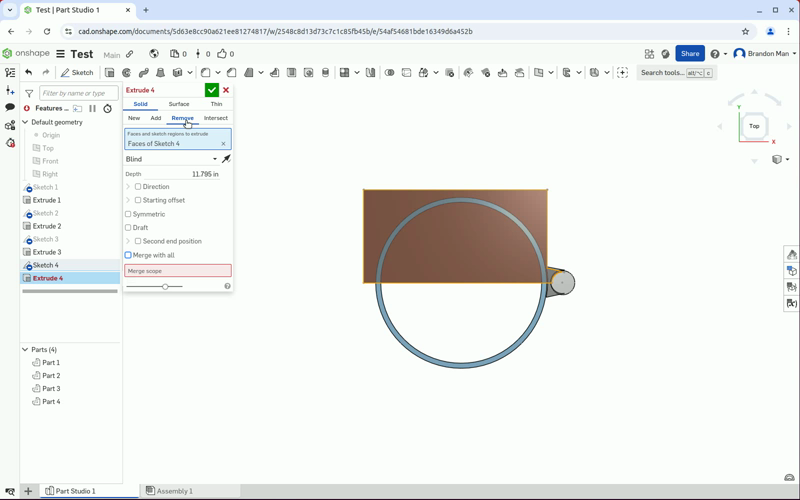
key(space)
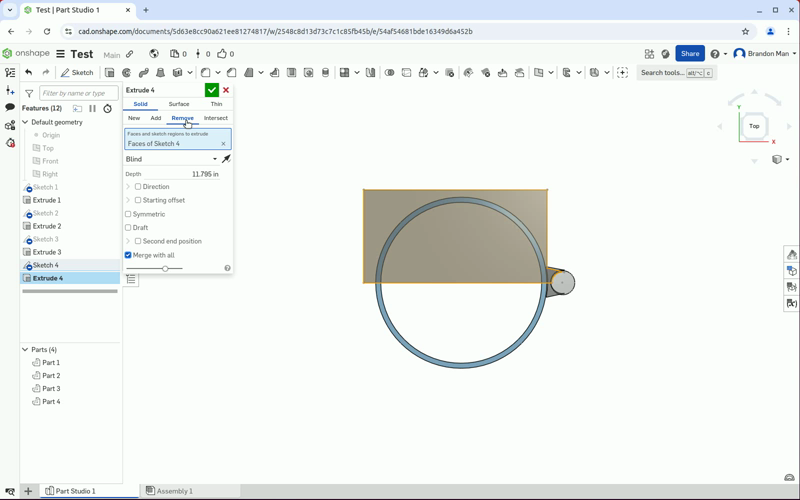
key(enter)
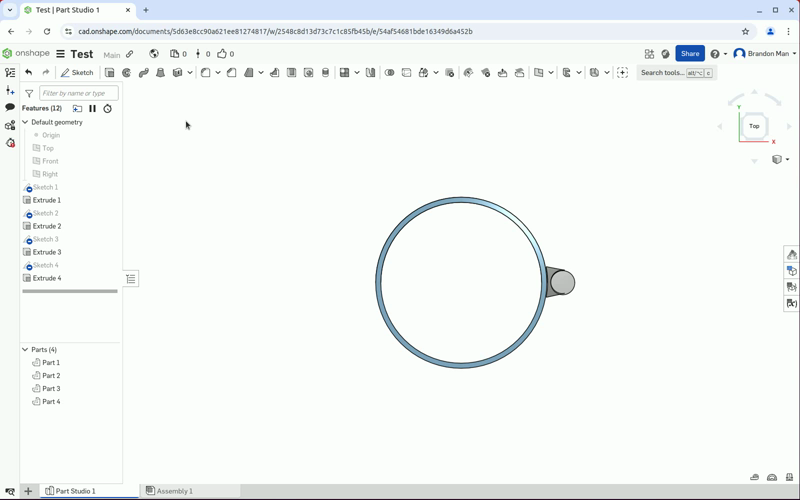
key(shift+h)
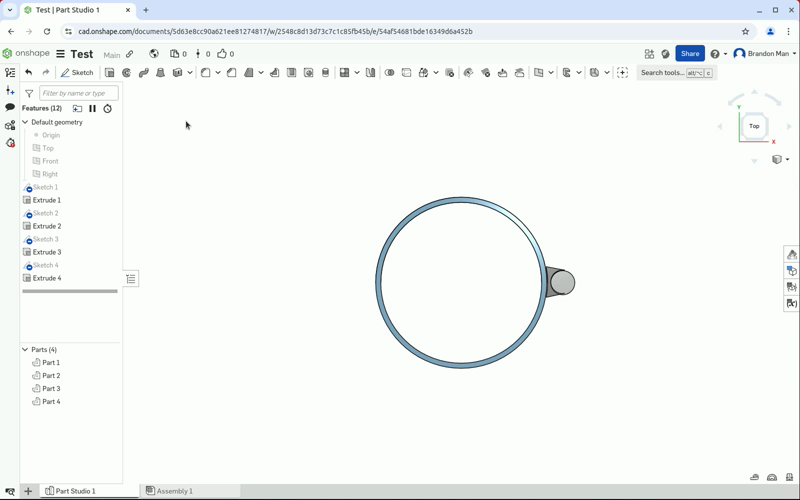
key(shift+h)
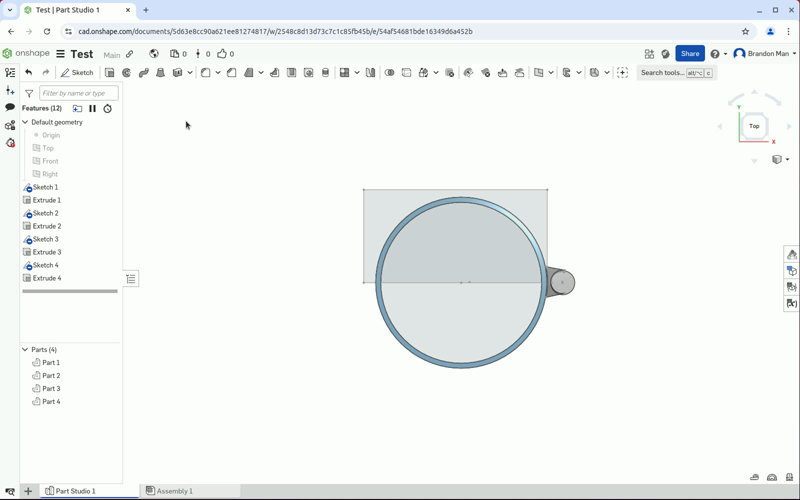
key(shift+7)
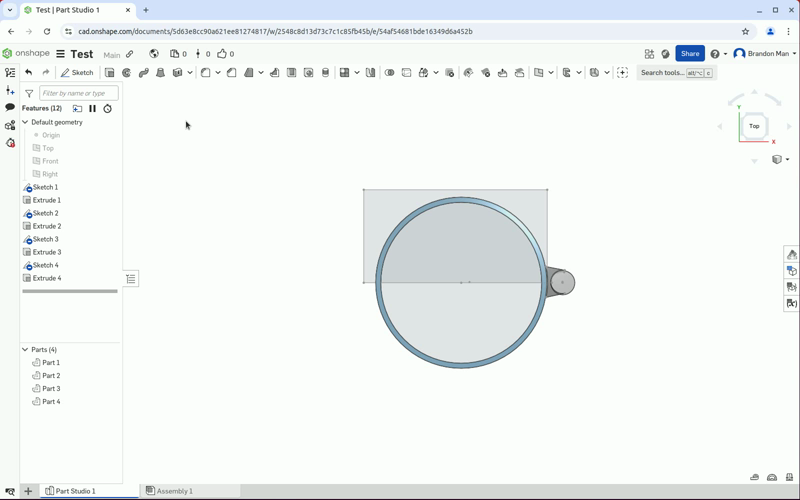
key(up, 3)
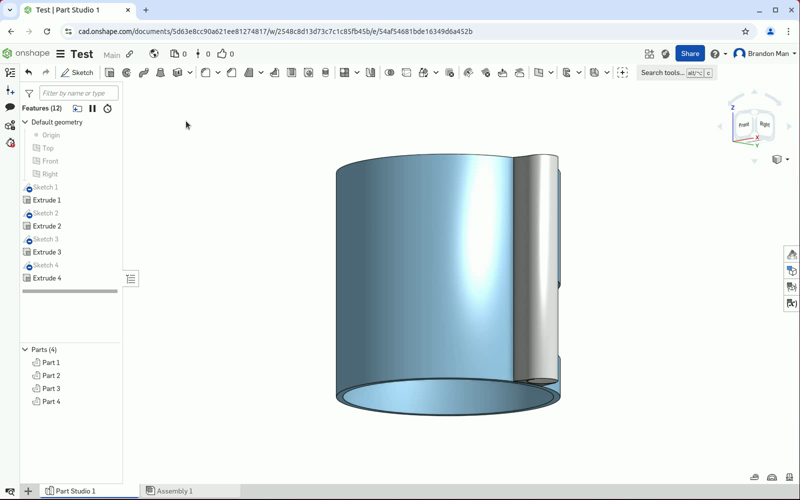
key(left, 3)
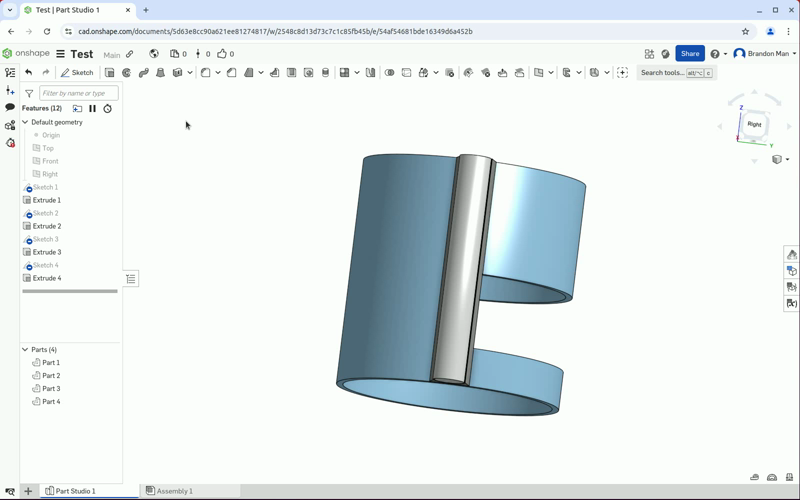
key(right, 3)
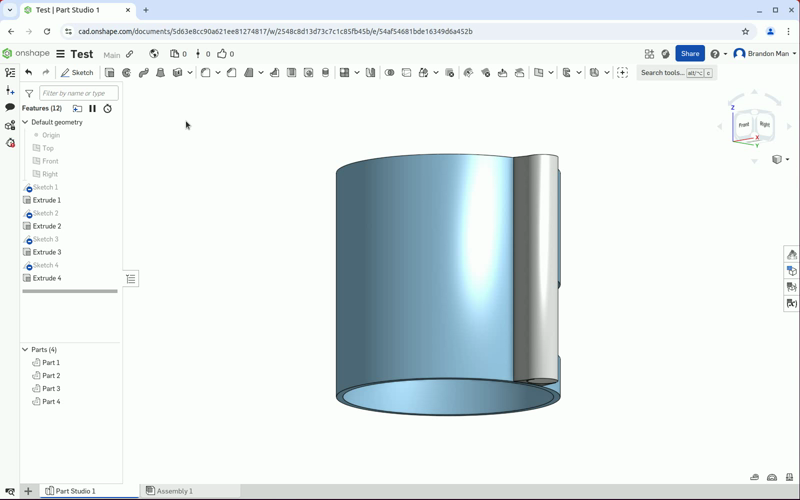
key(down, 3)
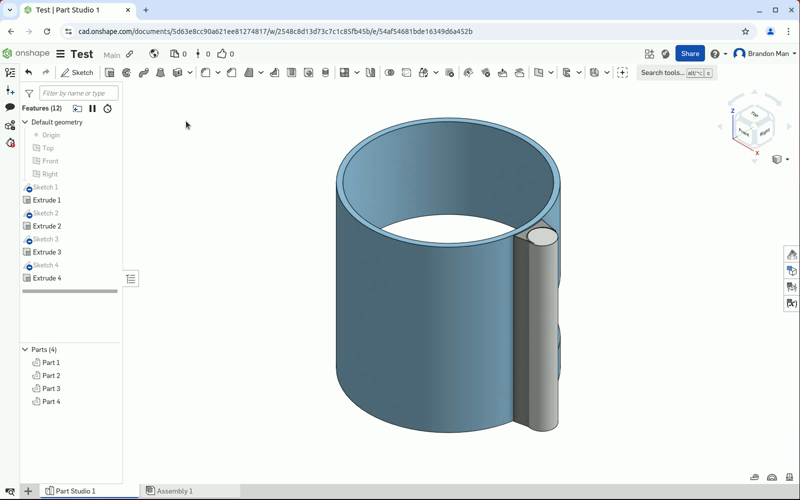
mouse_move(73, 189)
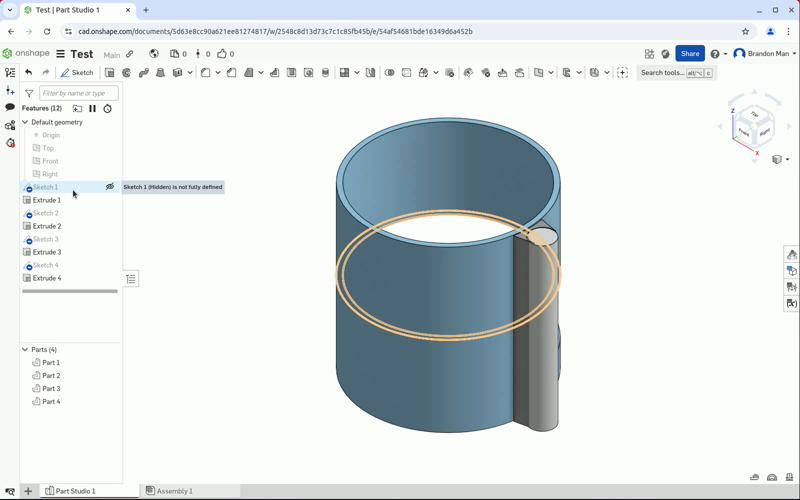
click(73, 189)